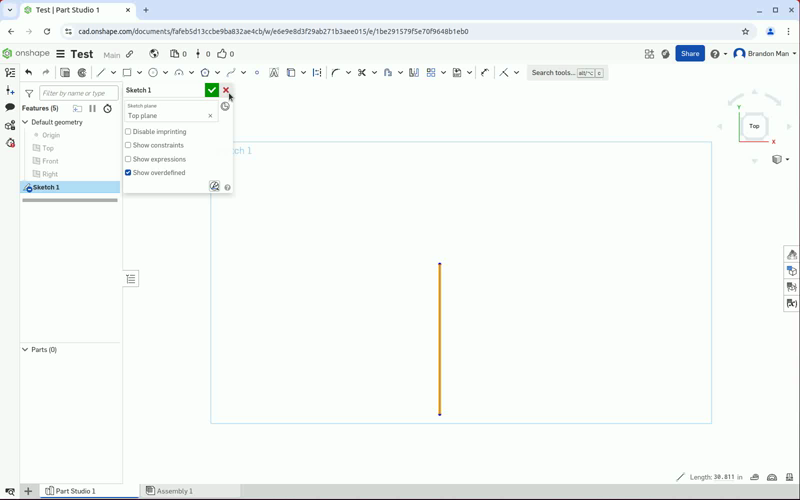
key(shift+h)
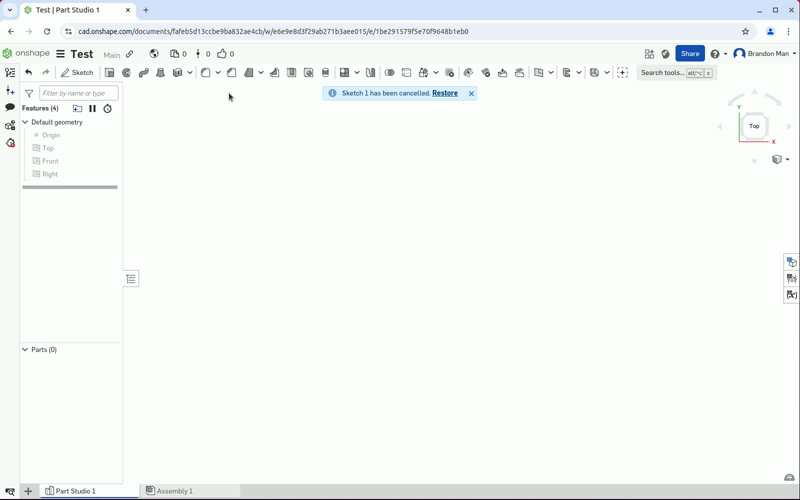
mouse_move(73, 352)
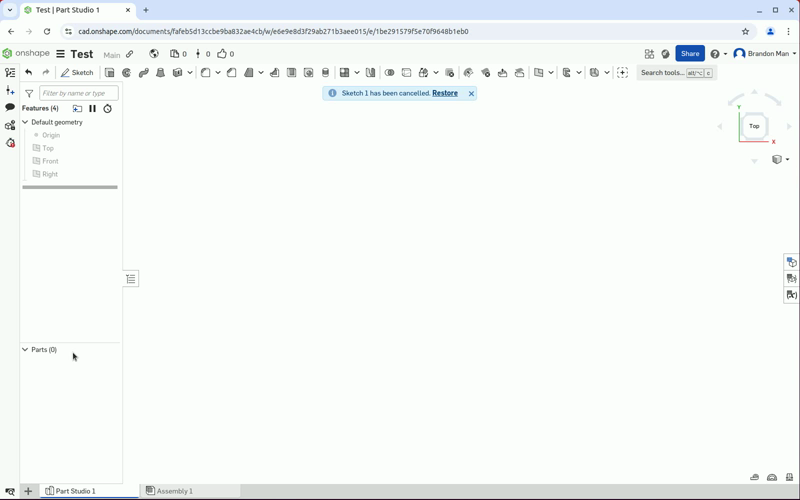
key(y)
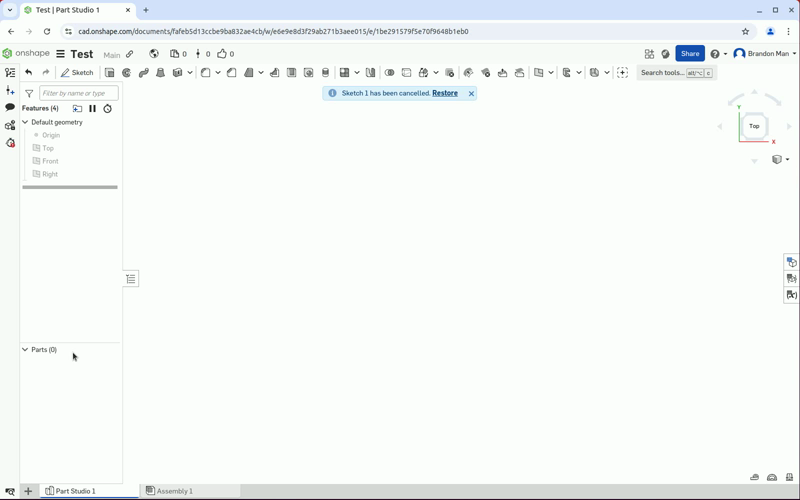
key(shift+p)
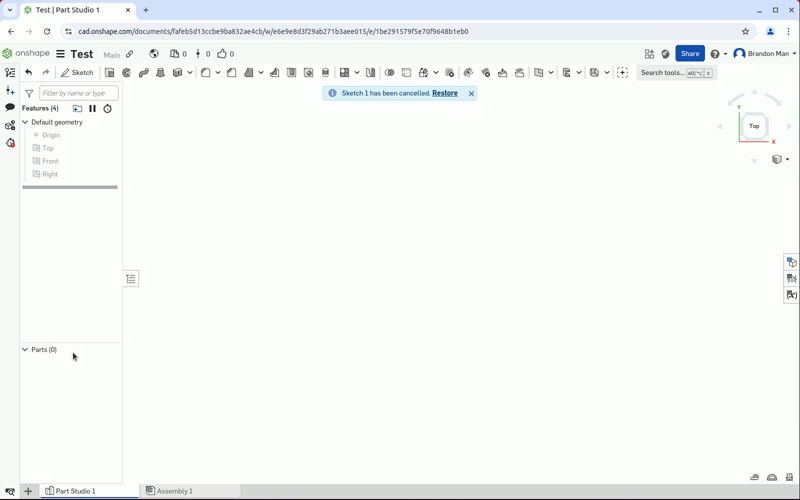
key(space)
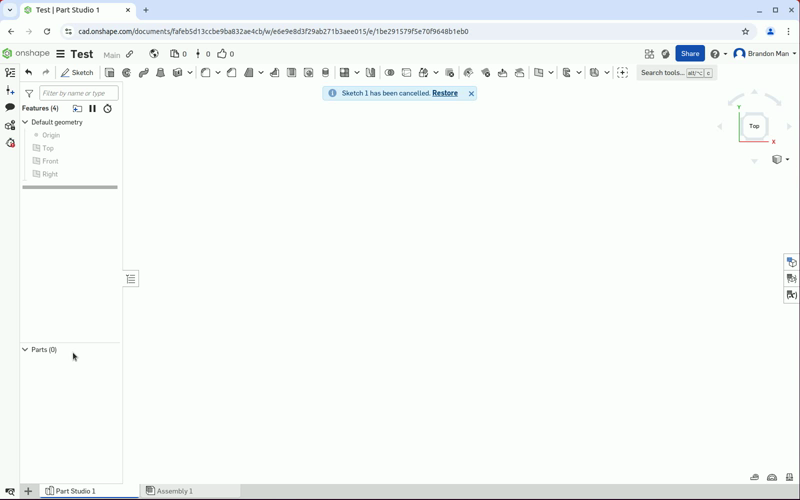
key_down(shift)
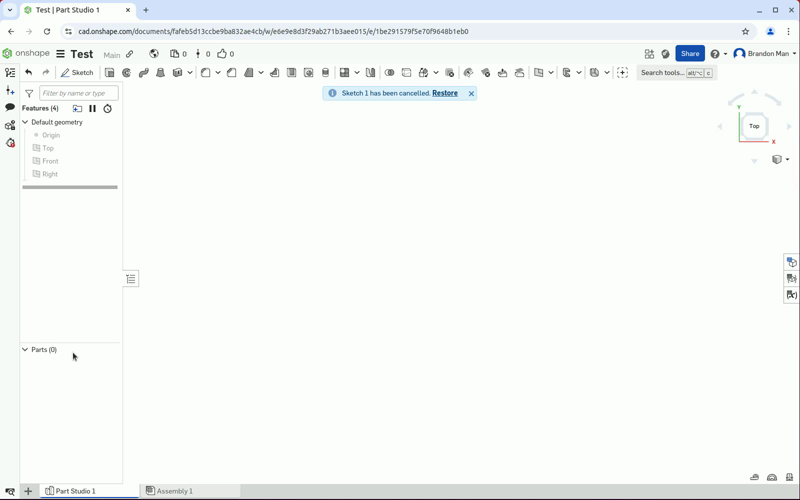
key(up)
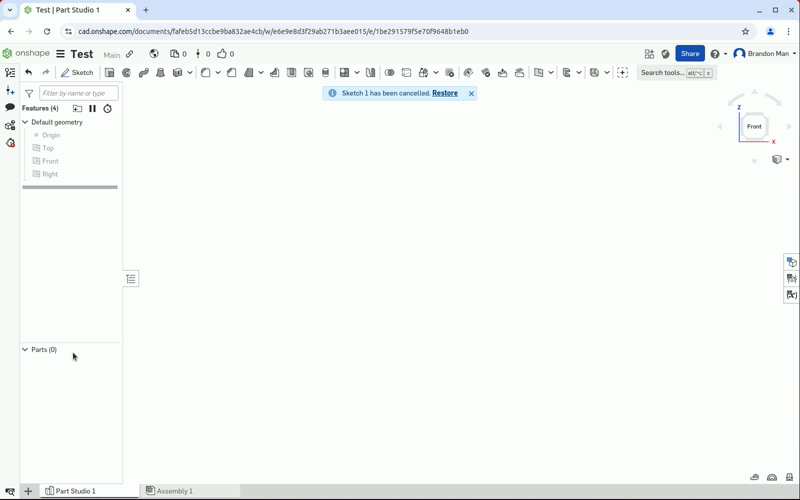
key_up(shift)
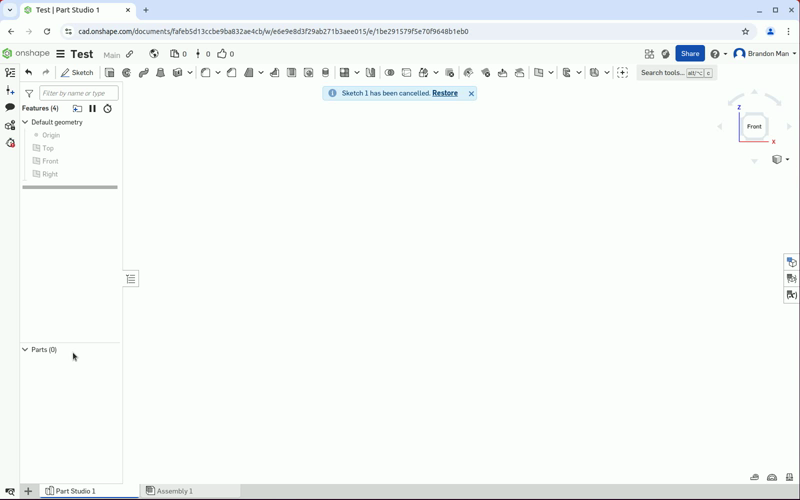
mouse_move(73, 352)
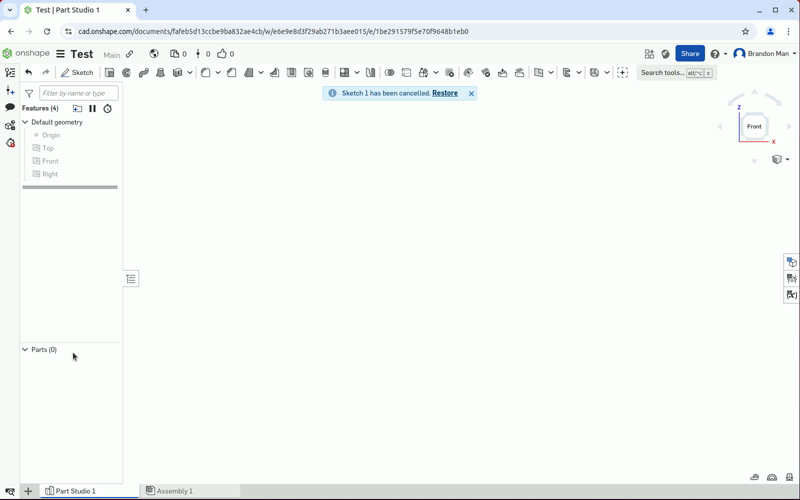
key(shift+y)
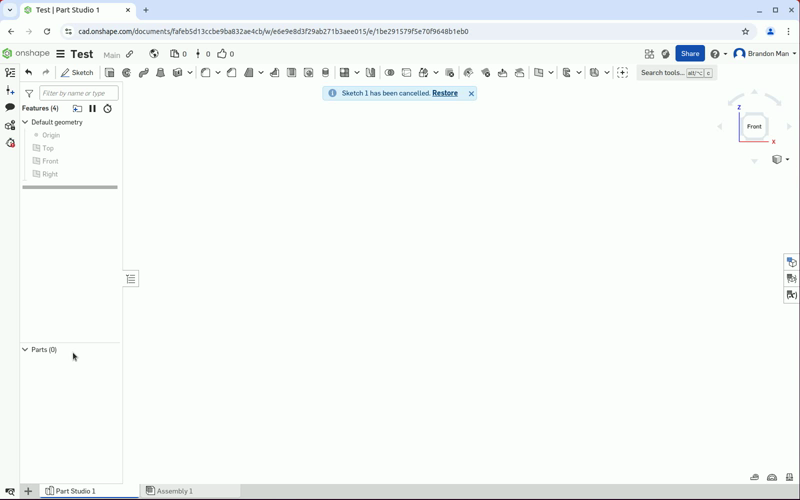
key(shift+s)
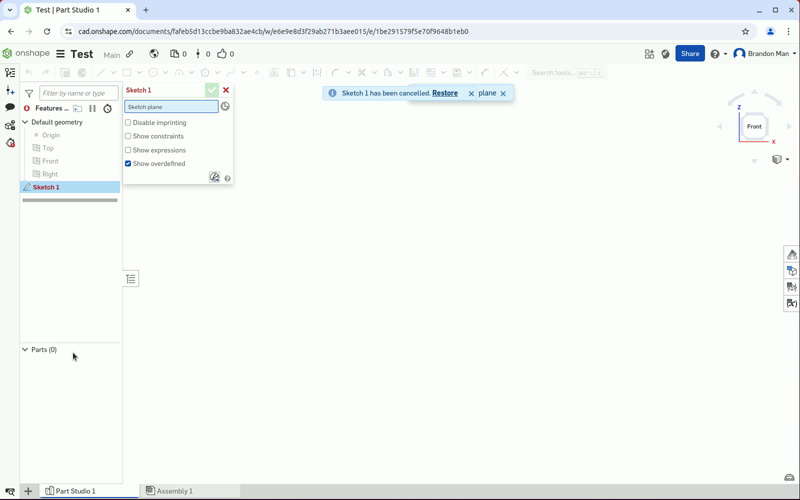
mouse_move(73, 163)
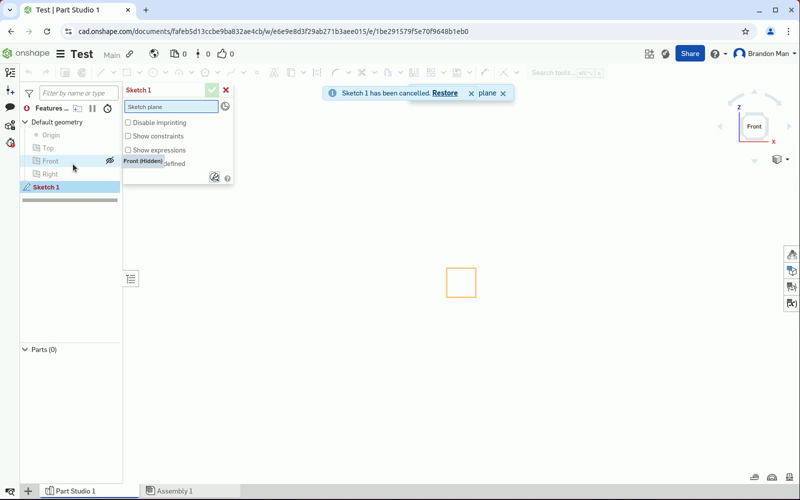
click(73, 163)
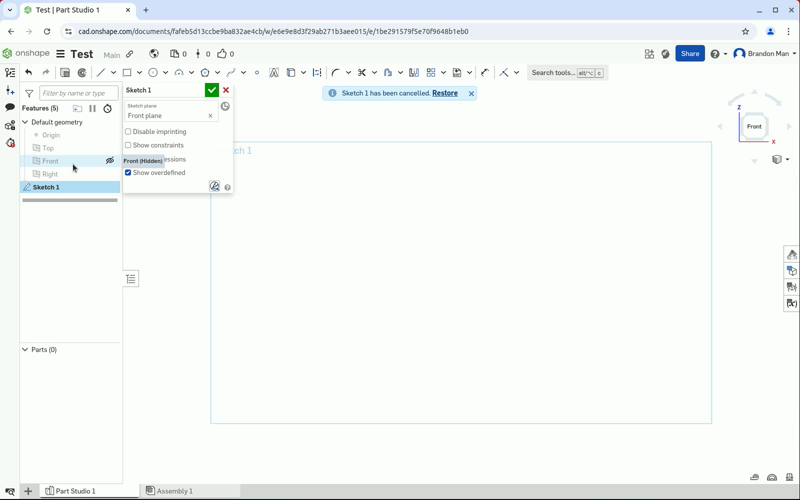
mouse_move(73, 352)
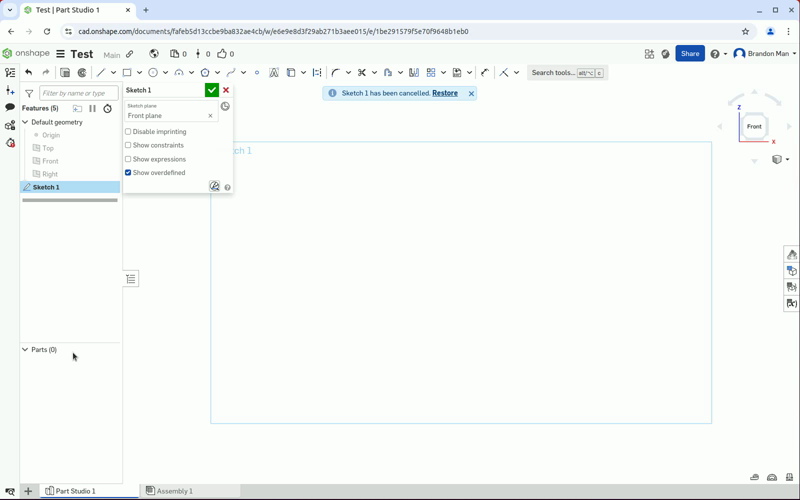
key(y)
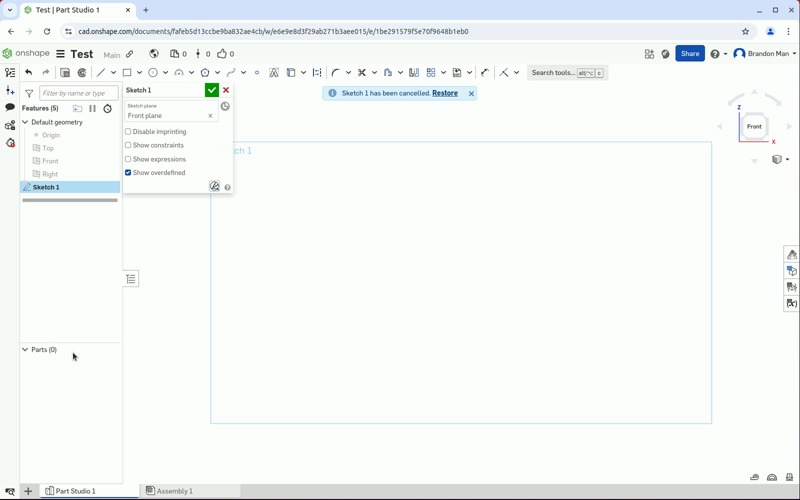
key(c)
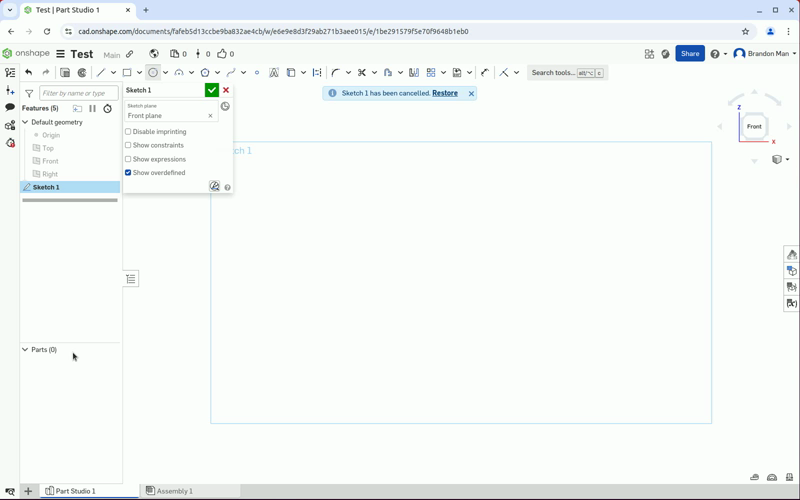
key_down(shift)
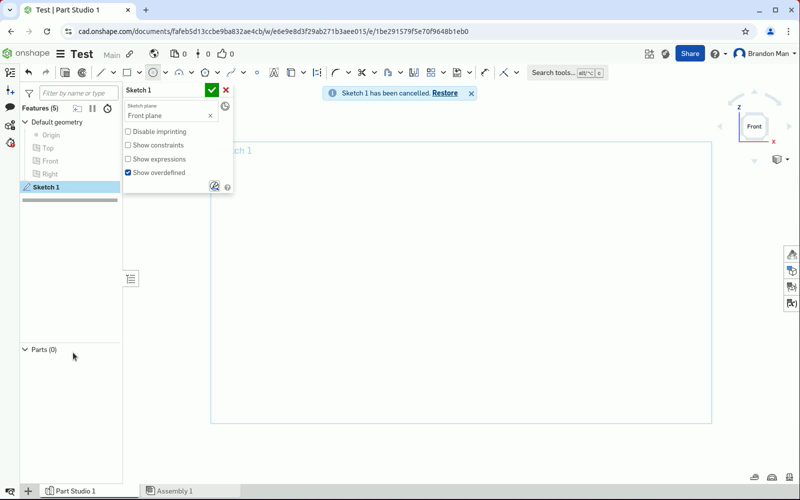
mouse_move(461, 282)
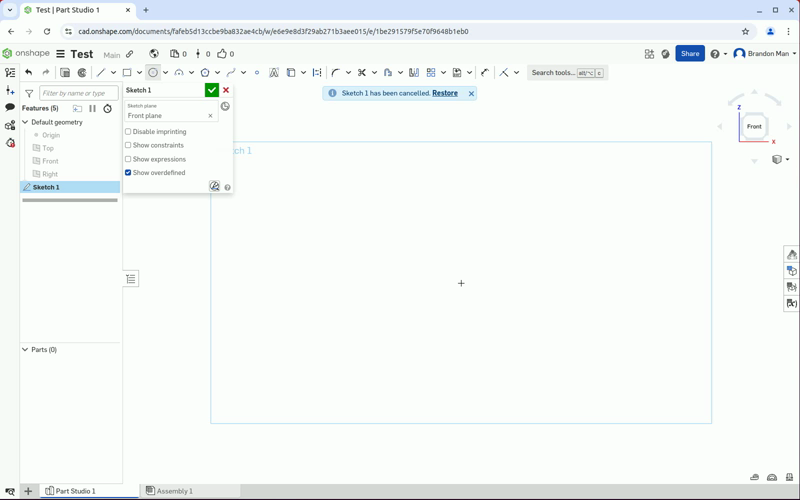
click(461, 282)
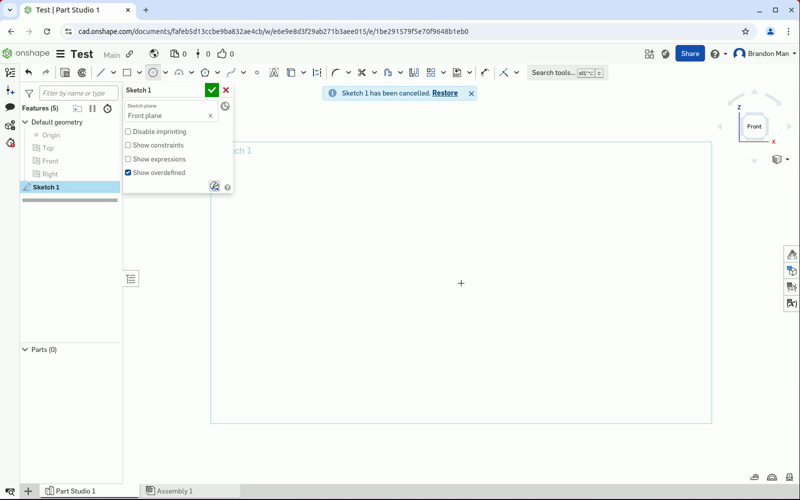
key_up(shift)
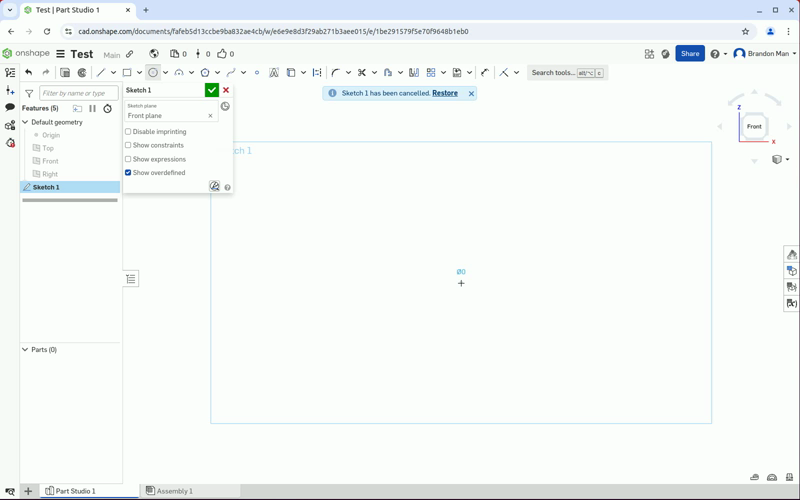
mouse_move(487, 282)
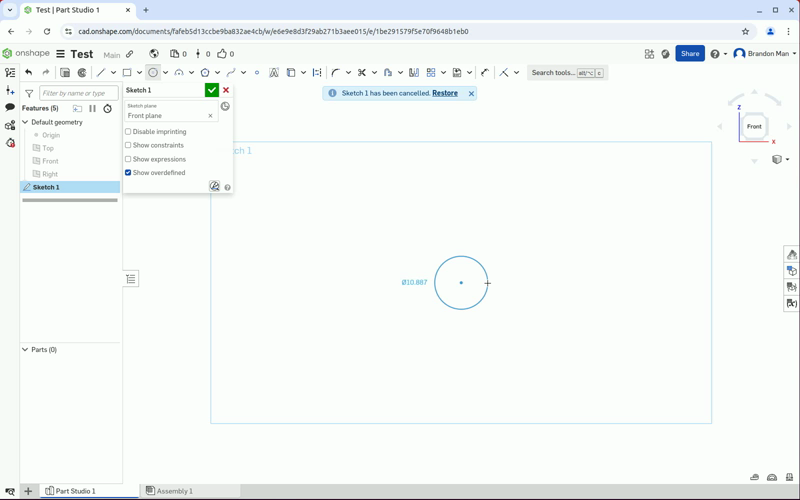
click(487, 282)
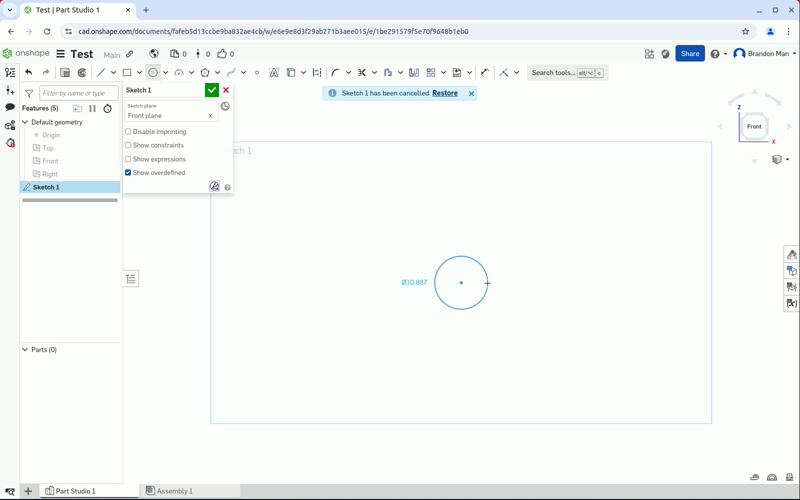
key(esc)
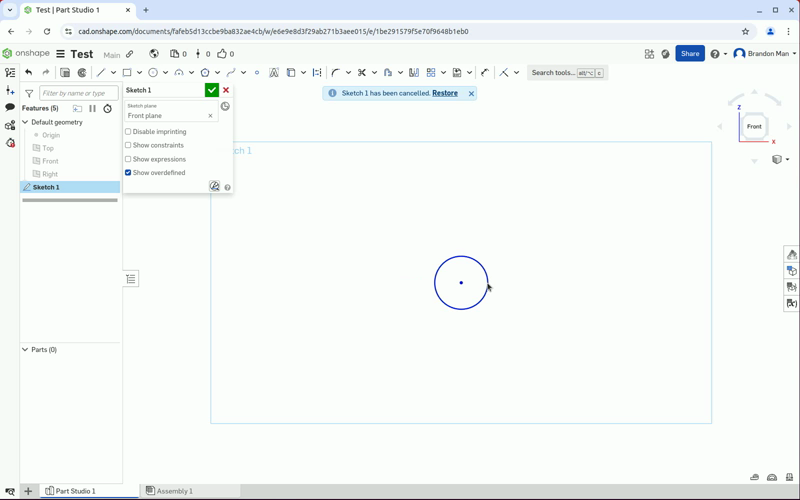
mouse_move(449, 293)
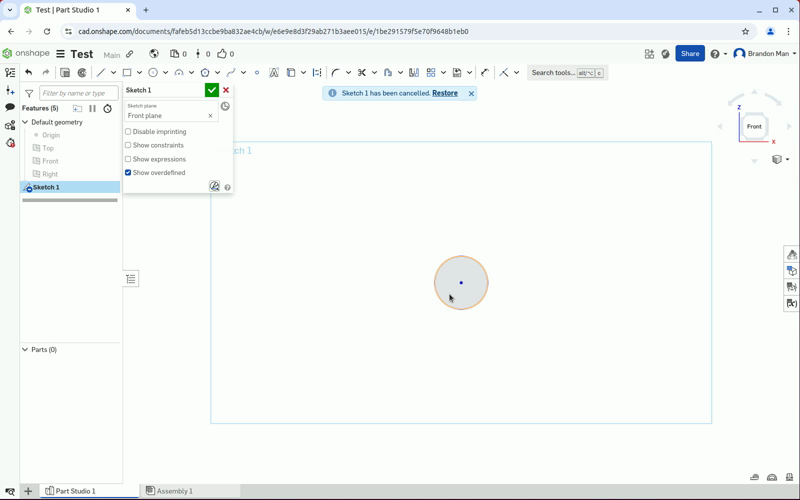
click(449, 293)
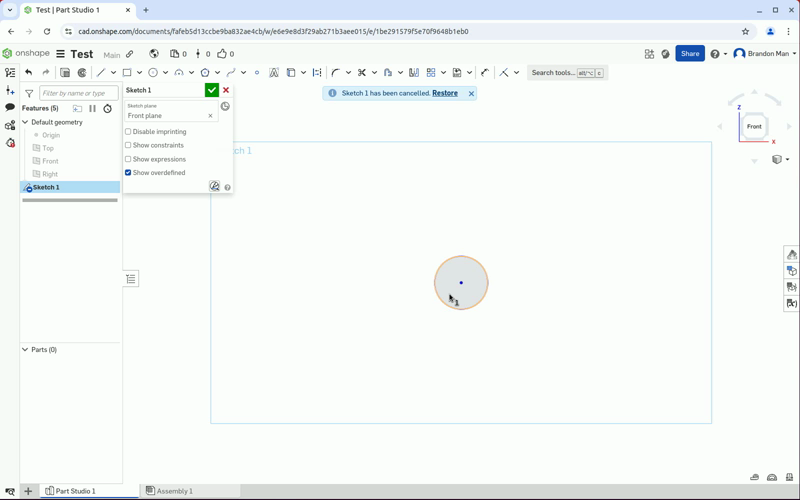
mouse_move(73, 352)
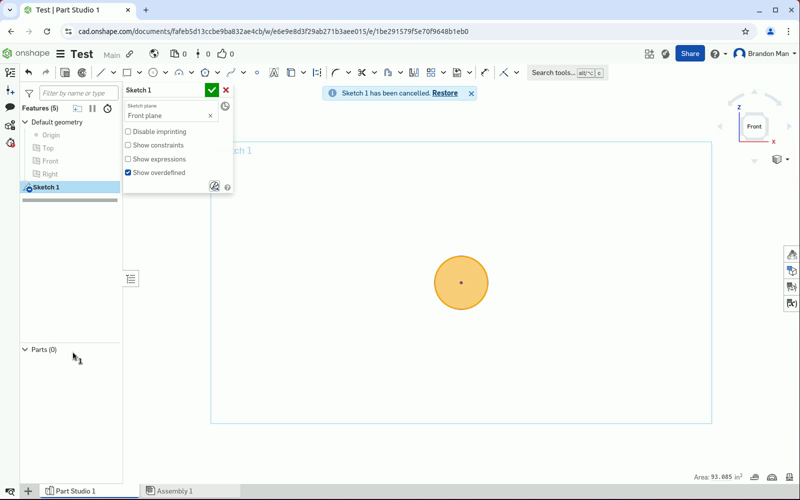
key(shift+y)
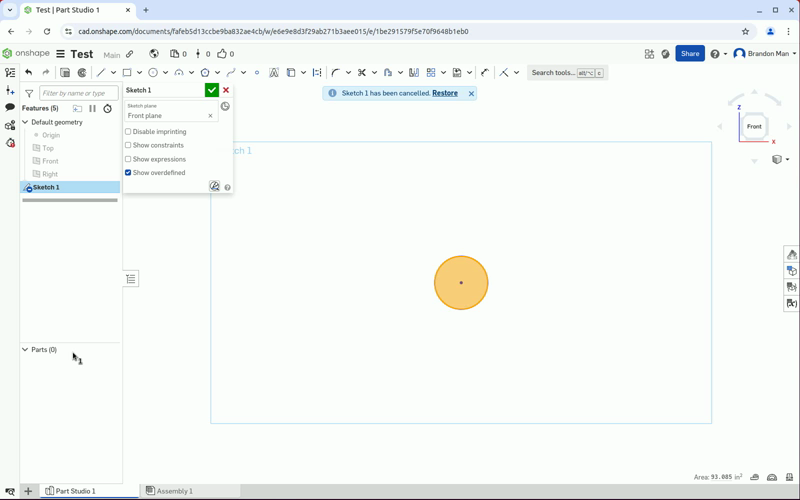
key(shift+e)
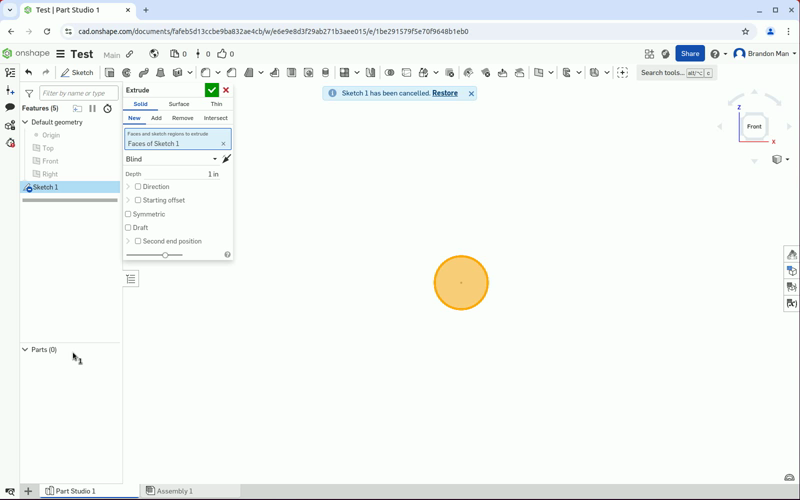
mouse_move(143, 106)
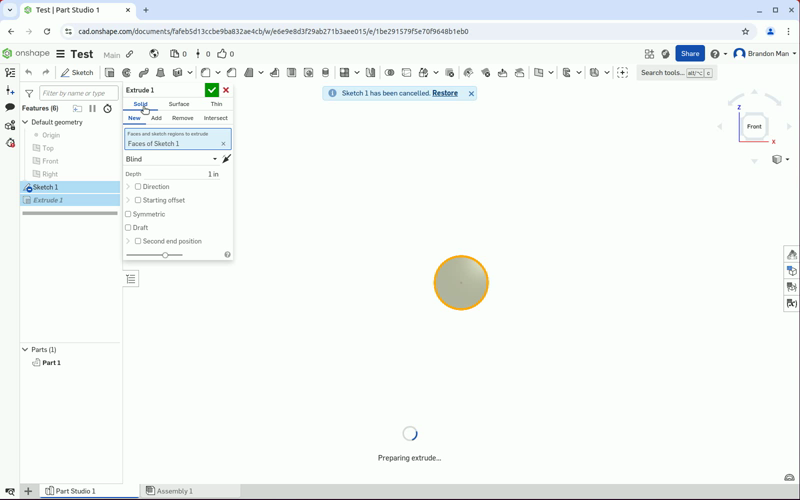
click(143, 106)
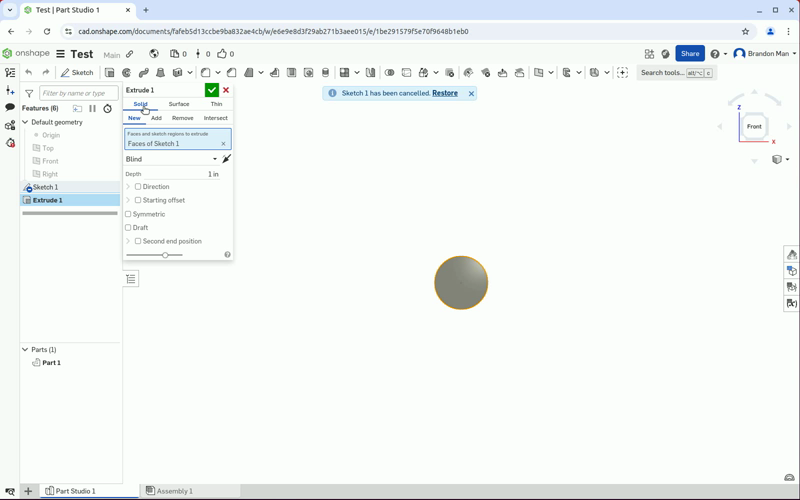
mouse_move(137, 120)
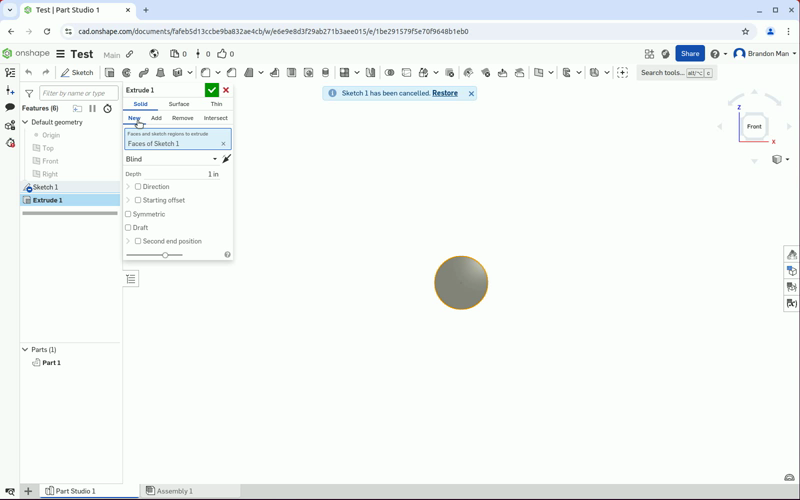
click(137, 120)
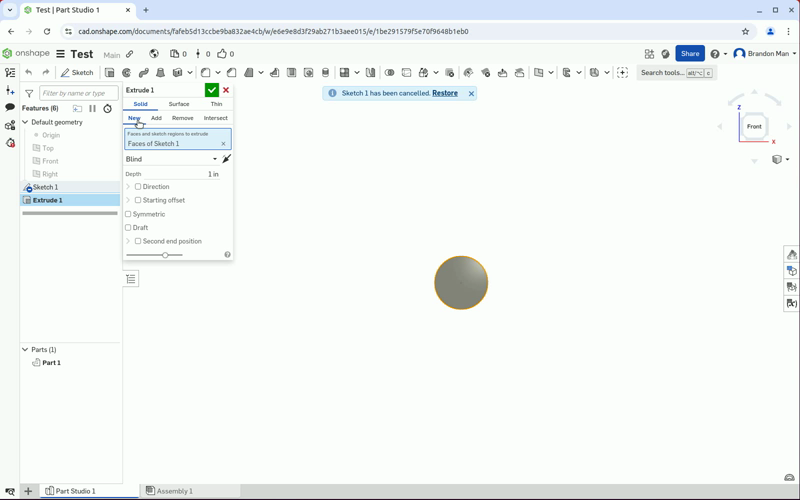
key(tab, 4)
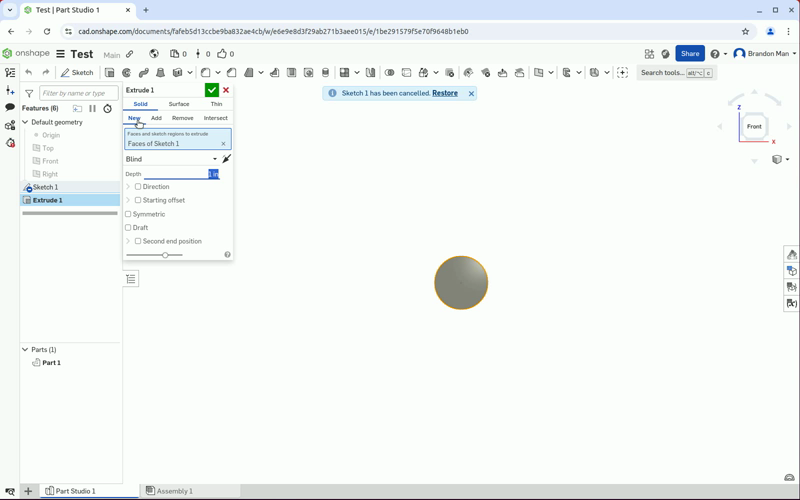
text(4.092)
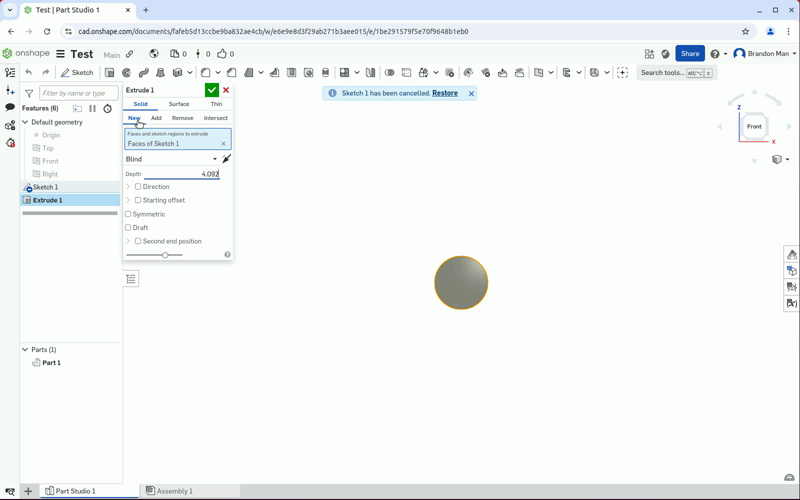
key(enter)
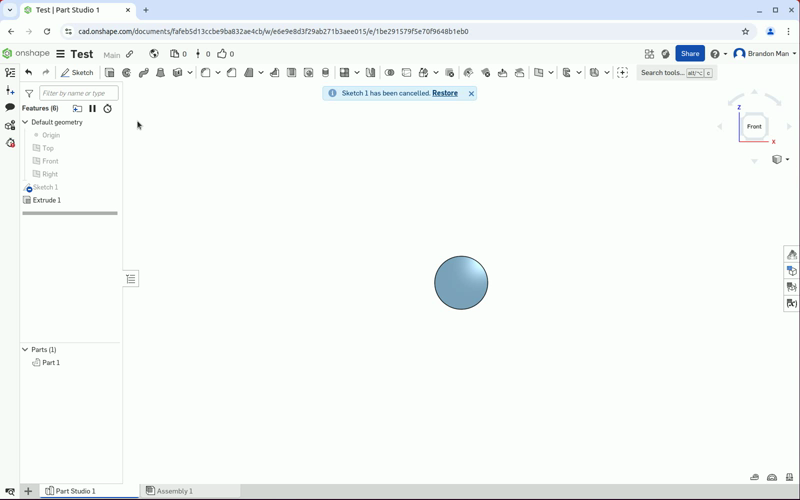
key(shift+h)
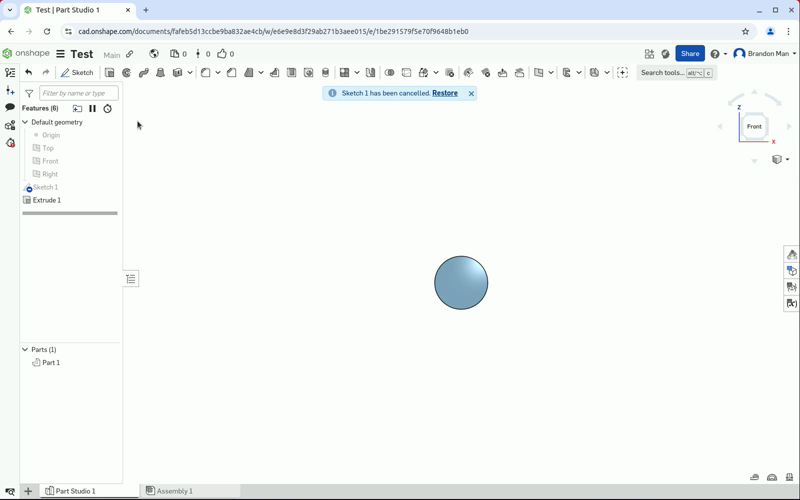
key(shift+h)
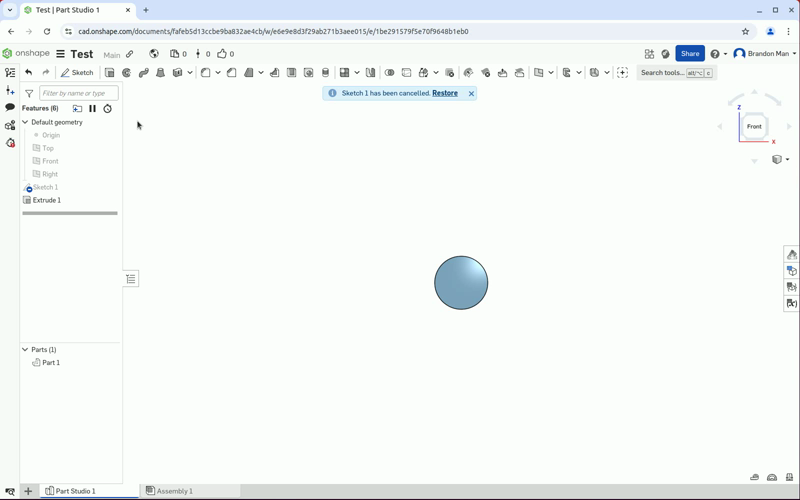
mouse_move(73, 189)
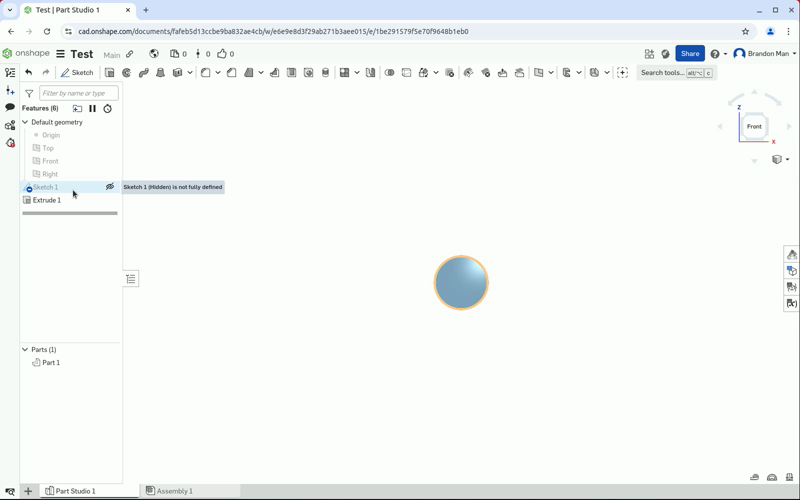
click(73, 189)
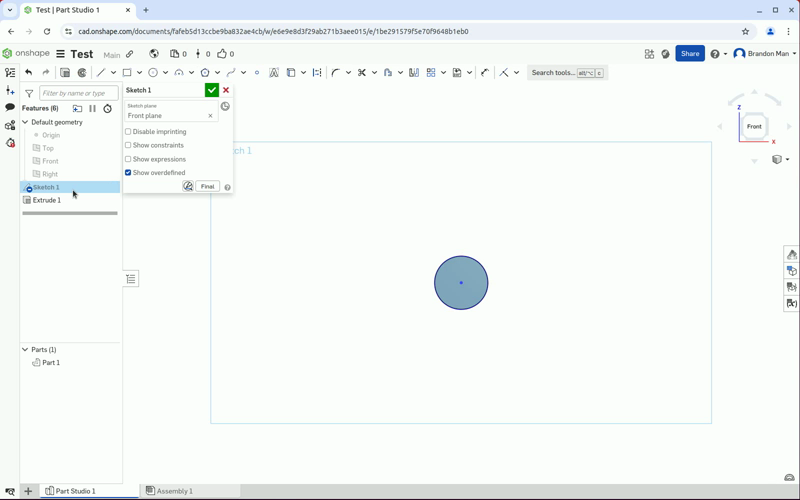
mouse_move(229, 92)
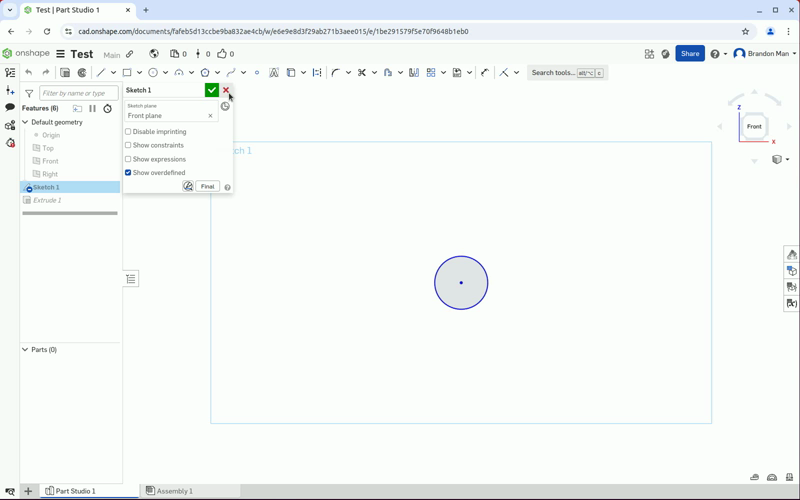
click(229, 92)
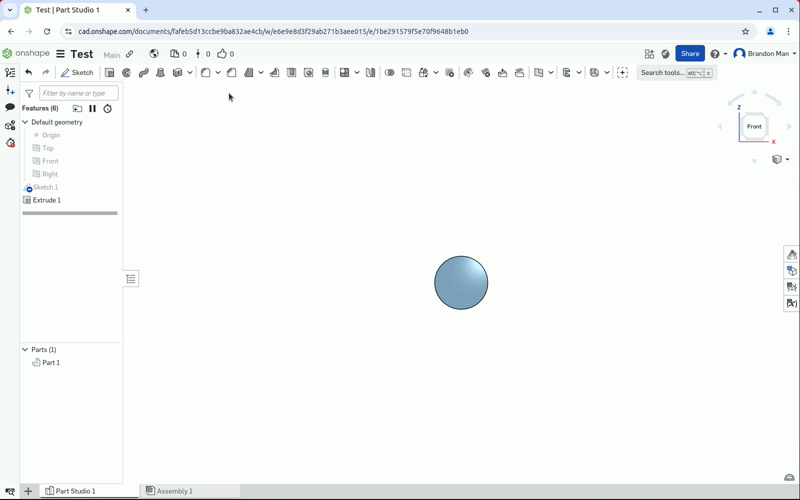
mouse_move(541, 75)
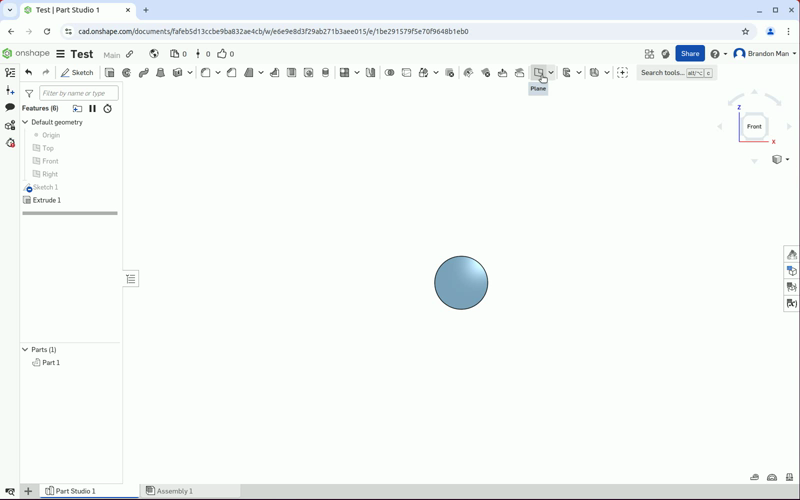
click(541, 75)
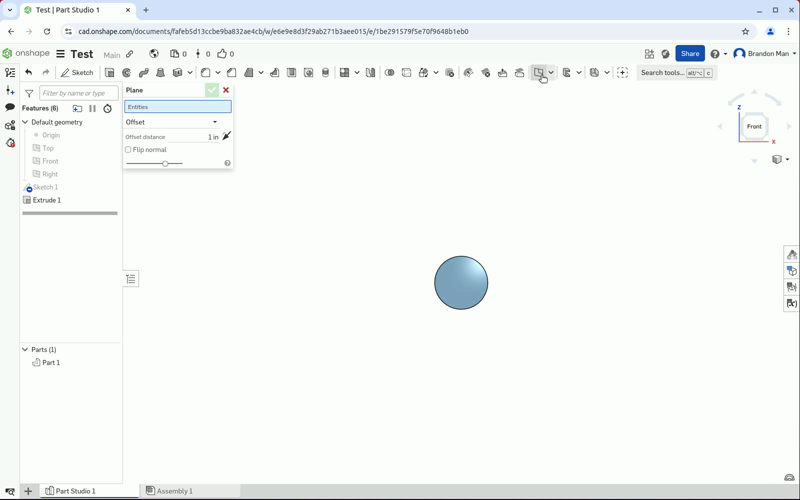
mouse_move(73, 163)
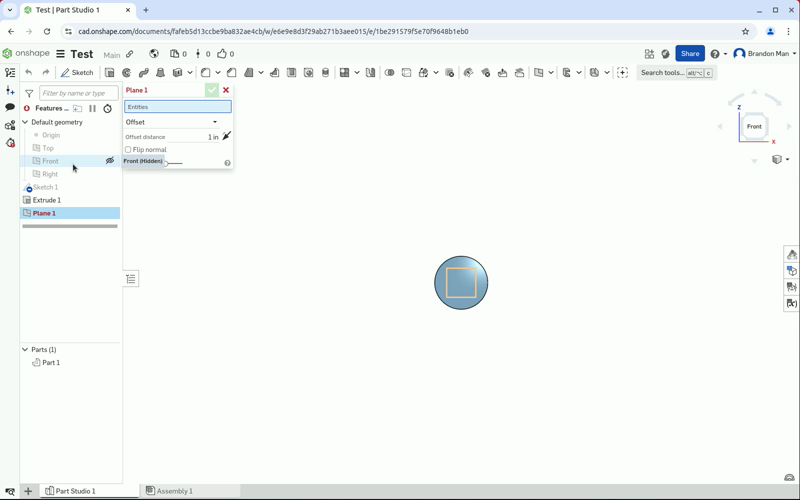
click(73, 163)
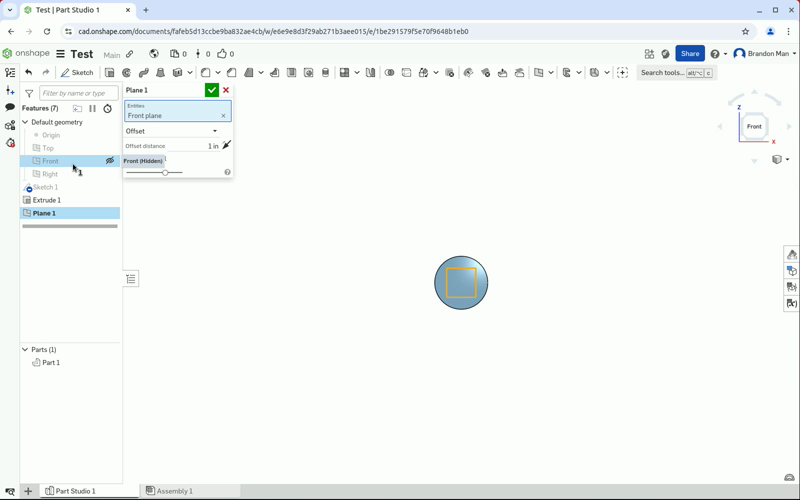
key(tab, 2)
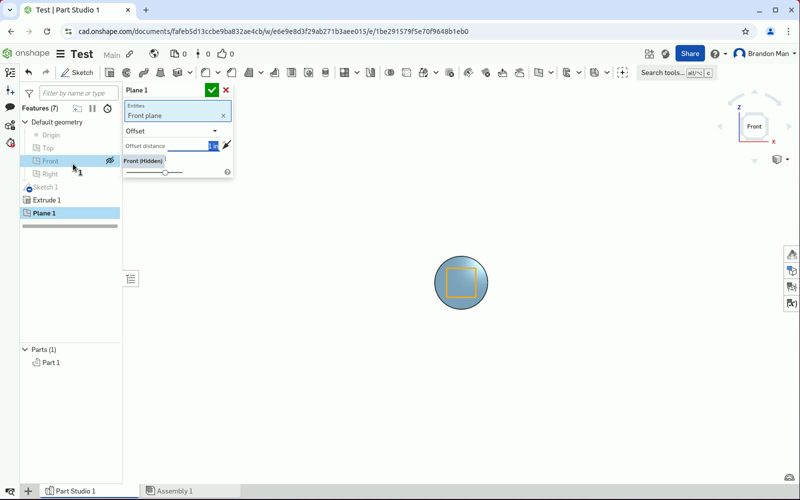
text(4.098)
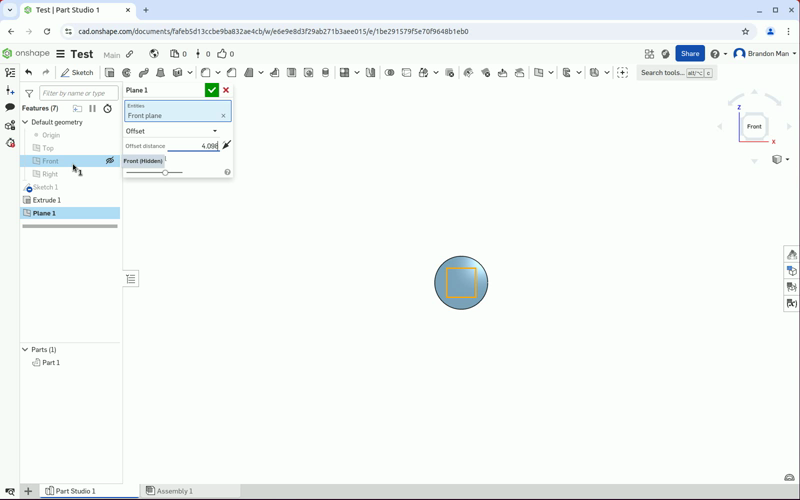
key(enter, 2)
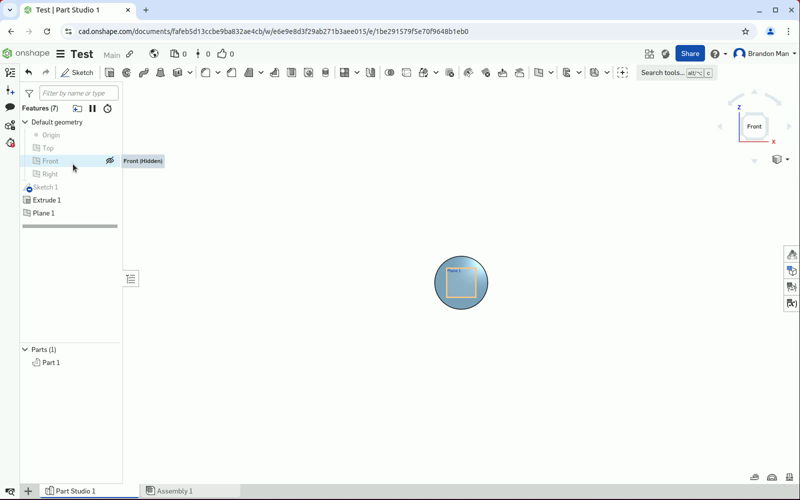
key(shift+s)
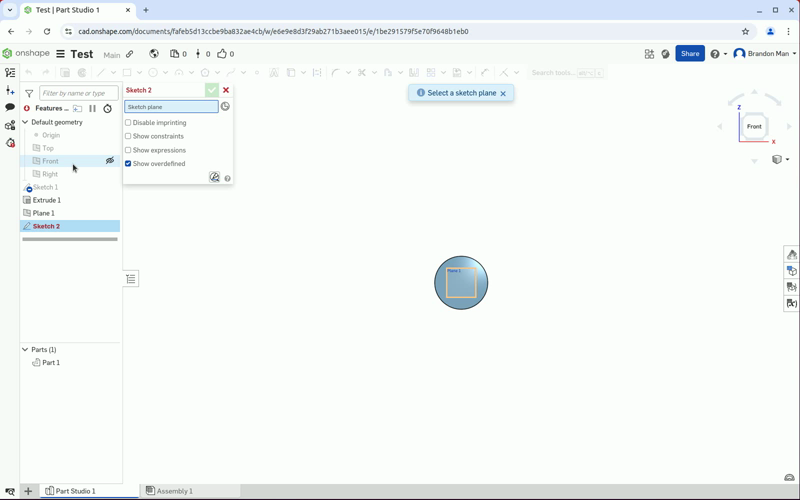
mouse_move(73, 215)
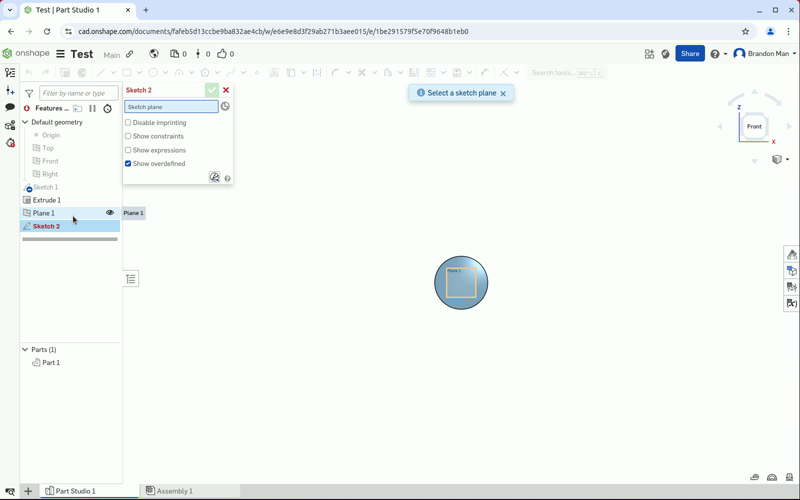
click(73, 215)
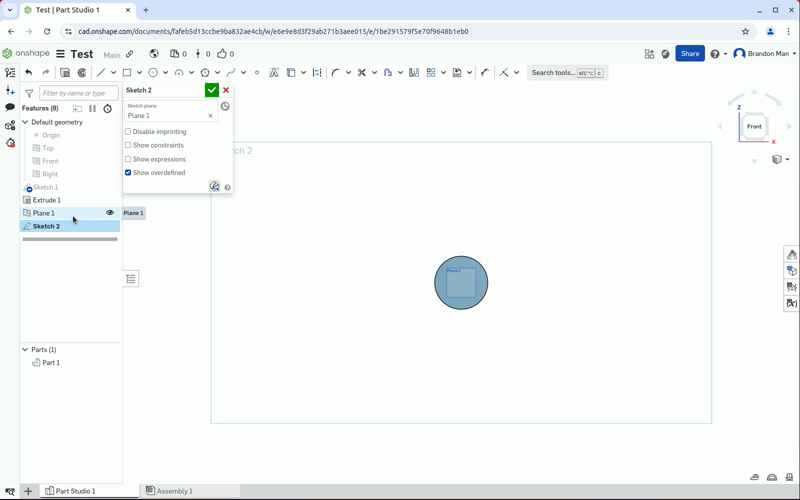
mouse_move(73, 352)
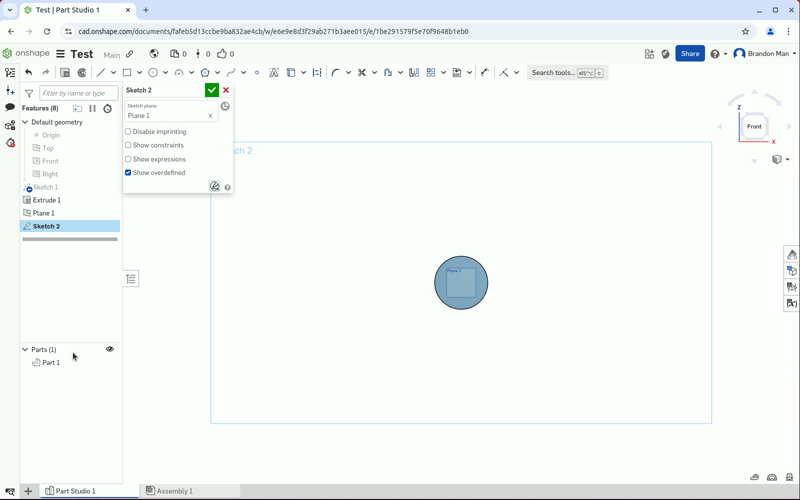
key(y)
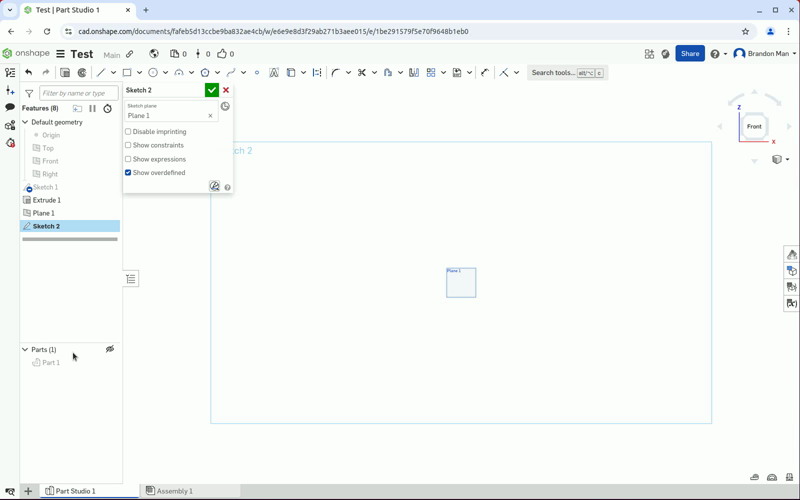
key(a)
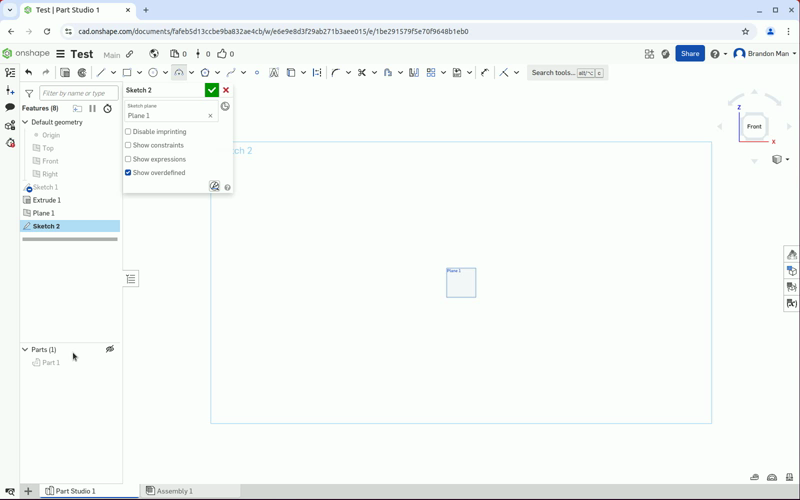
key_down(shift)
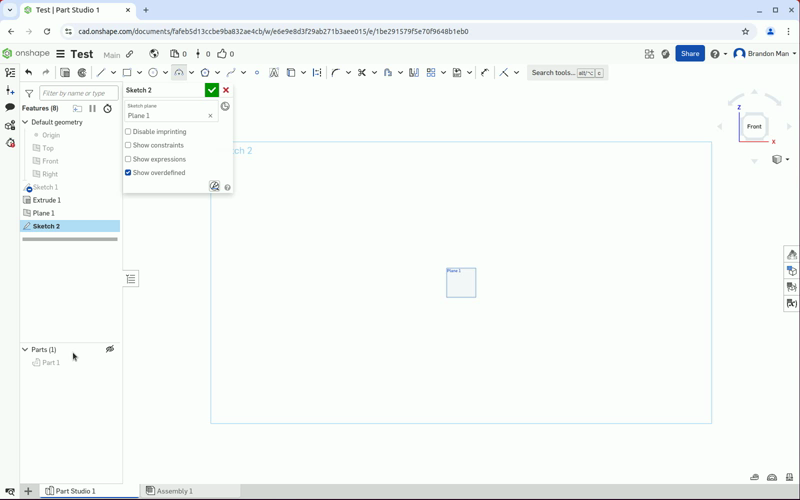
mouse_move(457, 266)
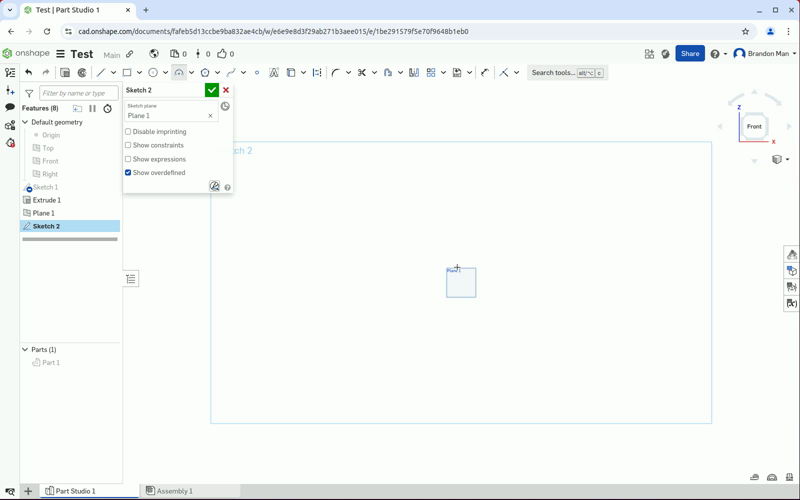
click(457, 266)
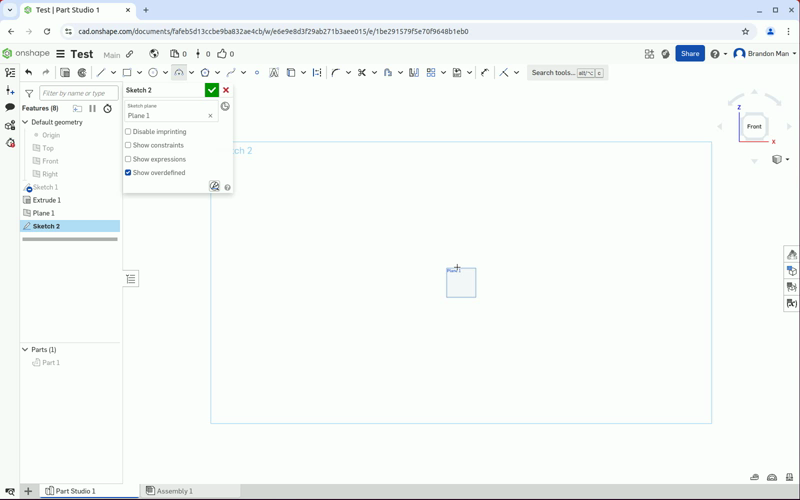
key_up(shift)
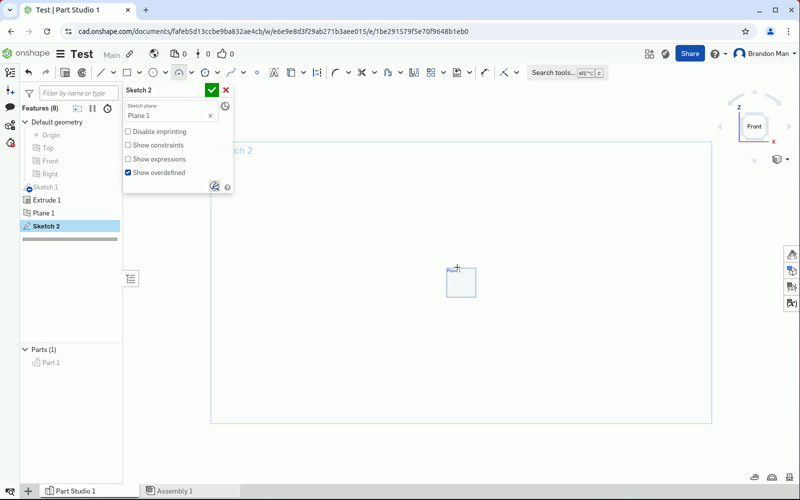
key_down(shift)
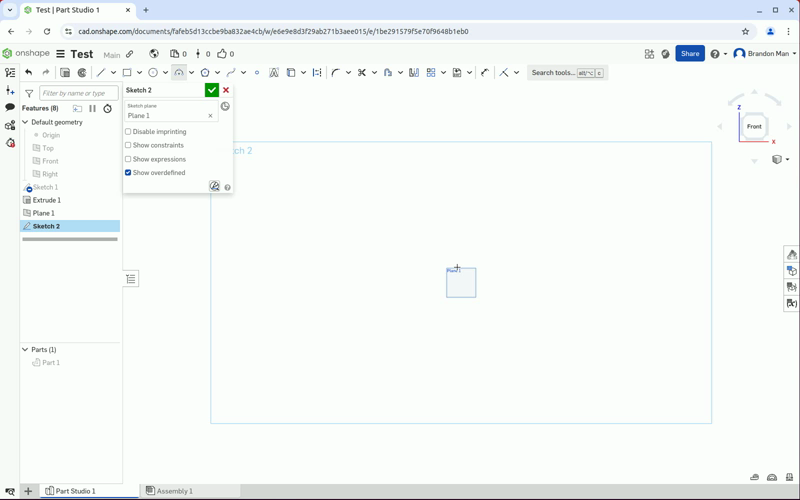
mouse_move(465, 266)
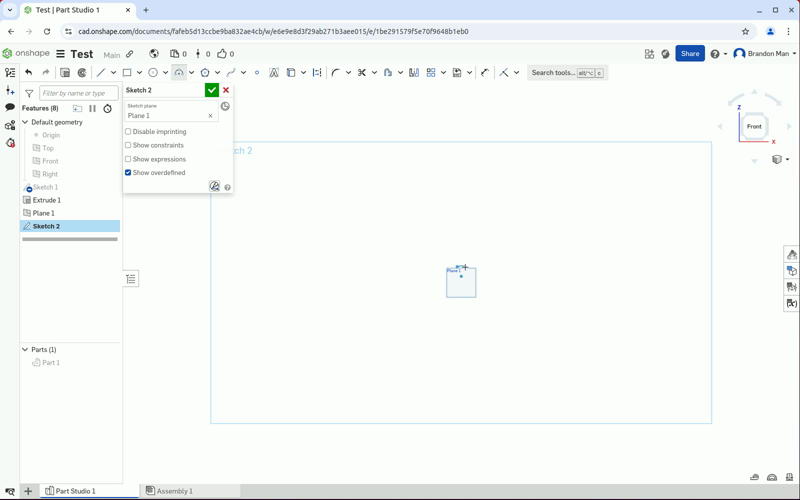
click(465, 266)
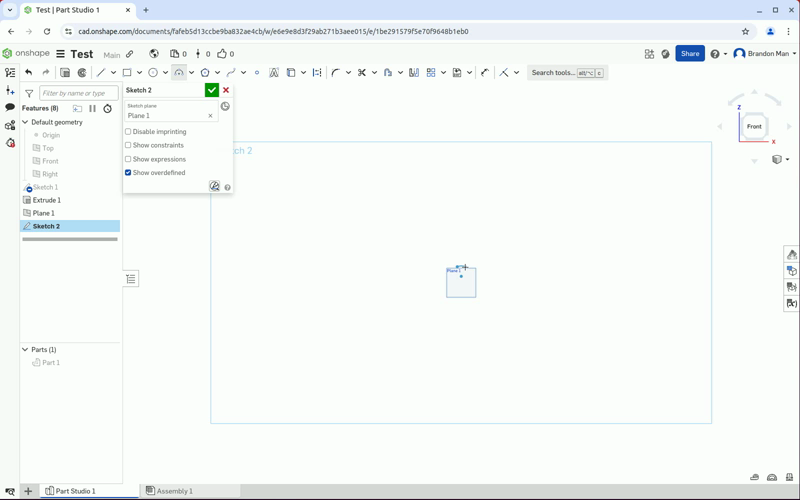
mouse_move(461, 300)
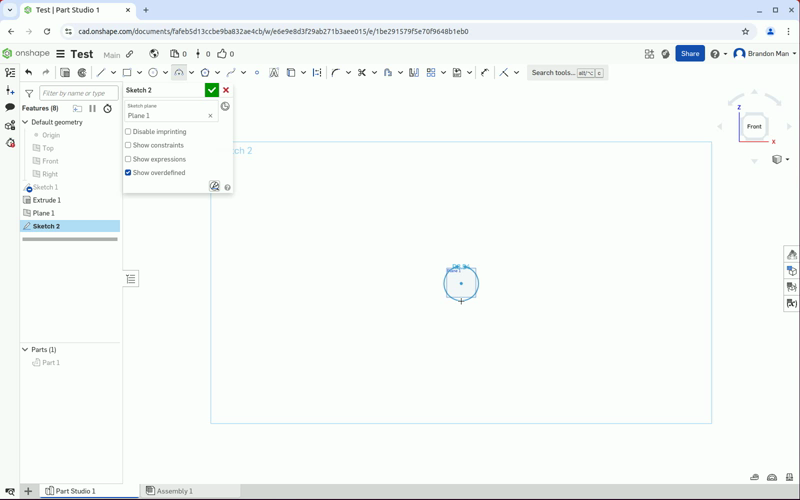
click(461, 300)
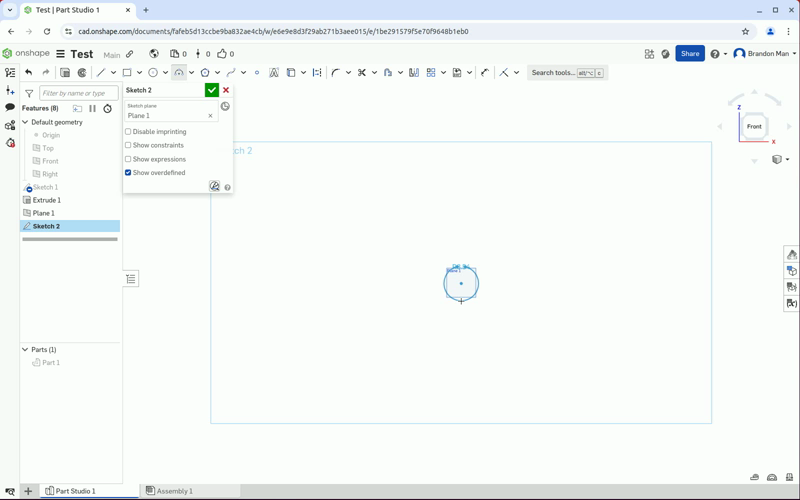
key_up(shift)
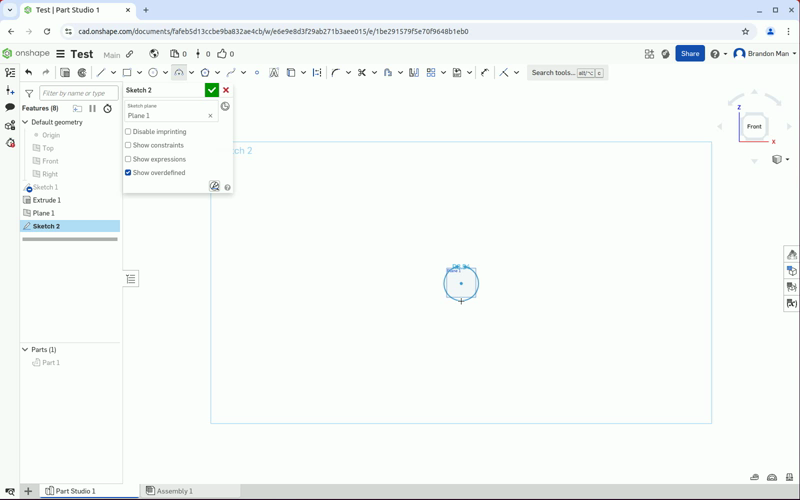
key(esc)
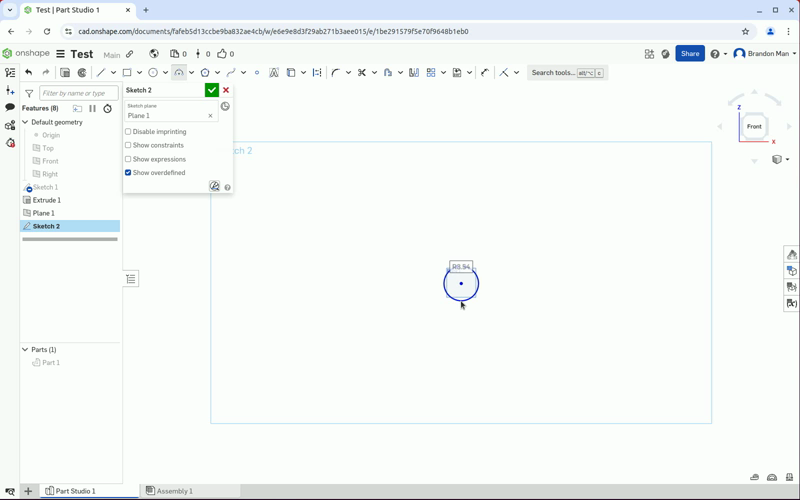
key(l)
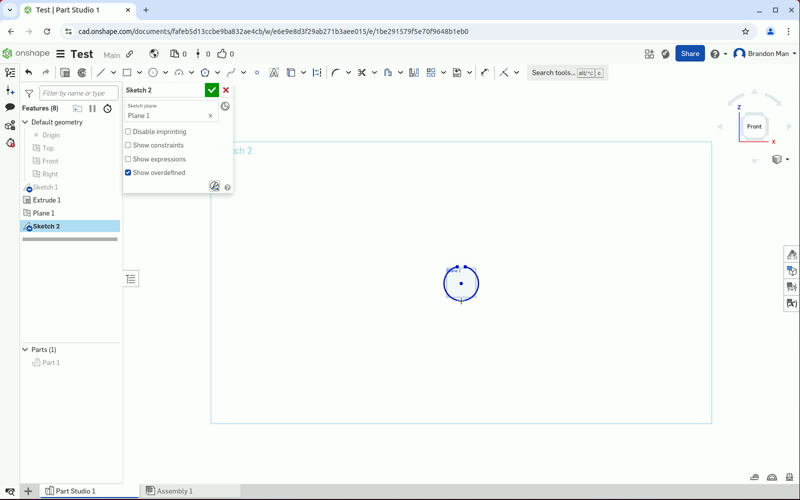
mouse_move(465, 266)
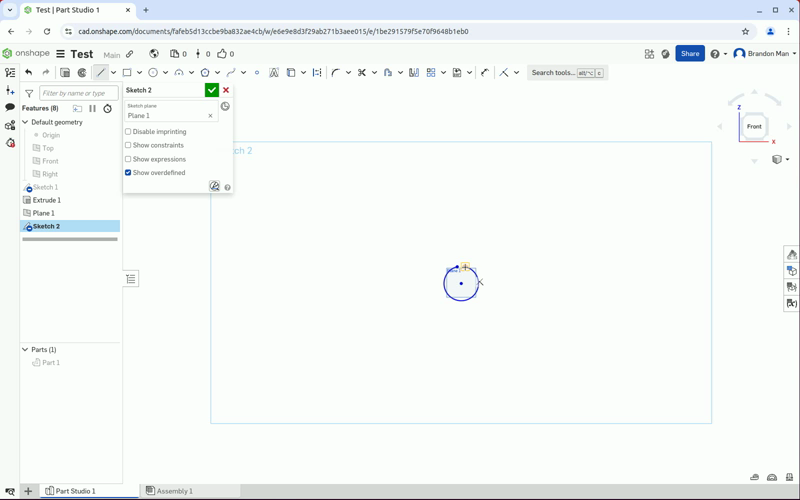
click(465, 266)
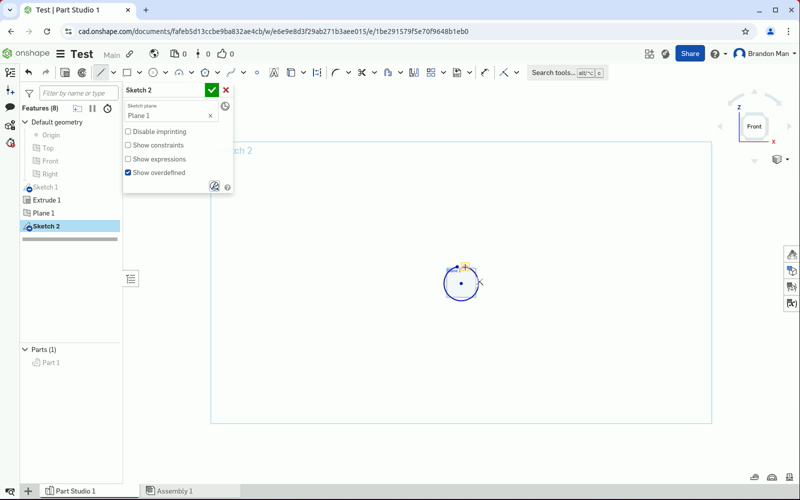
key_down(shift)
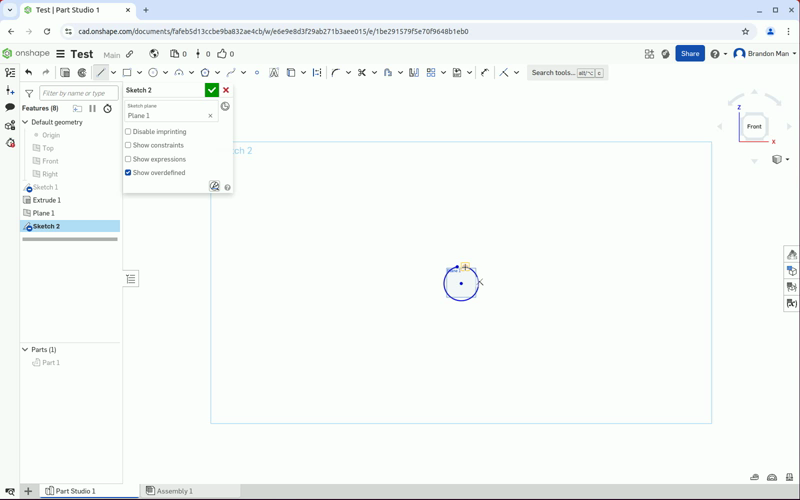
mouse_move(495, 266)
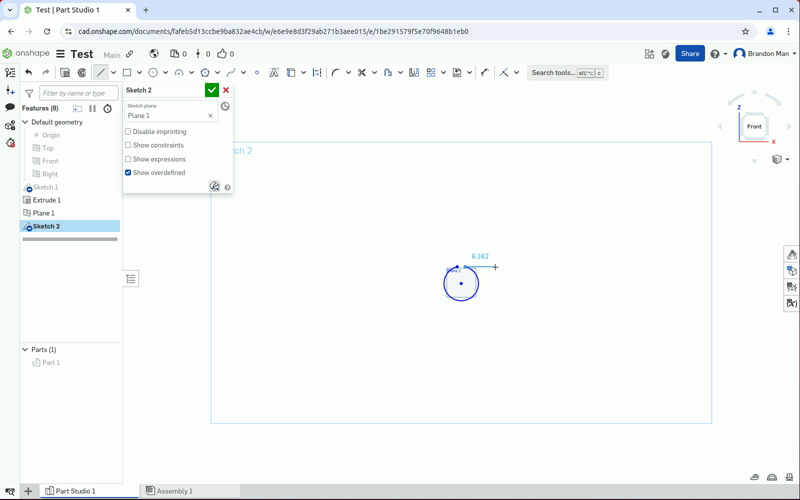
mouse_move(465, 264)
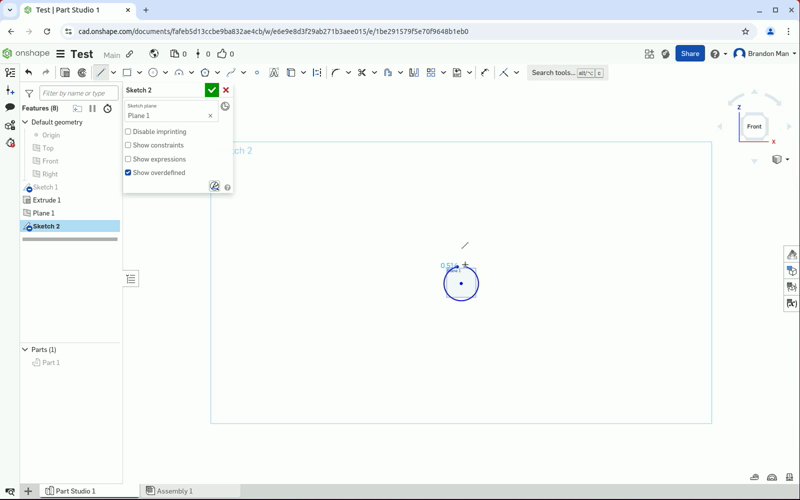
scroll(6)
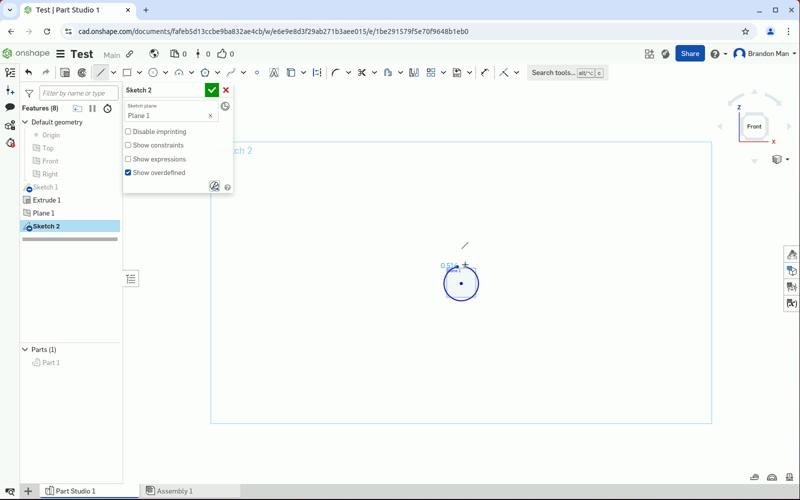
scroll(6)
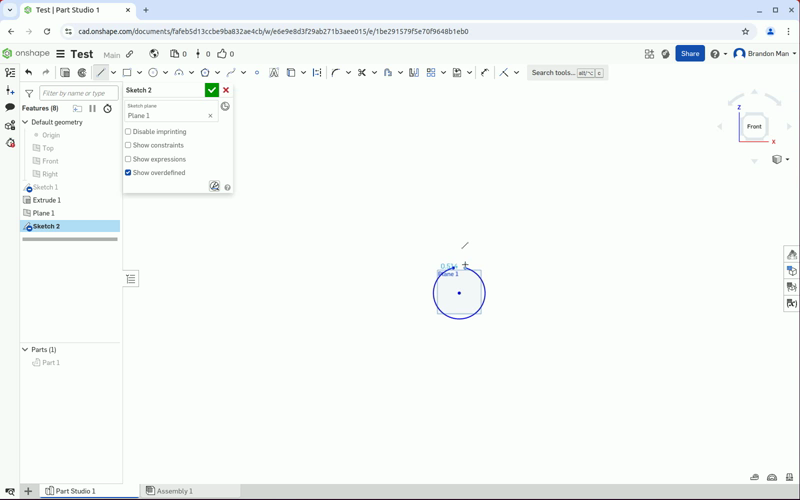
scroll(6)
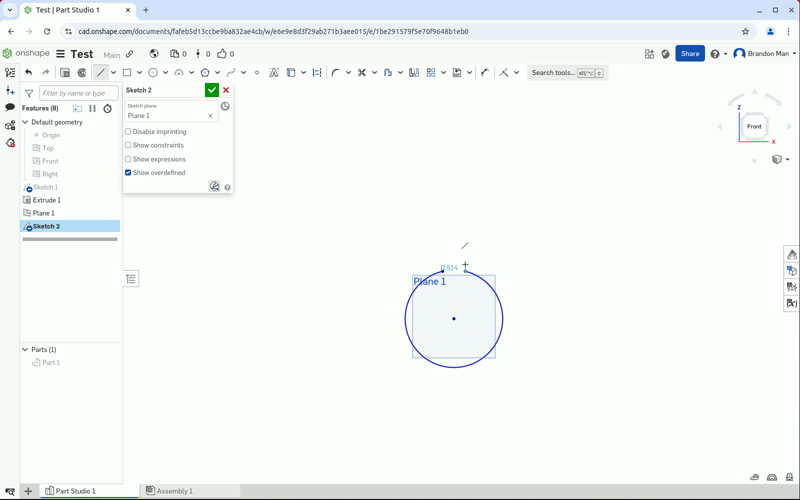
scroll(6)
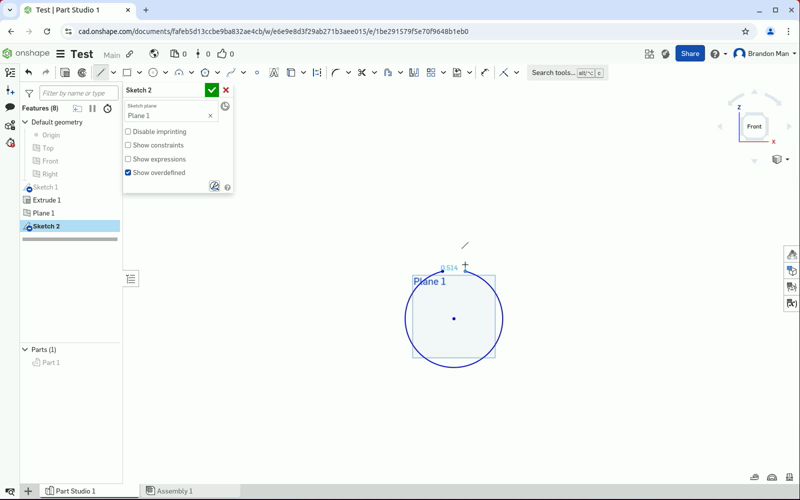
scroll(6)
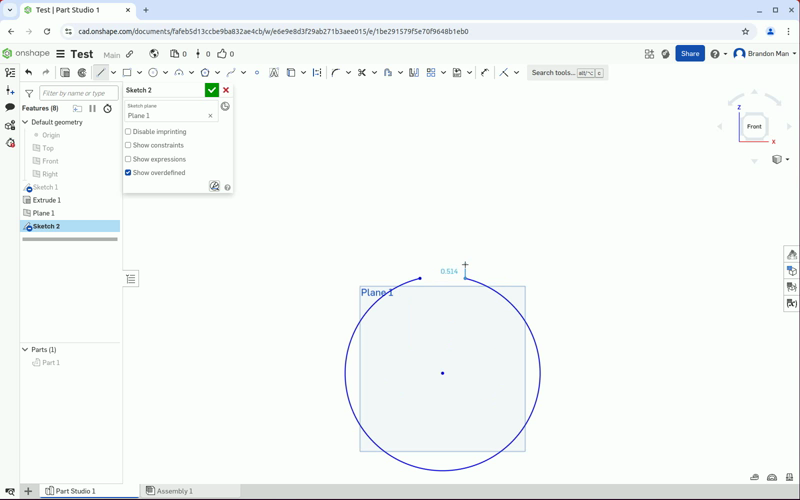
scroll(6)
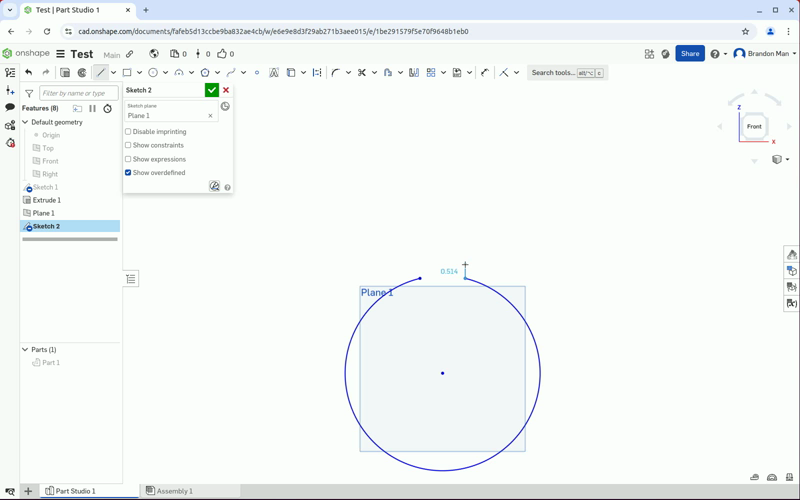
scroll(6)
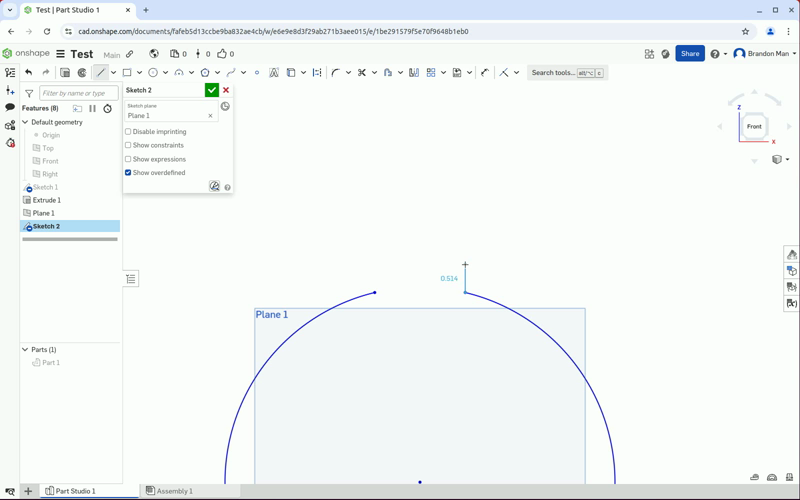
click(465, 264)
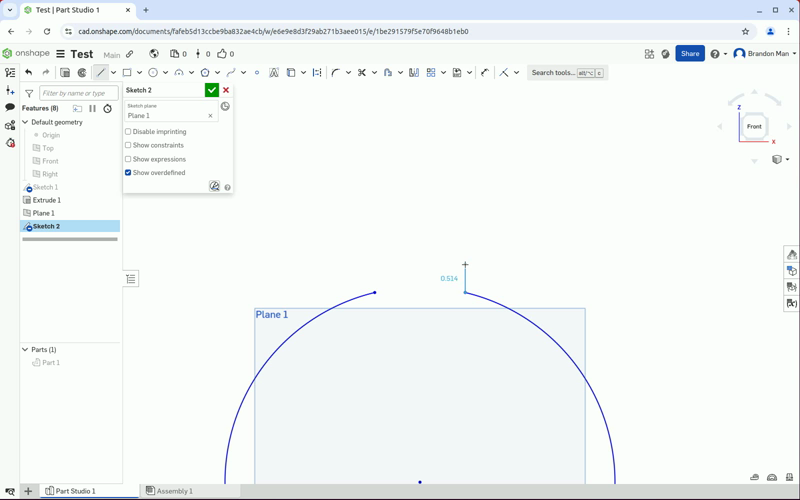
scroll(-6)
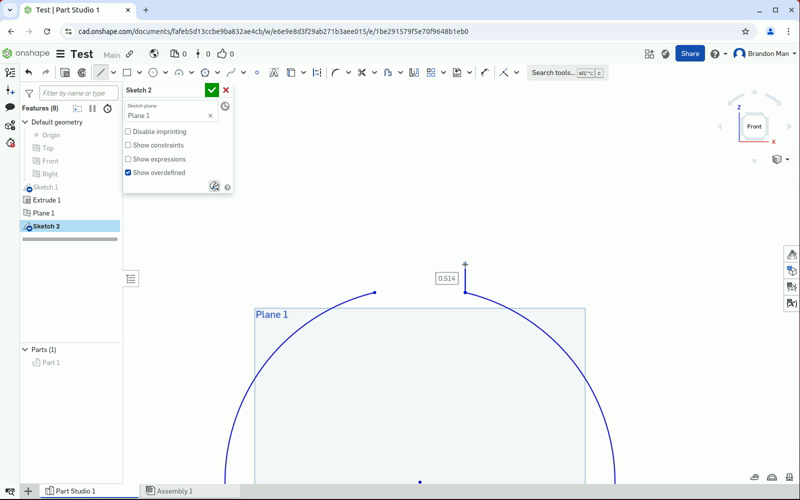
scroll(-6)
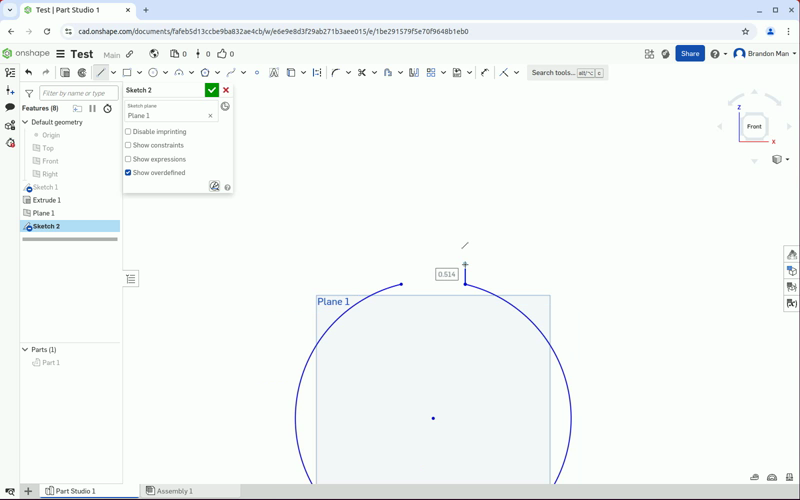
scroll(-6)
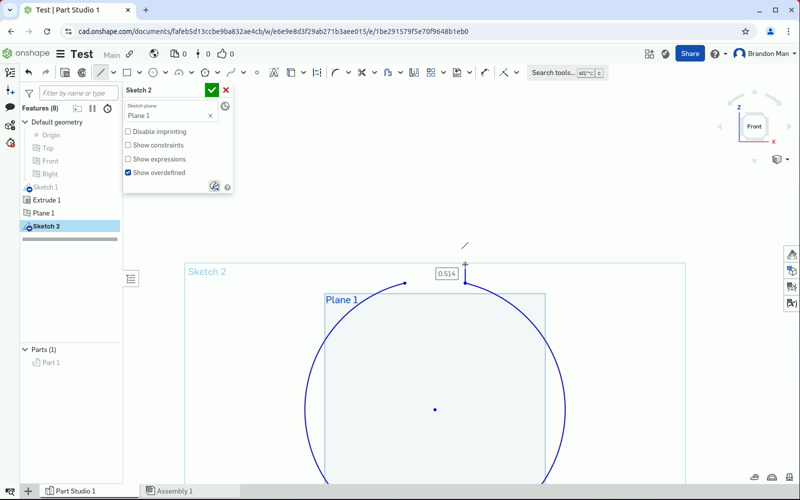
scroll(-6)
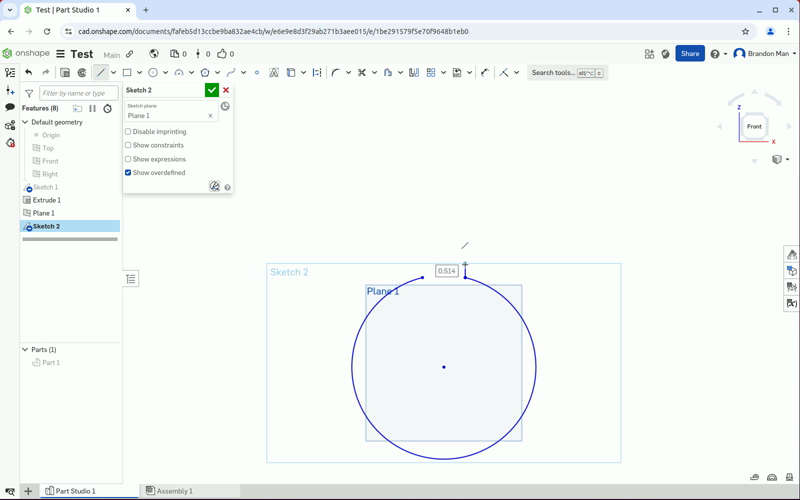
scroll(-6)
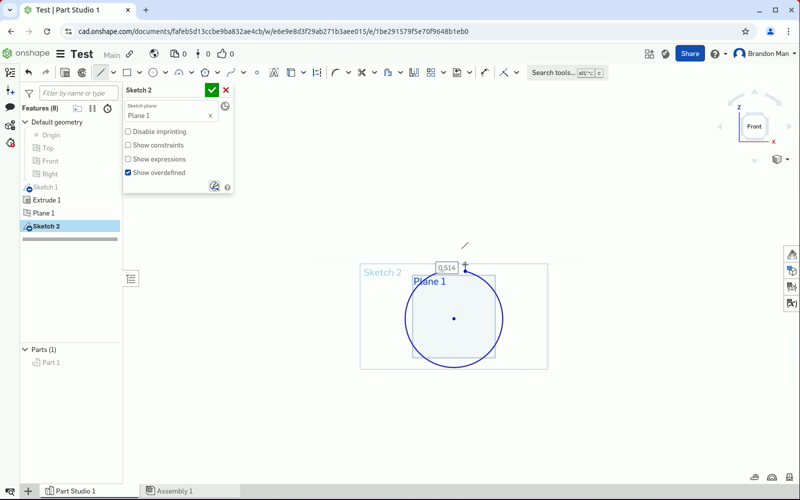
scroll(-6)
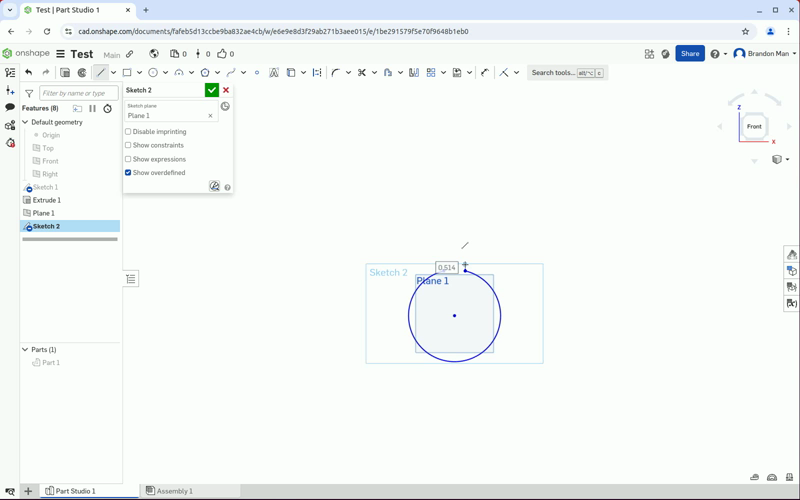
scroll(-6)
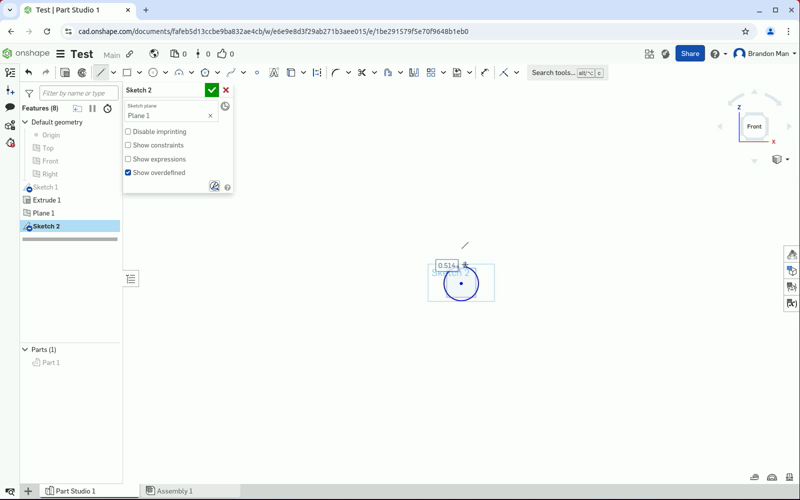
key_up(shift)
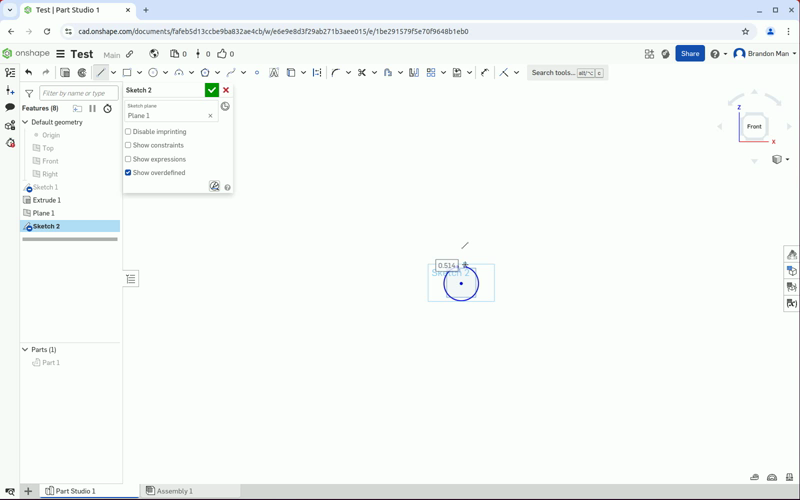
key(esc)
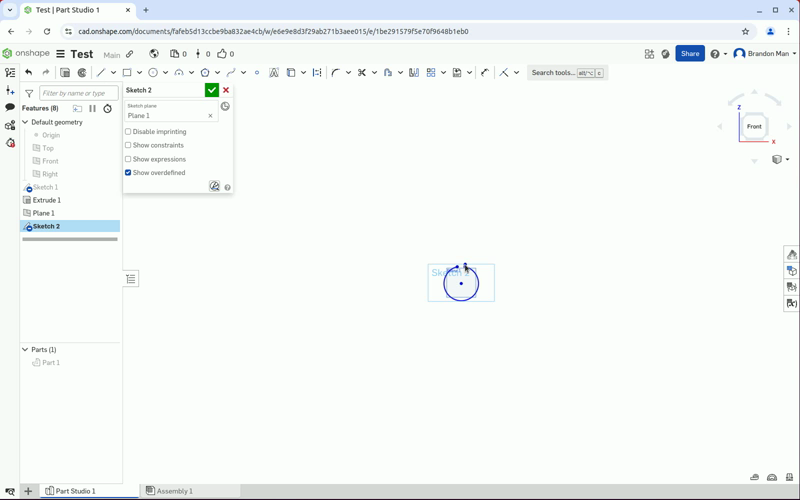
key(a)
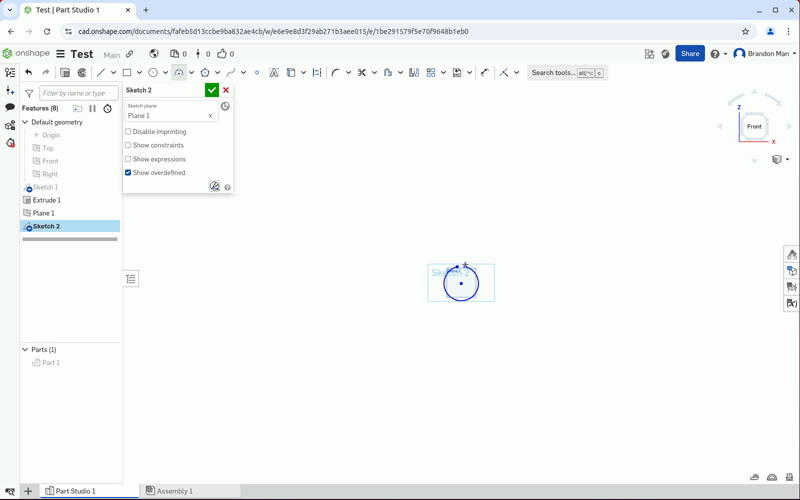
mouse_move(465, 264)
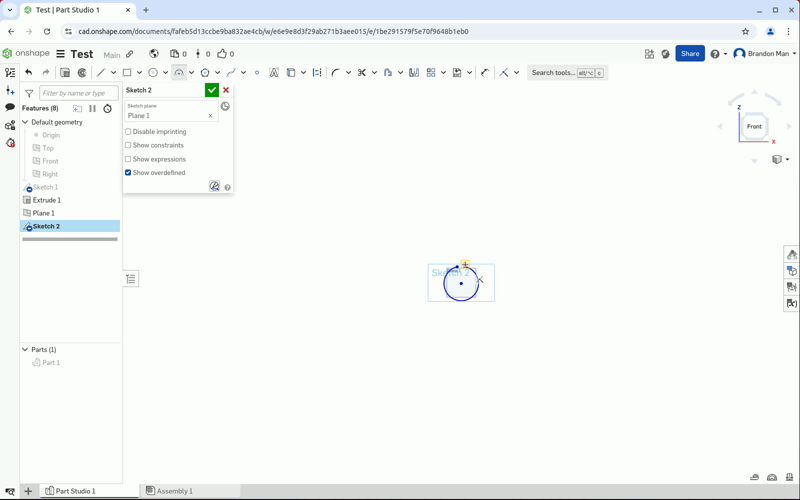
scroll(6)
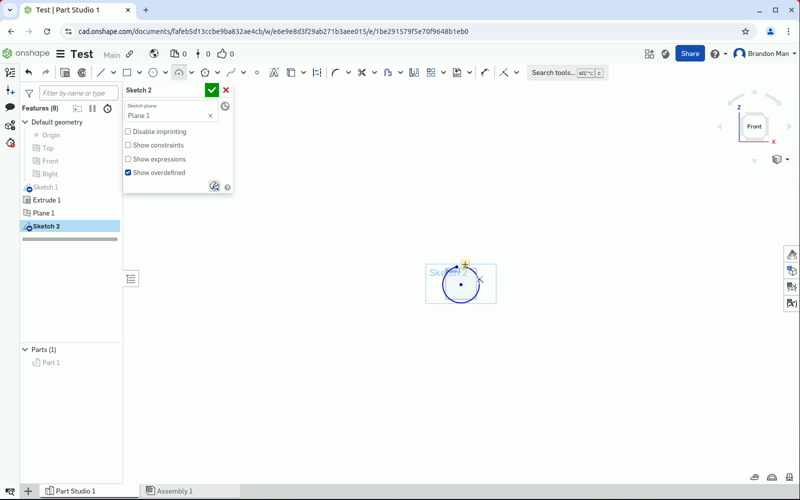
scroll(6)
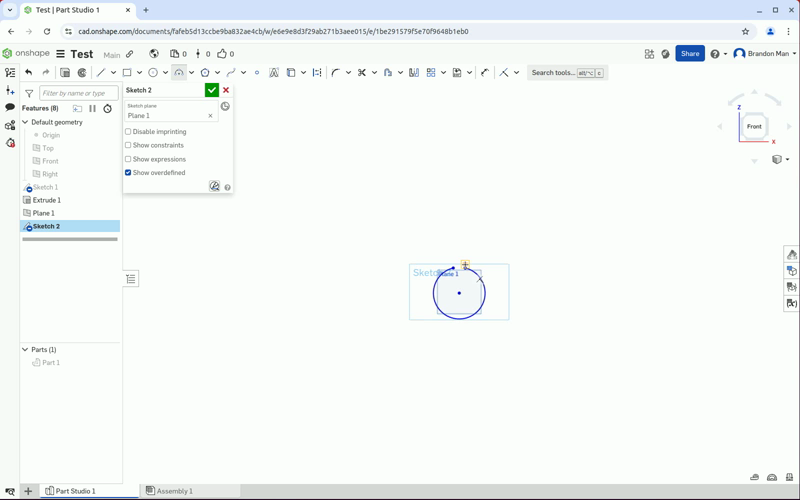
scroll(6)
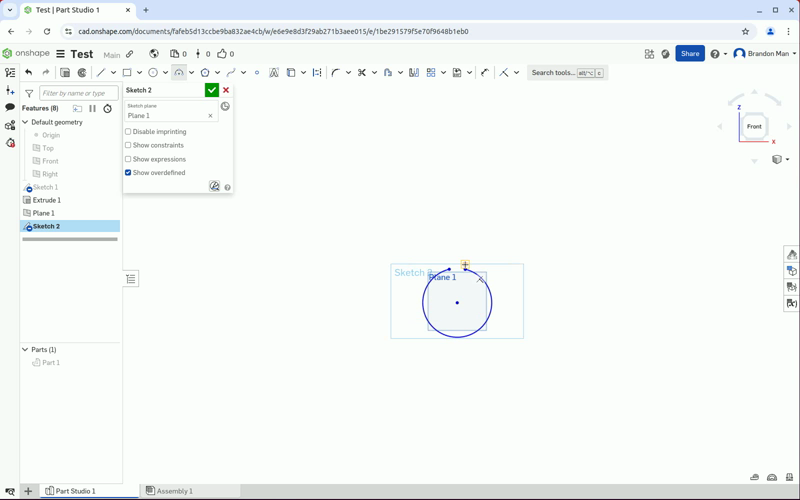
scroll(6)
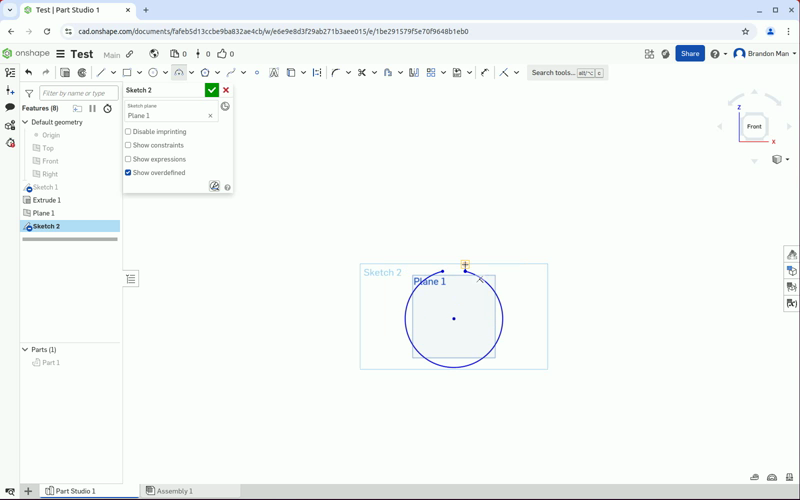
scroll(6)
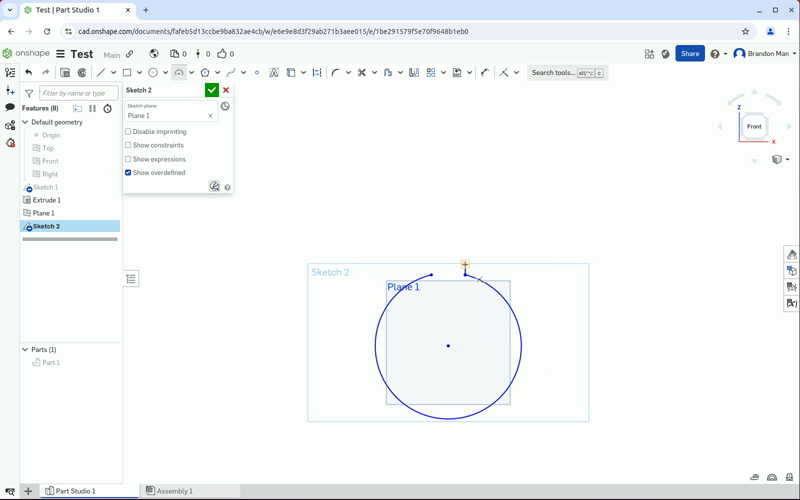
scroll(6)
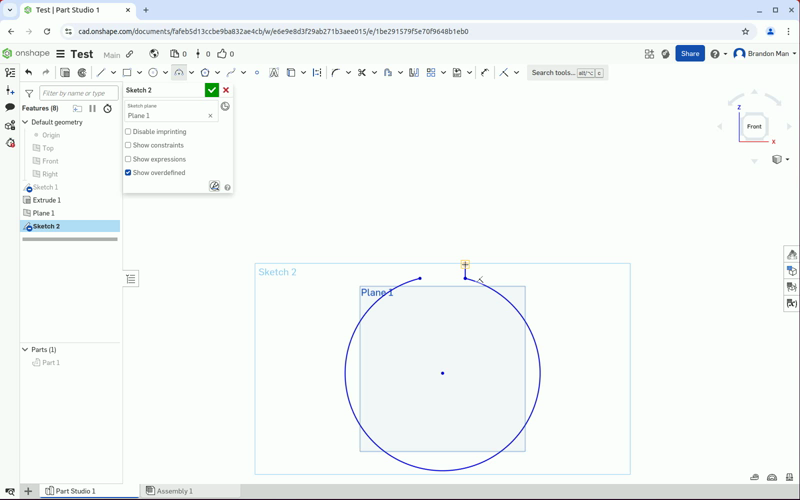
scroll(6)
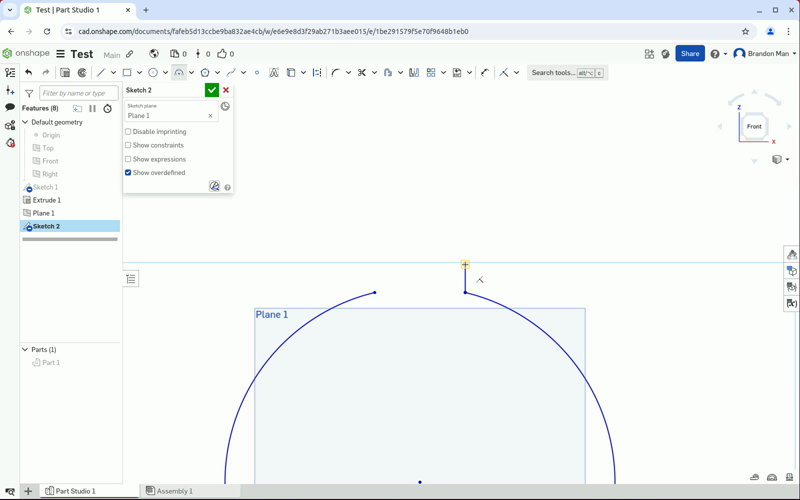
click(465, 264)
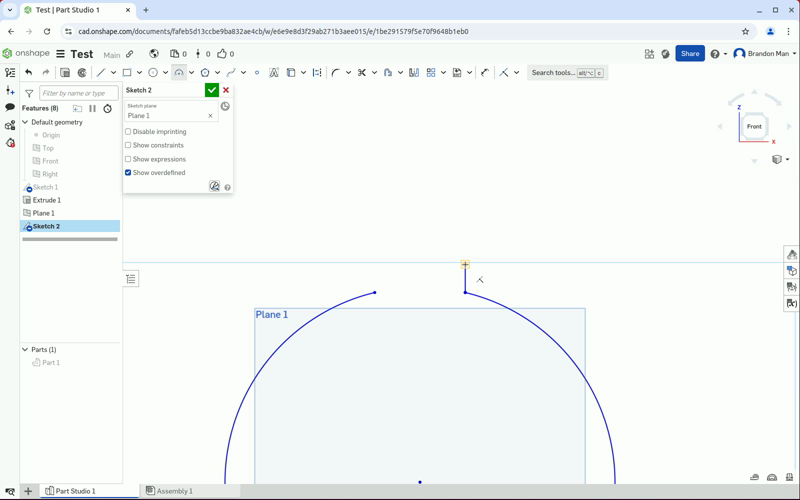
scroll(-6)
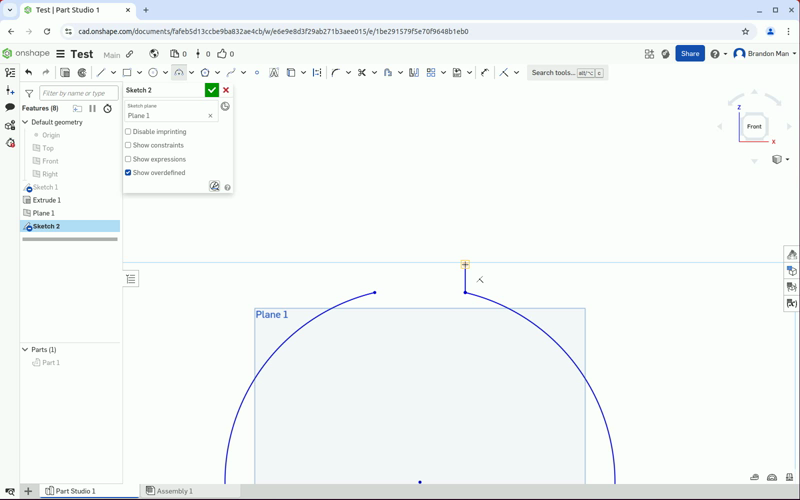
scroll(-6)
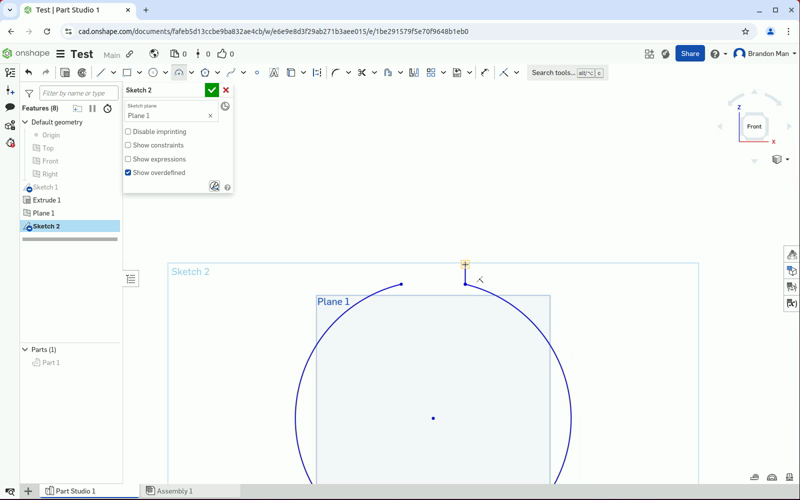
scroll(-6)
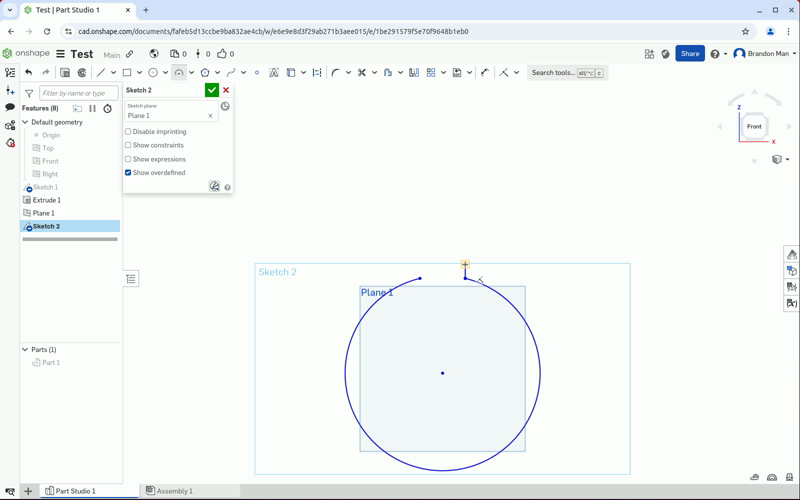
scroll(-6)
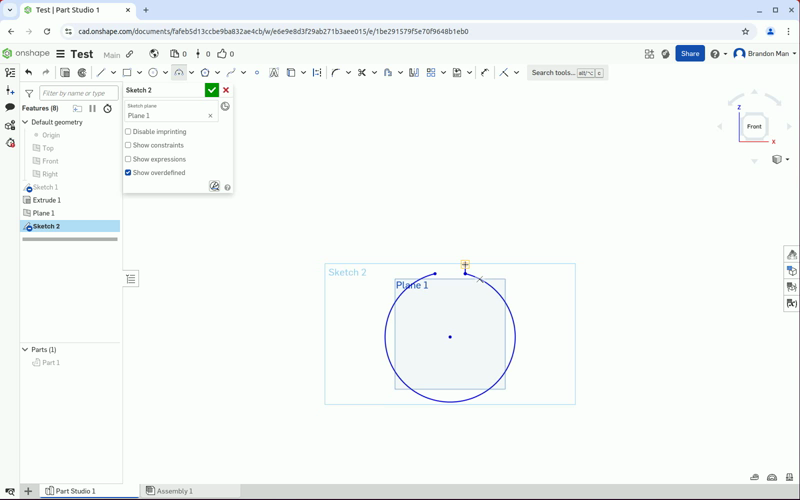
scroll(-6)
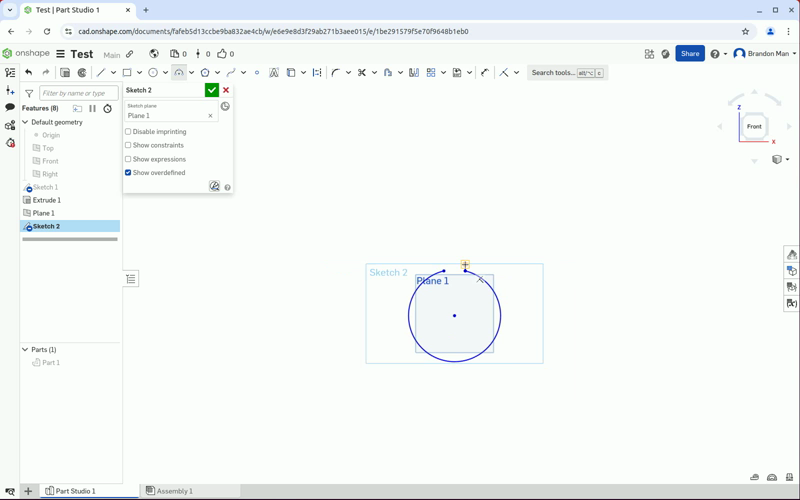
scroll(-6)
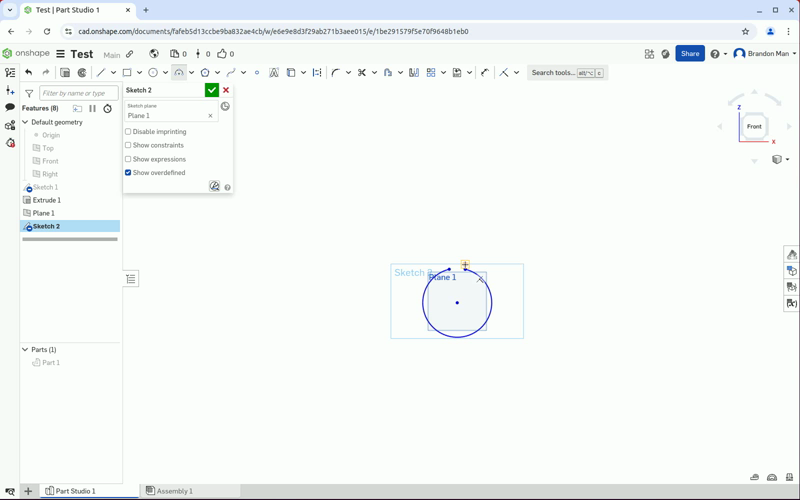
scroll(-6)
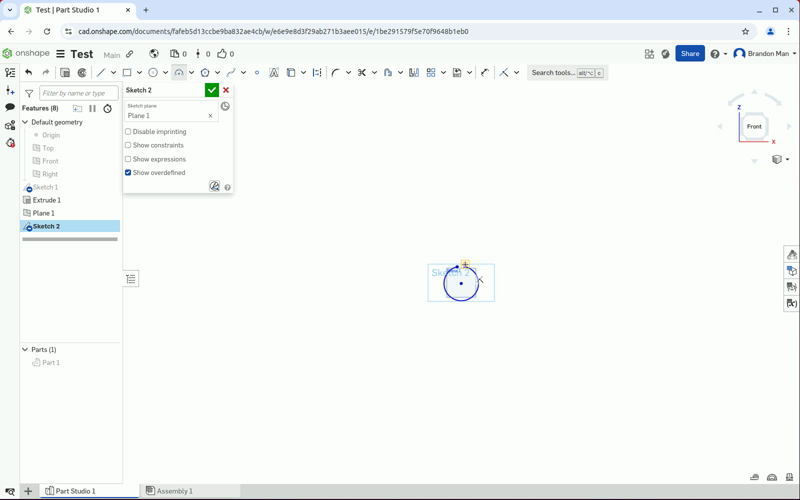
key_down(shift)
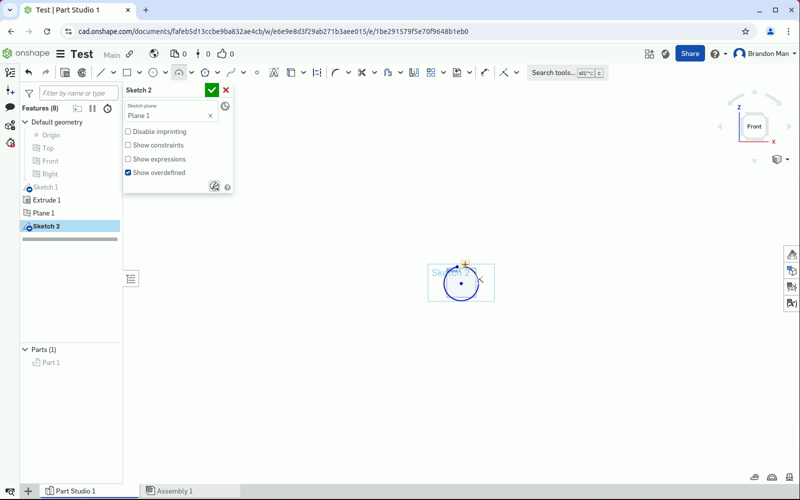
mouse_move(457, 264)
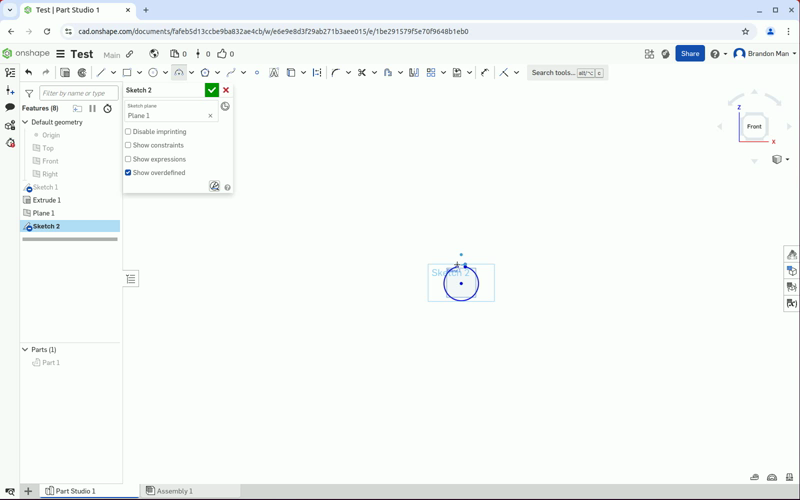
scroll(6)
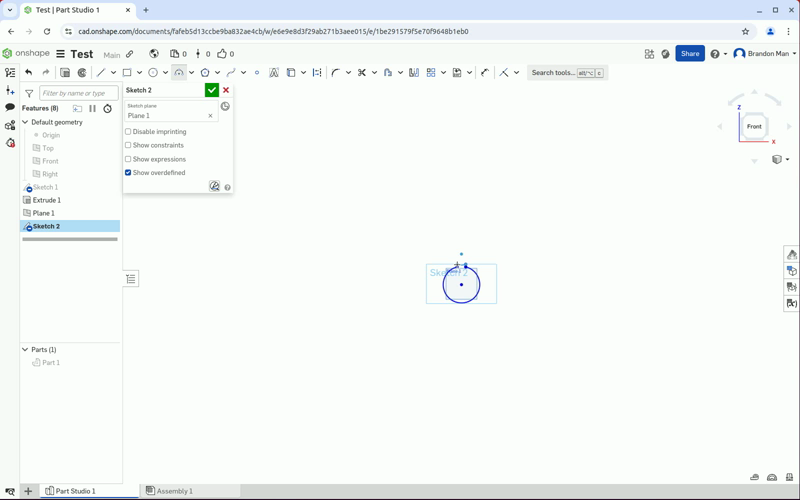
scroll(6)
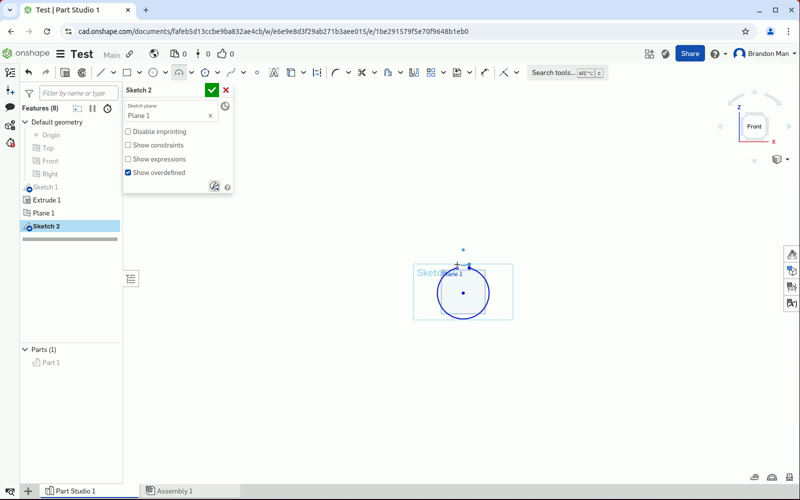
scroll(6)
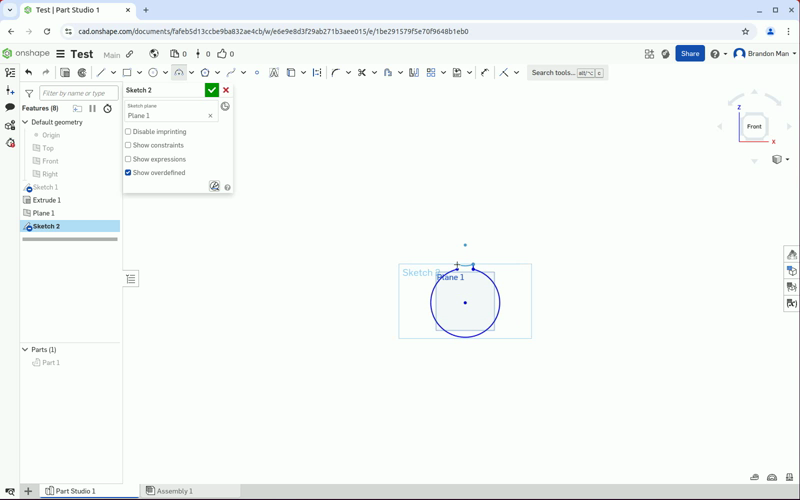
scroll(6)
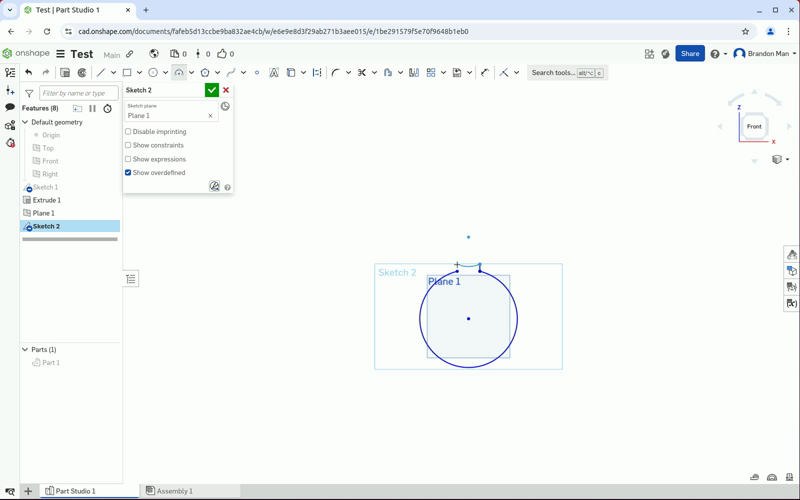
scroll(6)
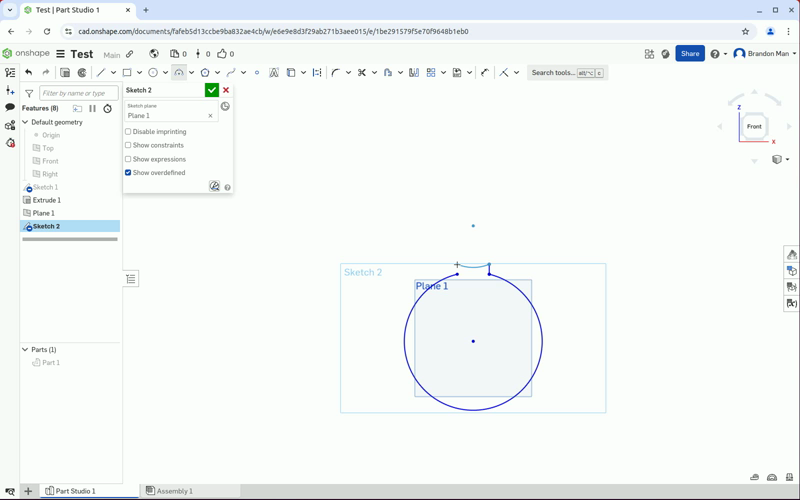
scroll(6)
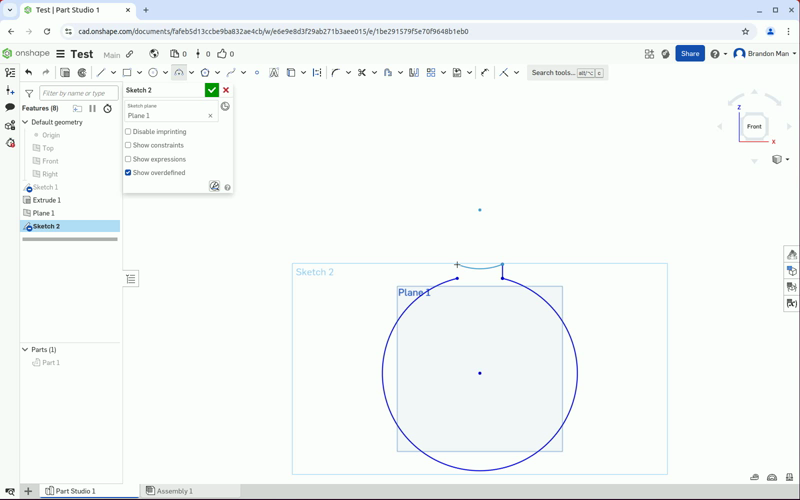
scroll(6)
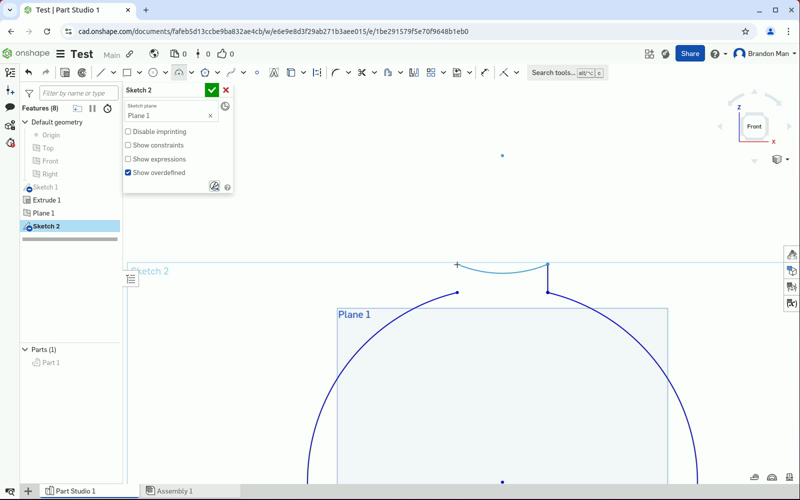
click(457, 264)
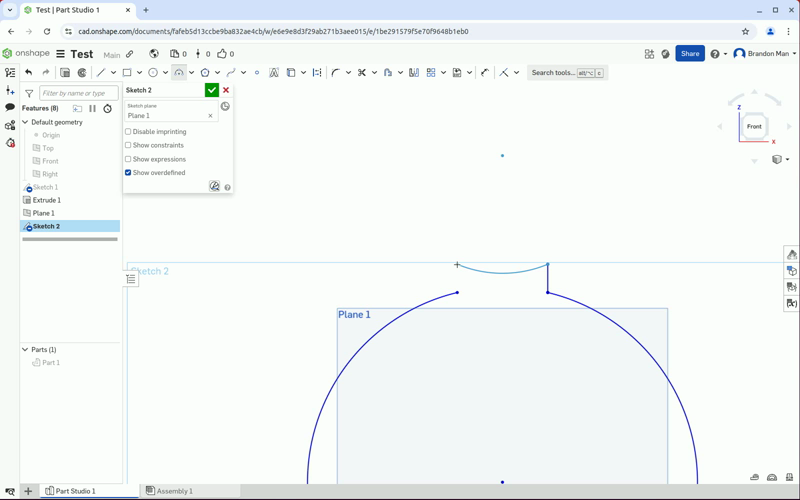
scroll(-6)
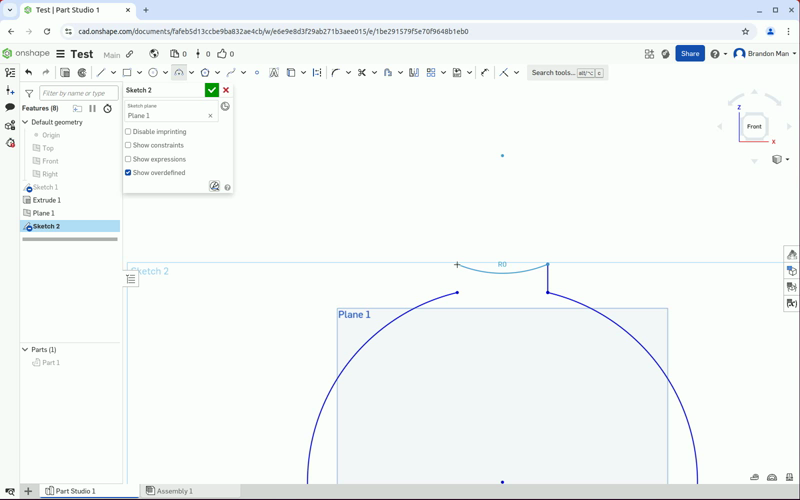
scroll(-6)
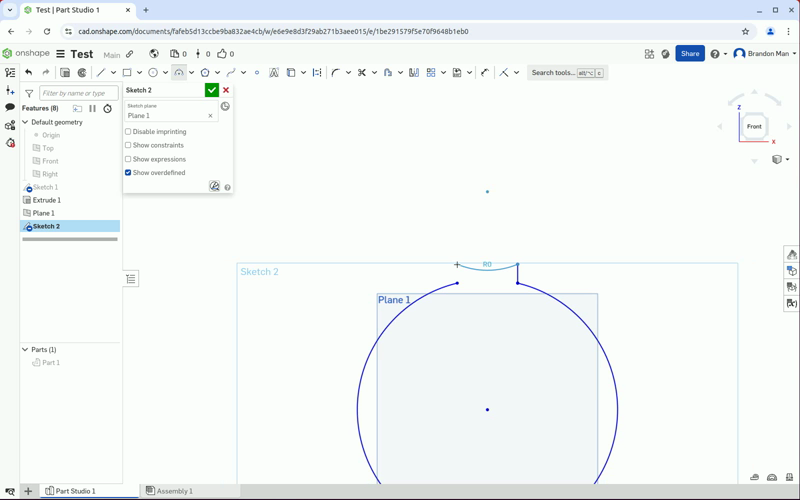
scroll(-6)
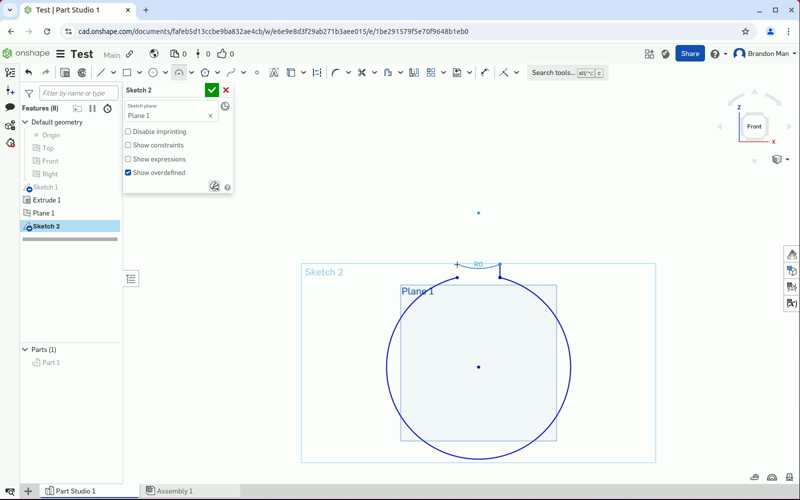
scroll(-6)
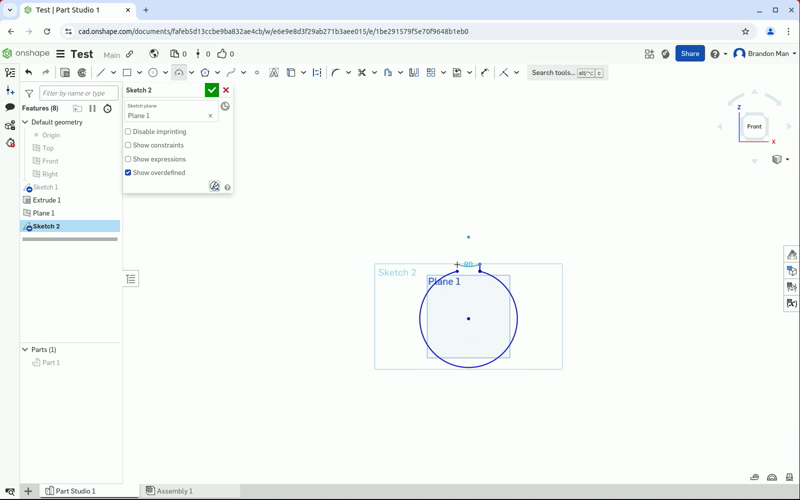
scroll(-6)
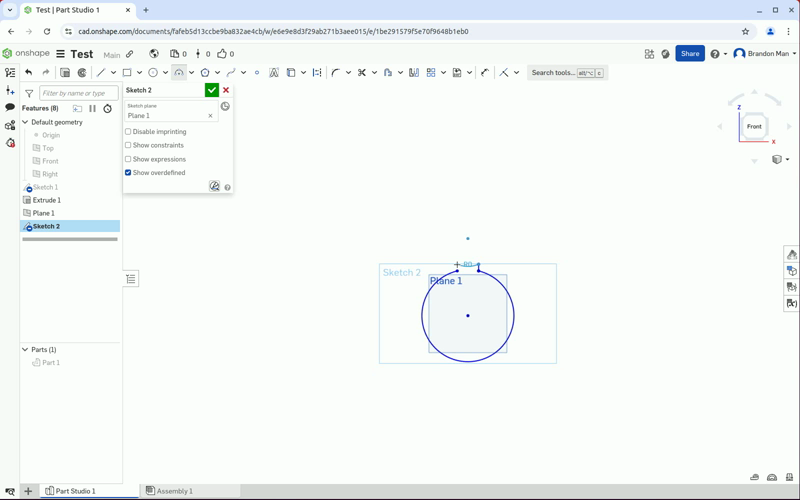
scroll(-6)
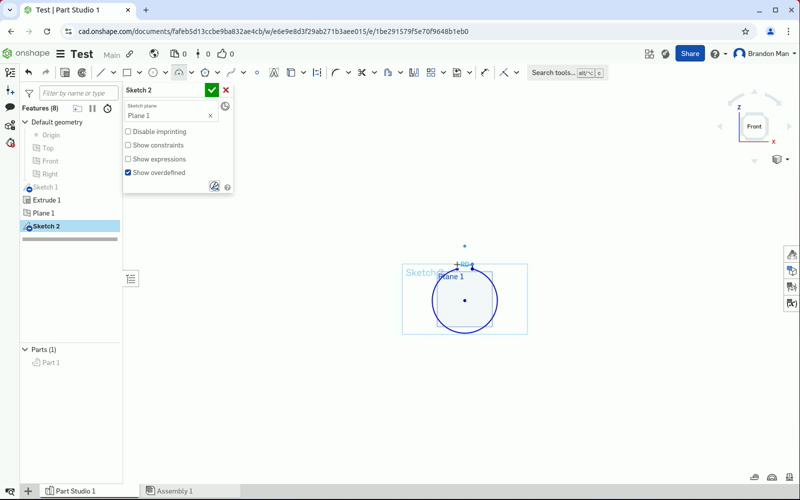
scroll(-6)
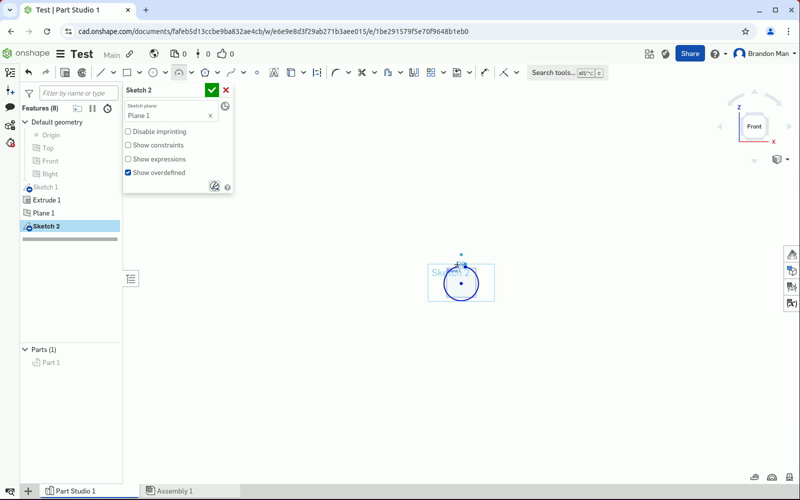
mouse_move(461, 302)
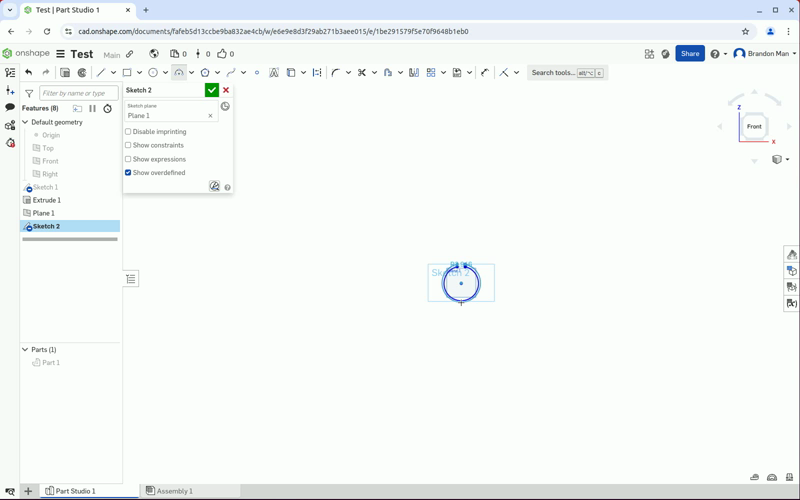
scroll(6)
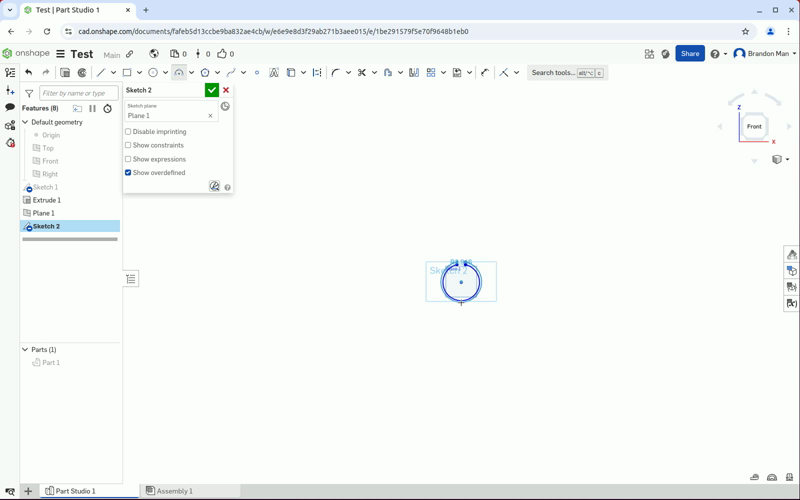
scroll(6)
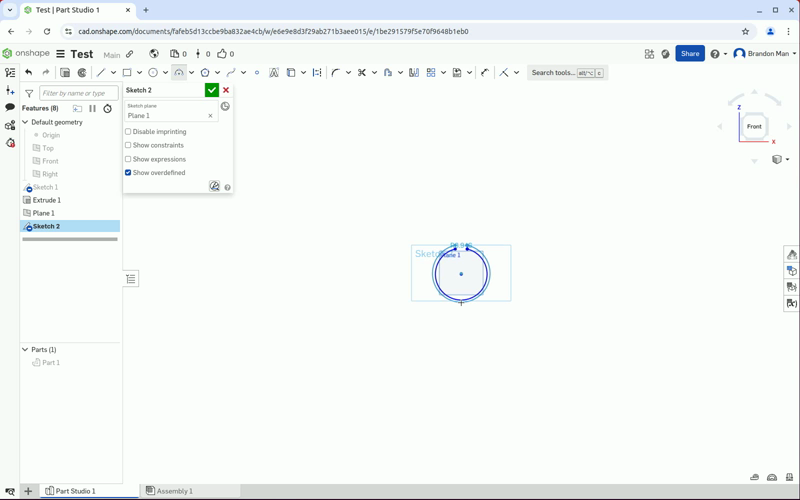
scroll(6)
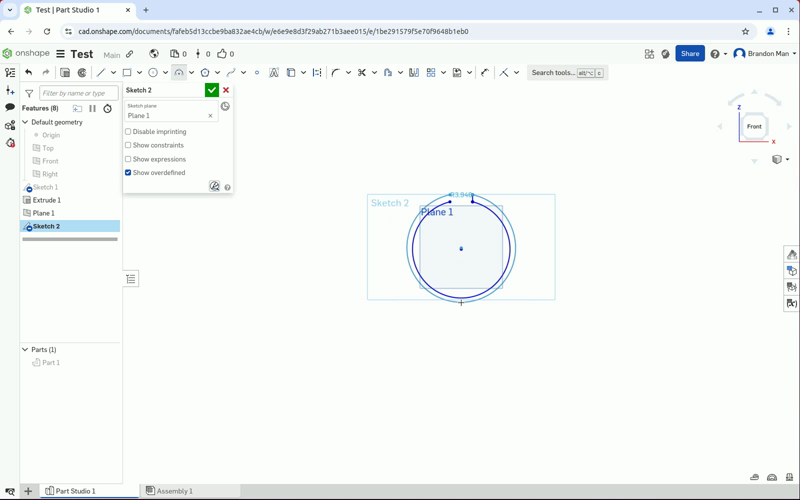
scroll(6)
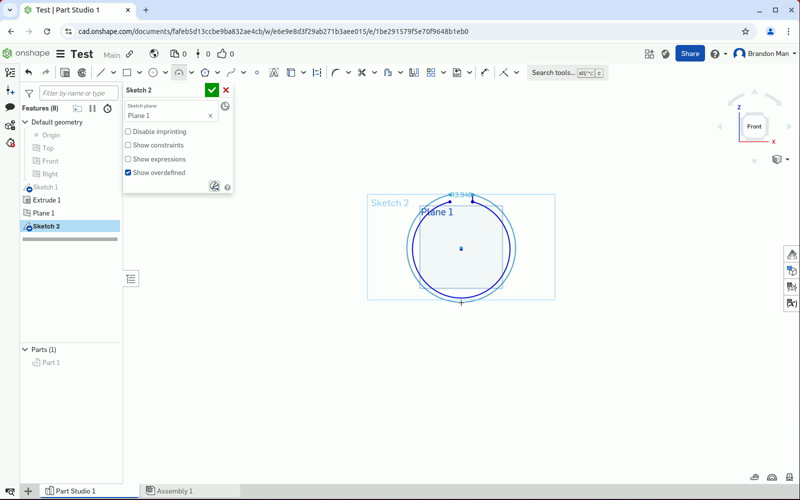
scroll(6)
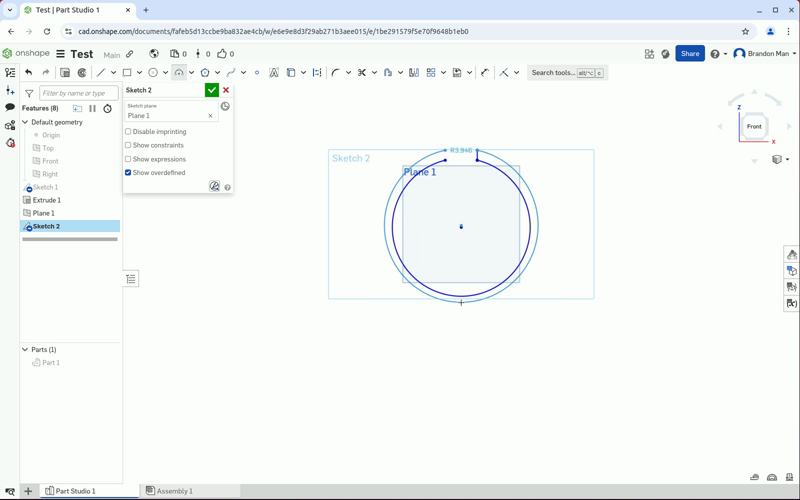
scroll(6)
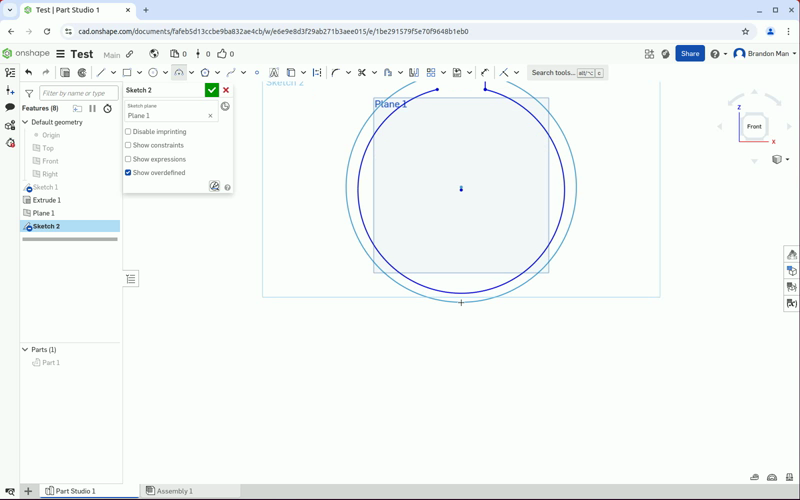
scroll(6)
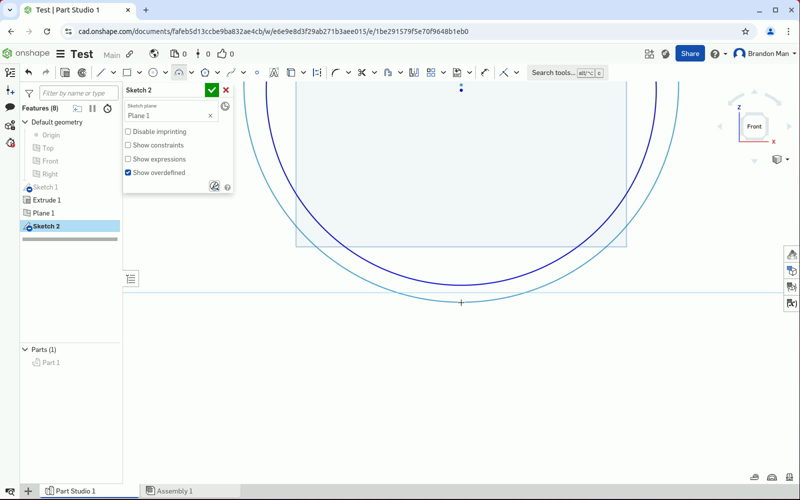
click(461, 302)
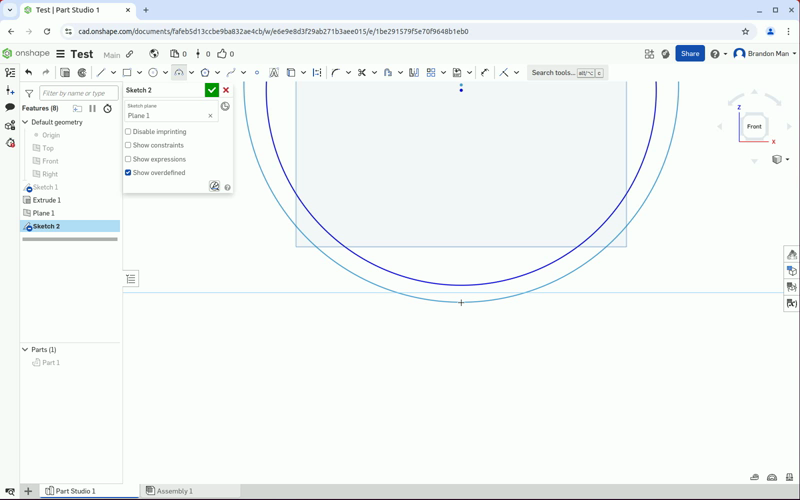
scroll(-6)
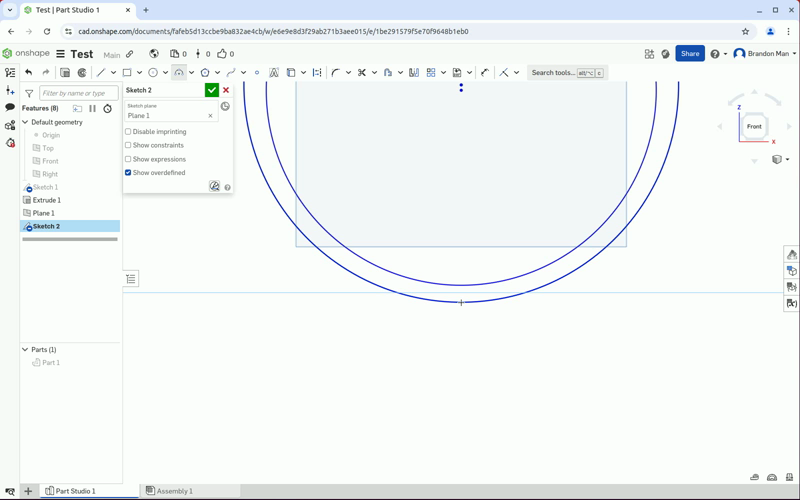
scroll(-6)
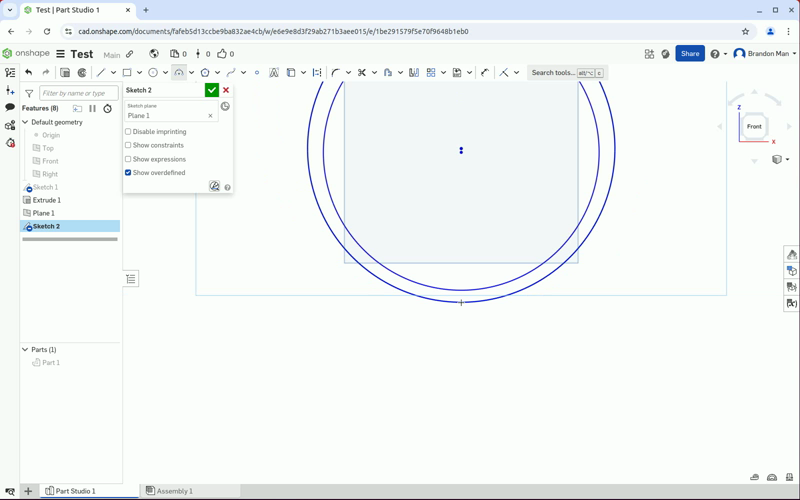
scroll(-6)
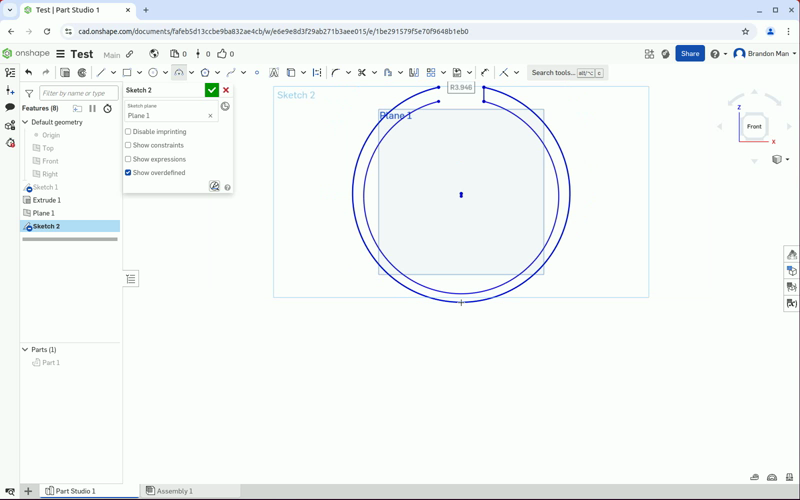
scroll(-6)
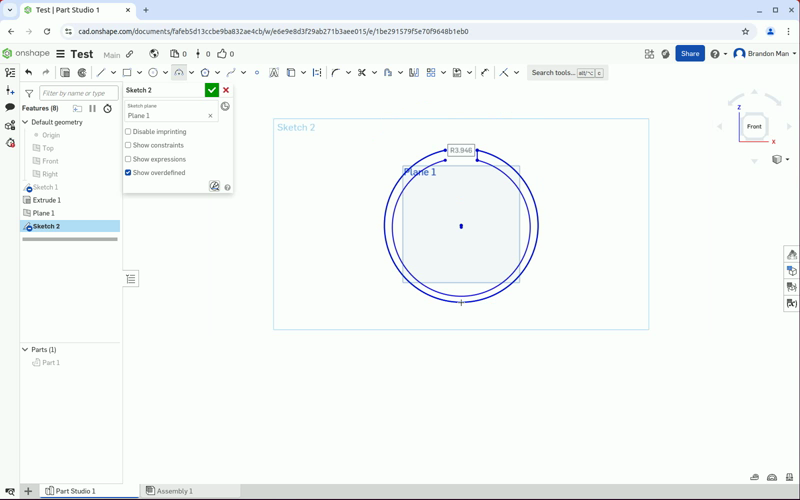
scroll(-6)
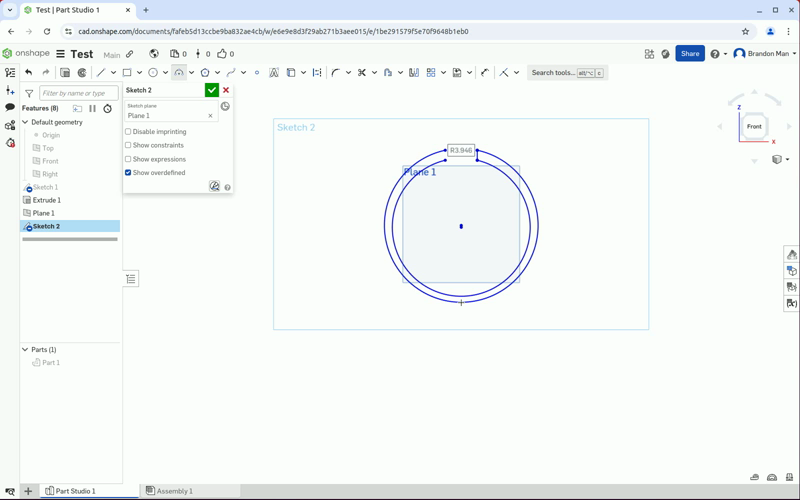
scroll(-6)
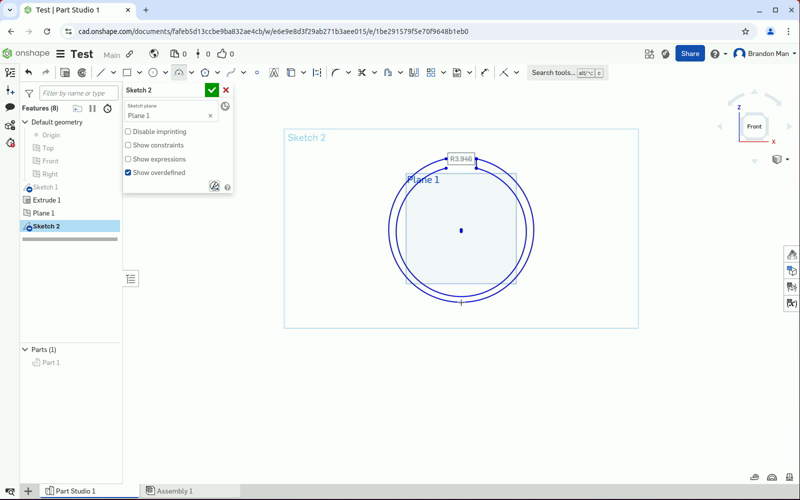
scroll(-6)
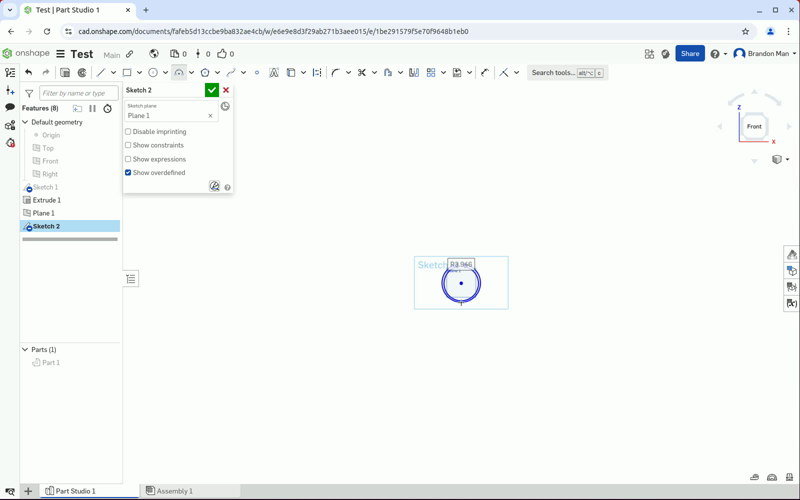
key_up(shift)
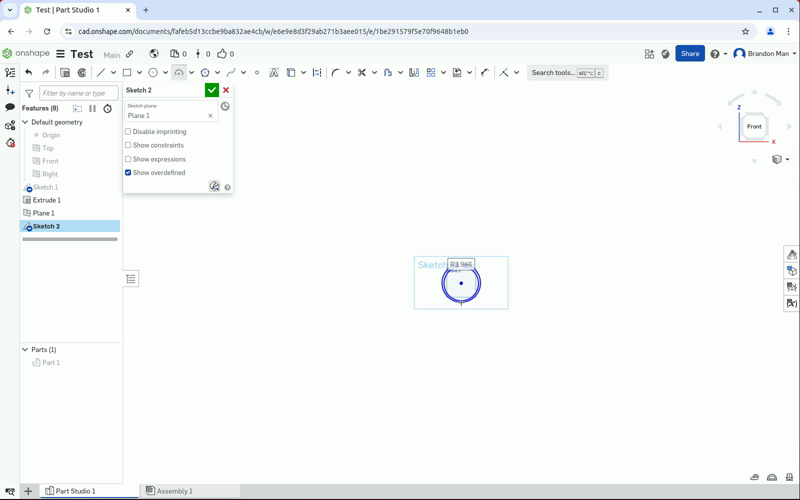
key(esc)
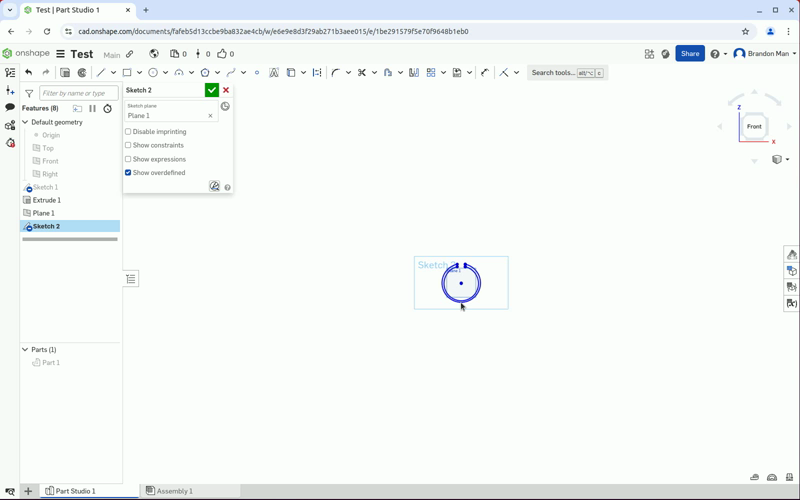
key(l)
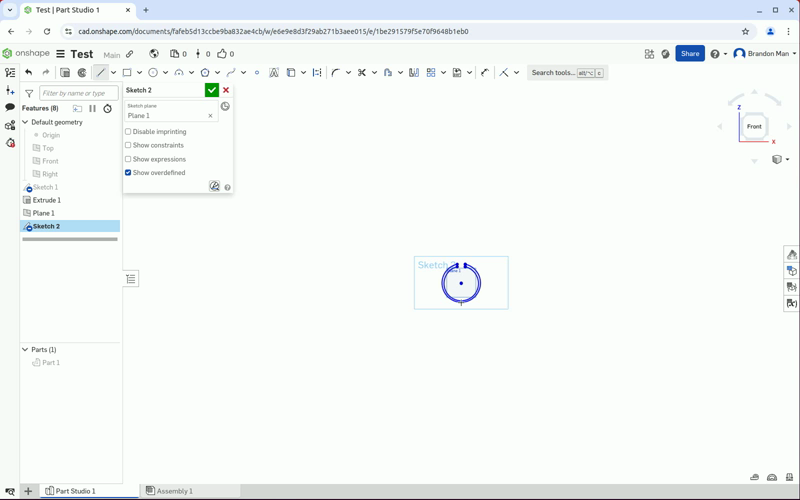
mouse_move(457, 264)
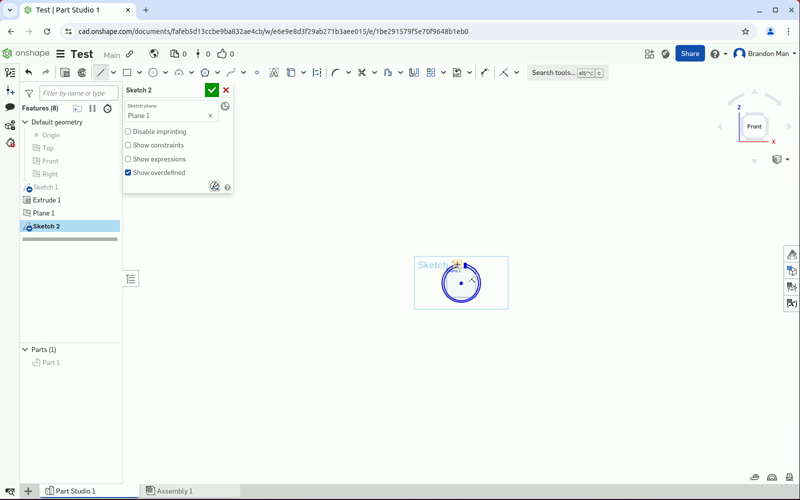
scroll(6)
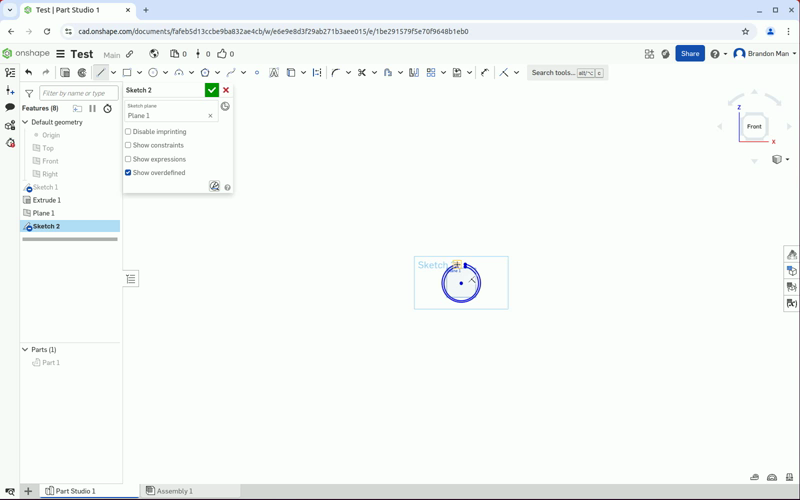
scroll(6)
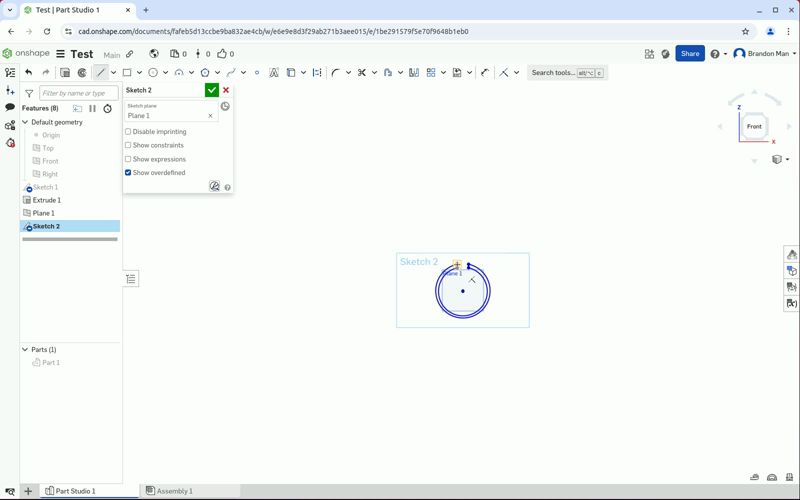
scroll(6)
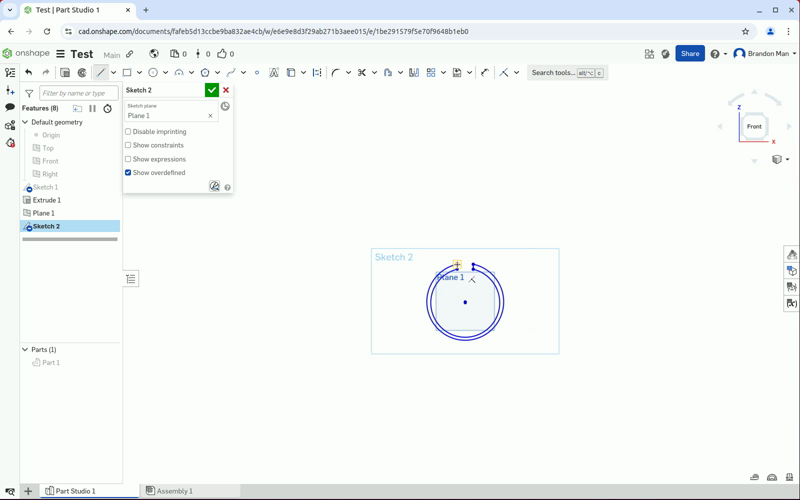
scroll(6)
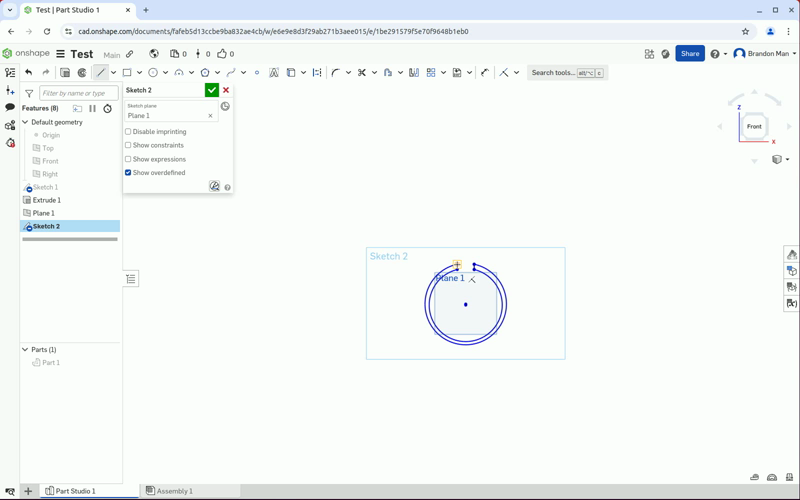
scroll(6)
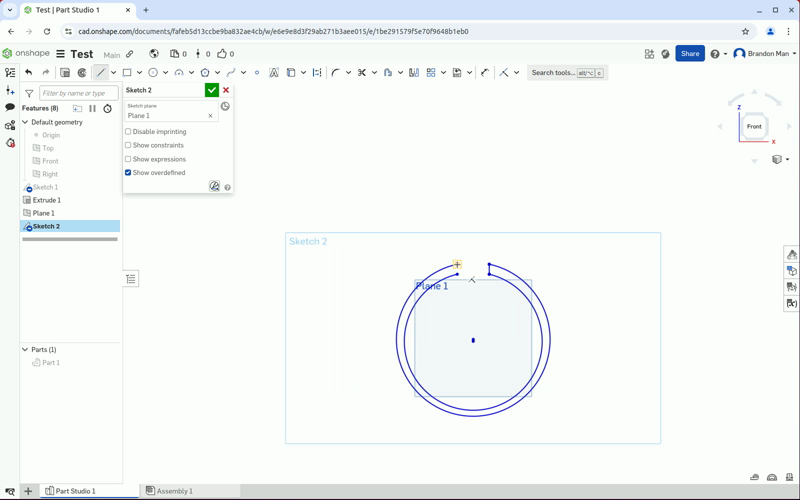
scroll(6)
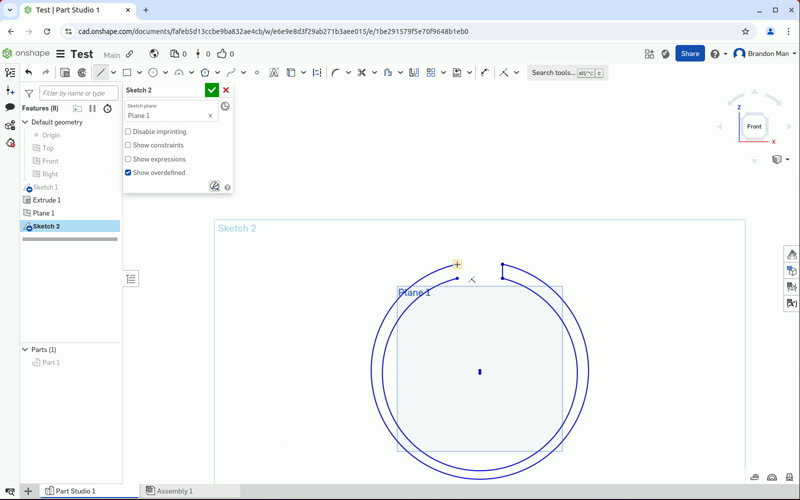
scroll(6)
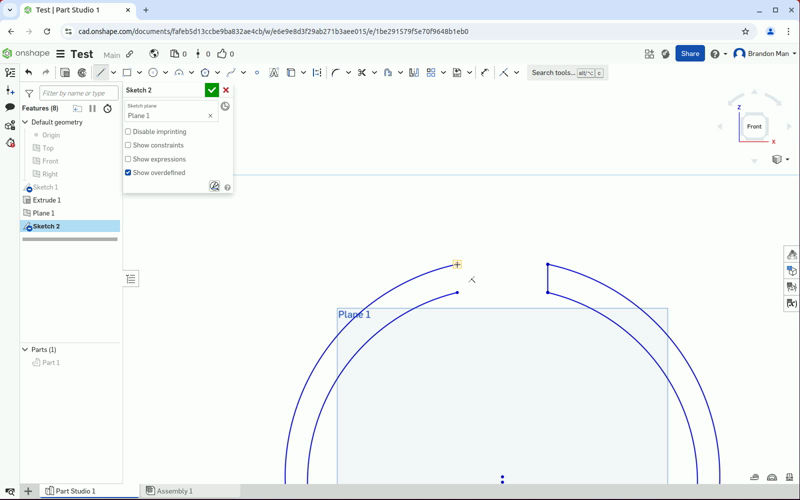
click(457, 264)
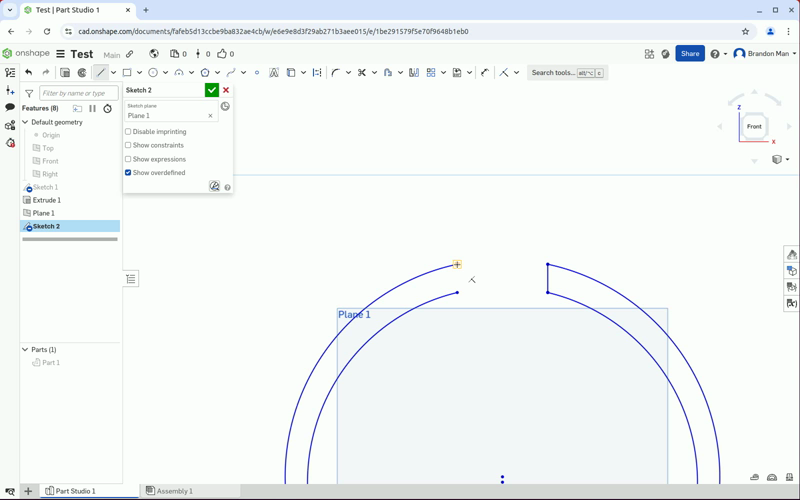
scroll(-6)
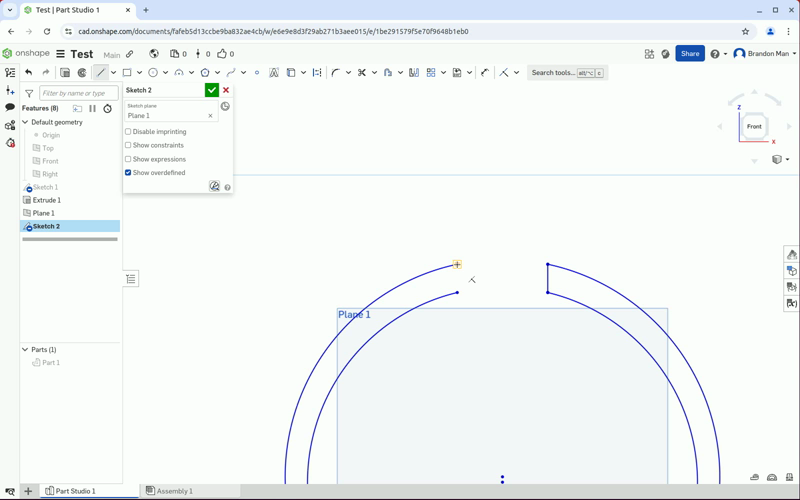
scroll(-6)
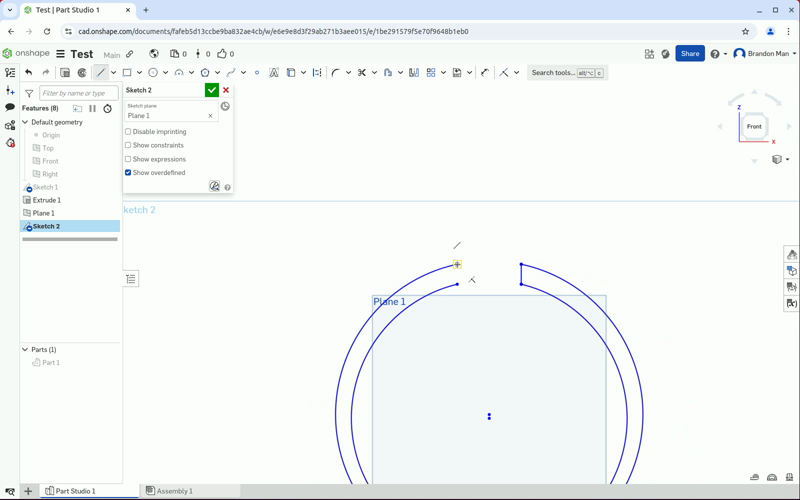
scroll(-6)
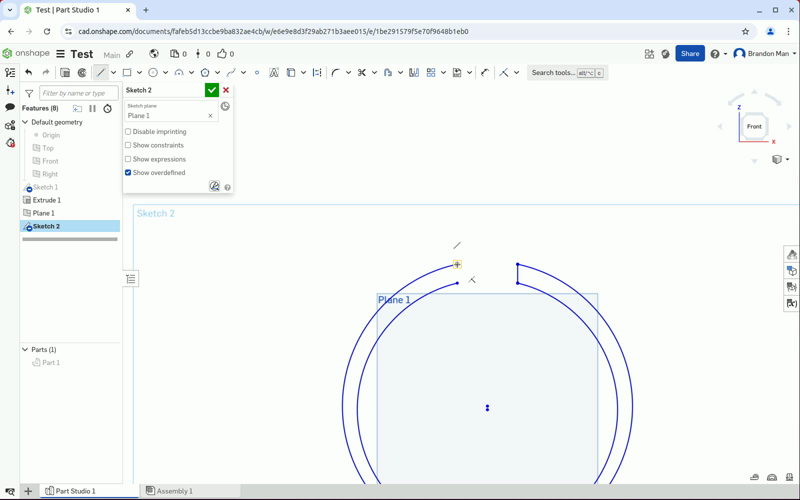
scroll(-6)
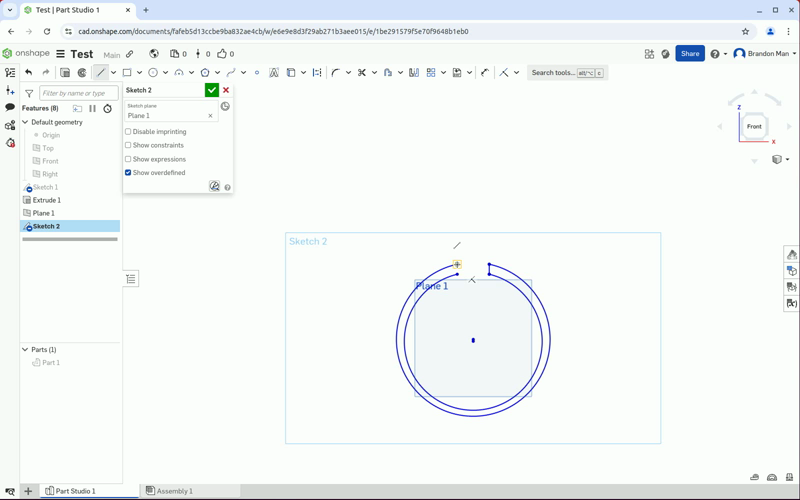
scroll(-6)
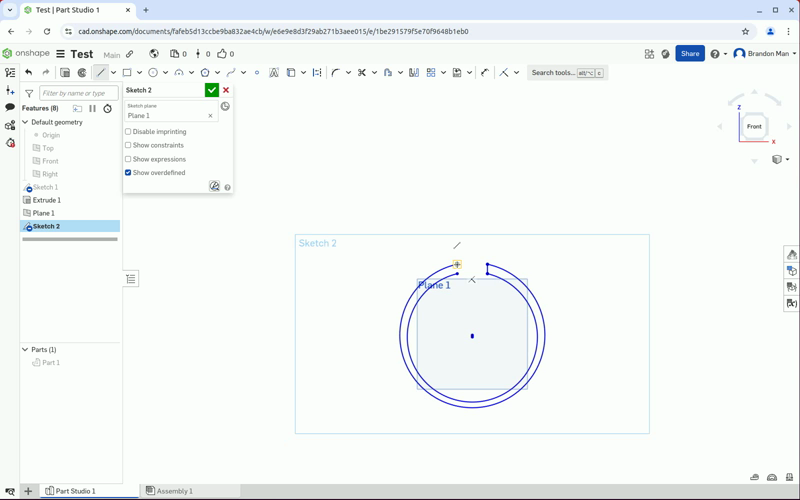
scroll(-6)
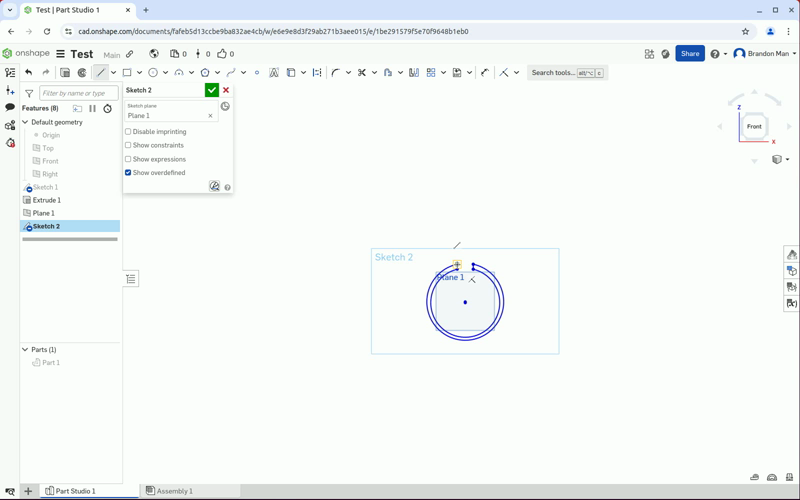
scroll(-6)
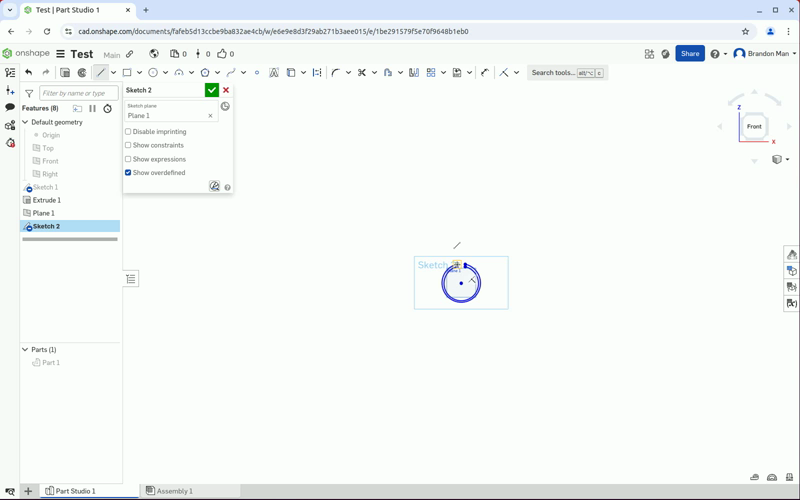
mouse_move(487, 264)
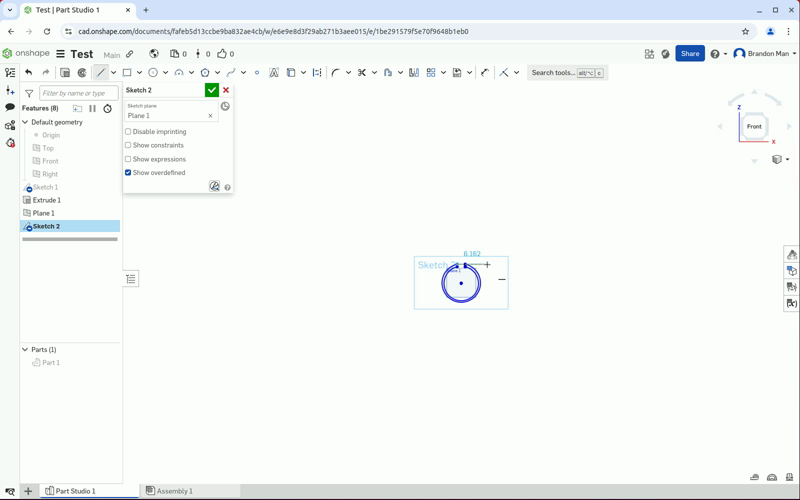
key_down(shift)
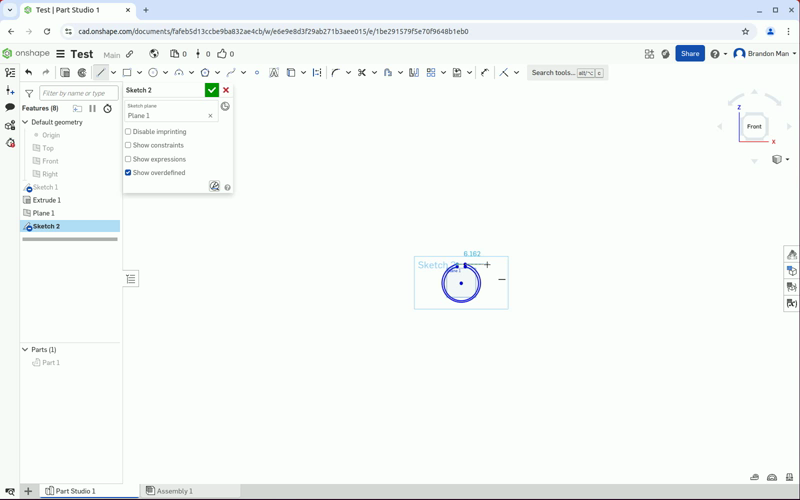
mouse_move(457, 266)
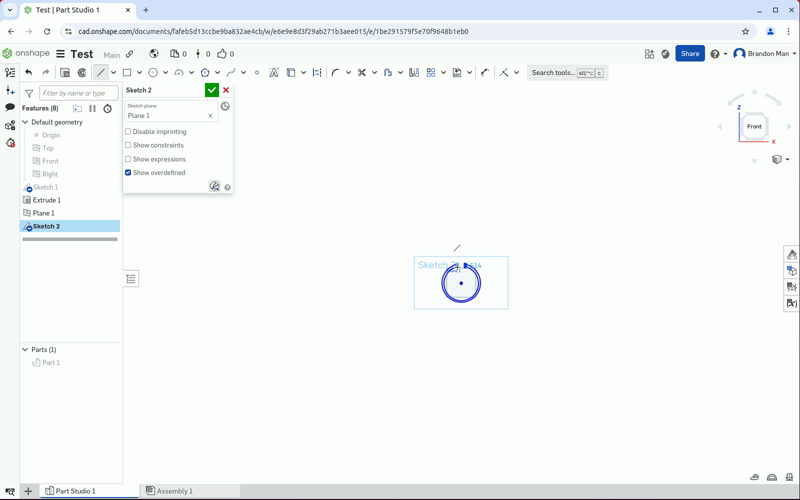
scroll(6)
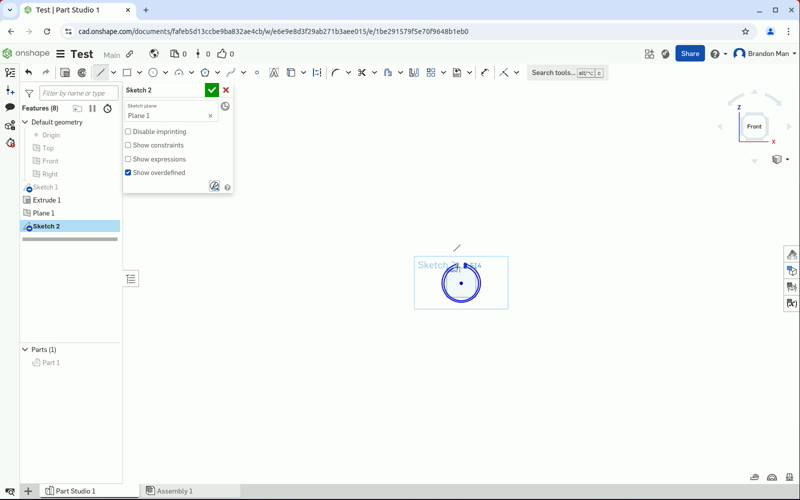
scroll(6)
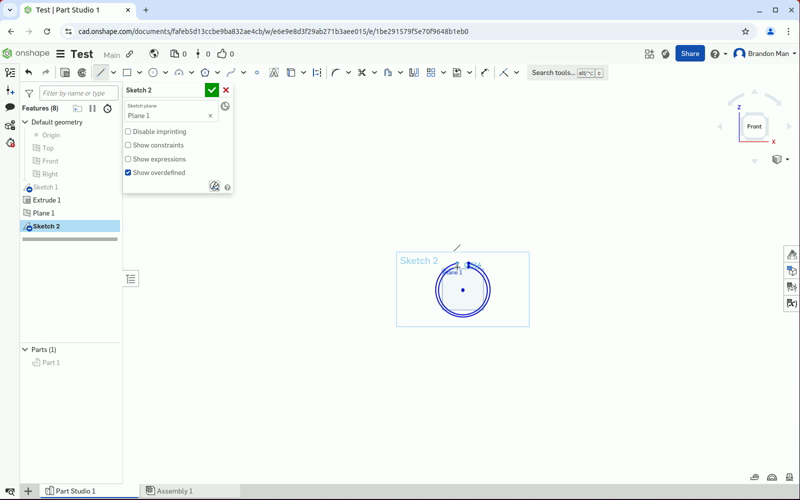
scroll(6)
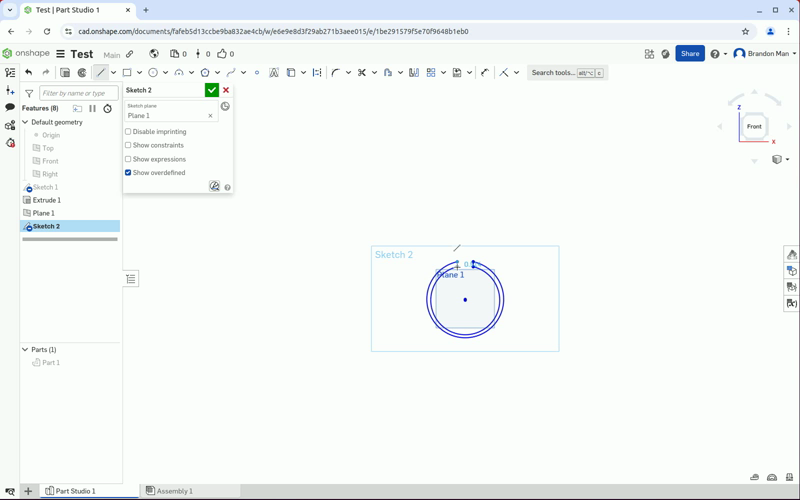
scroll(6)
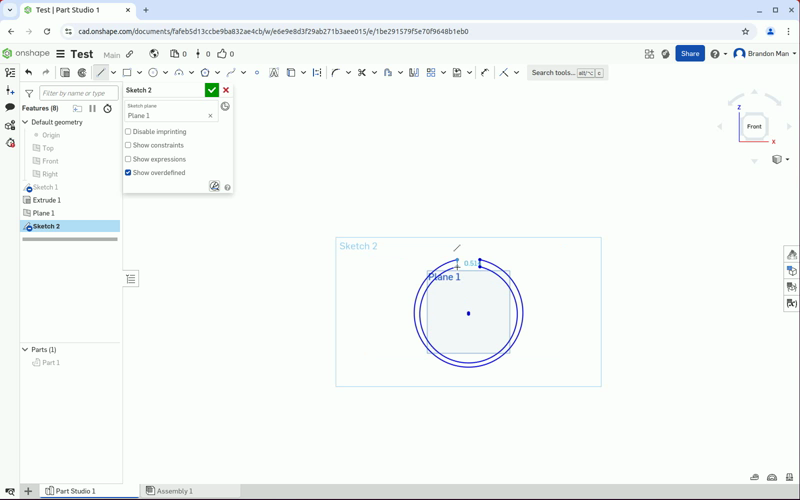
scroll(6)
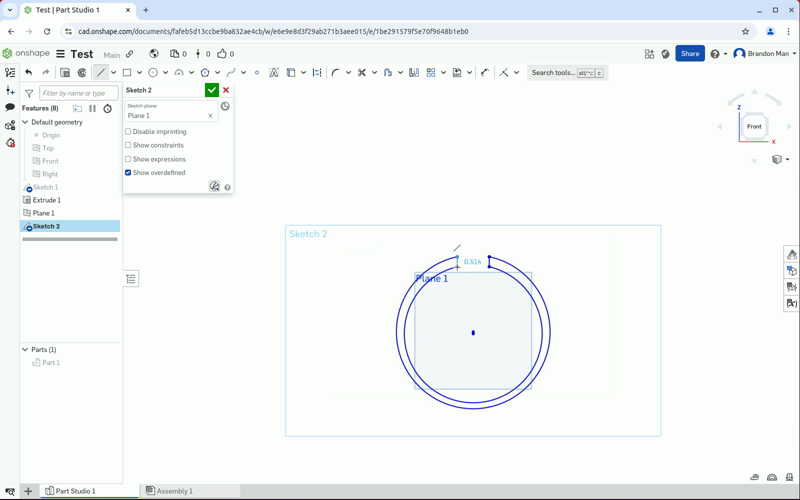
scroll(6)
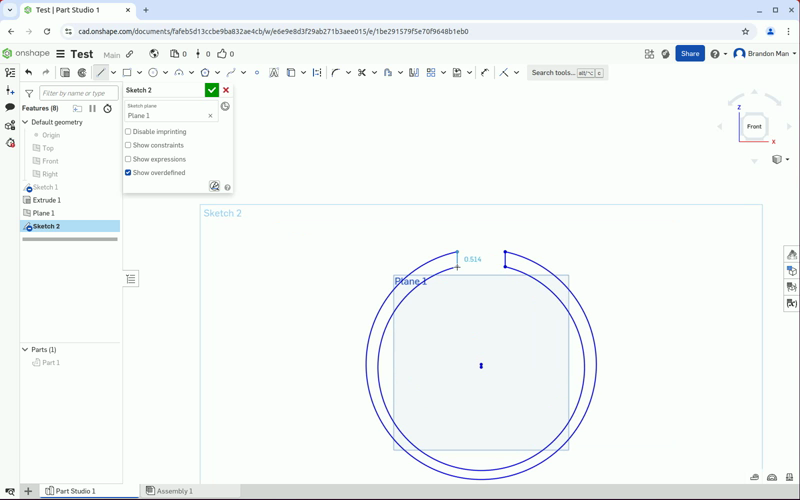
scroll(6)
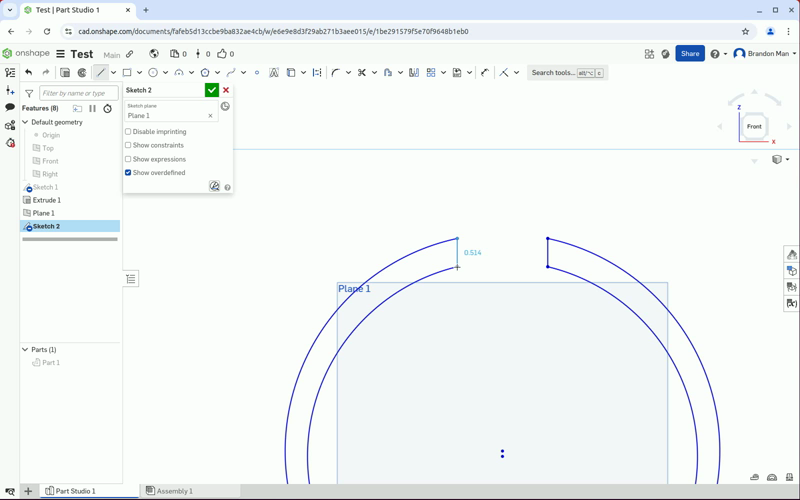
key_up(shift)
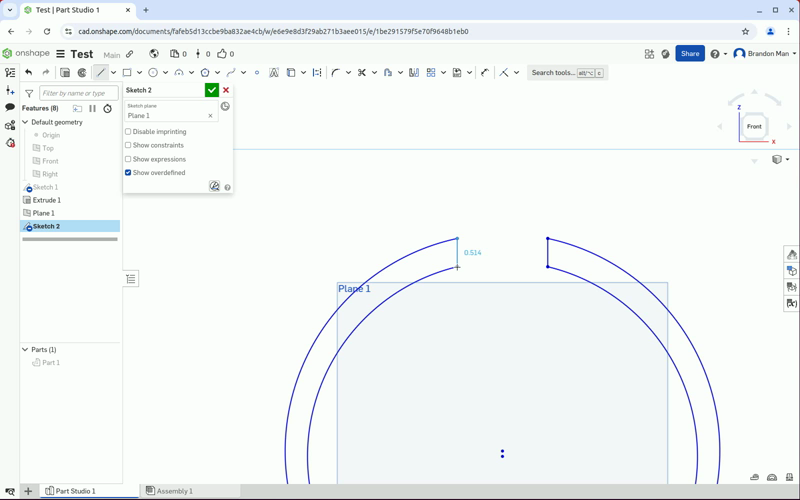
click(457, 266)
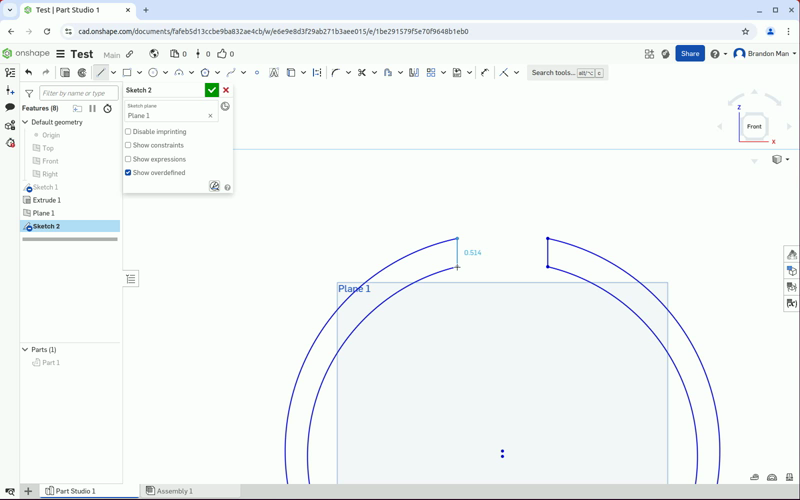
scroll(-6)
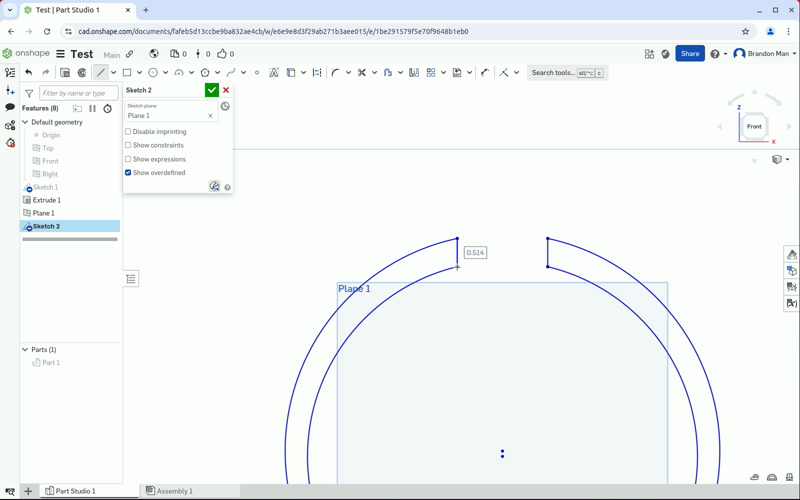
scroll(-6)
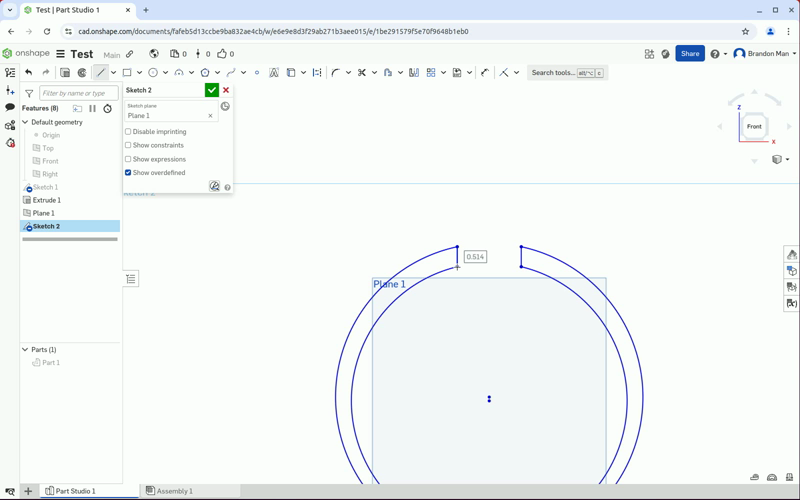
scroll(-6)
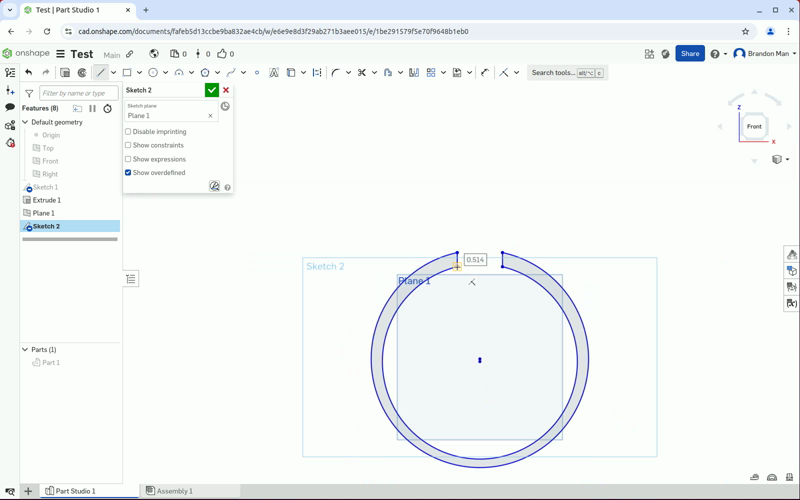
scroll(-6)
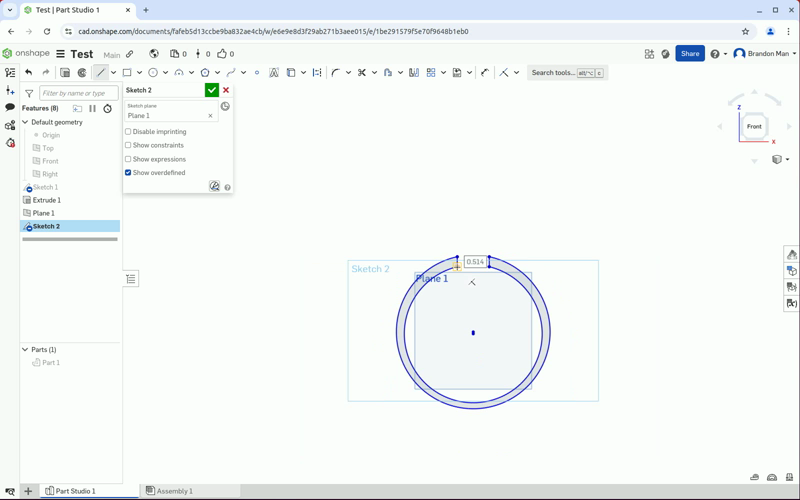
scroll(-6)
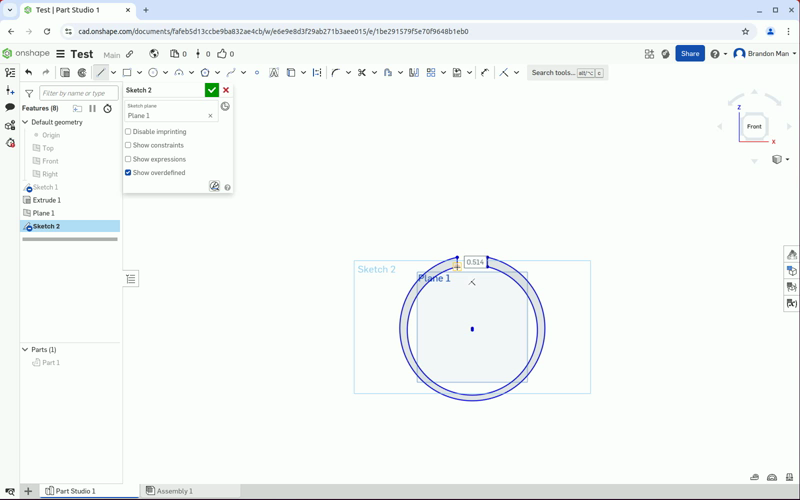
scroll(-6)
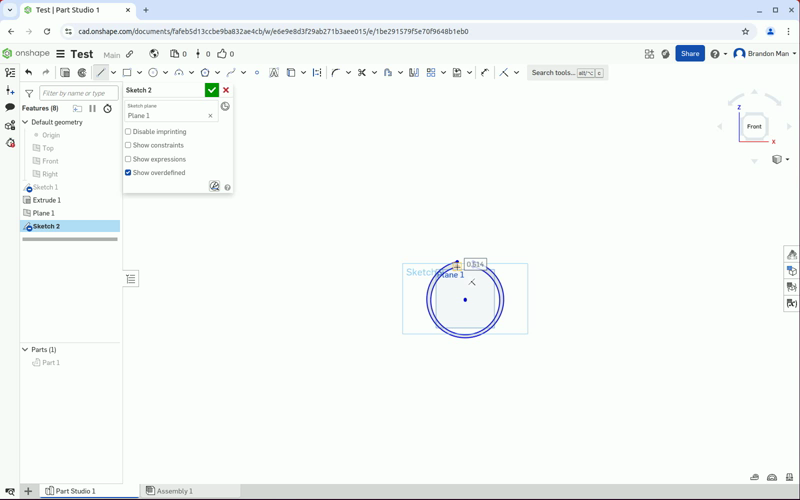
scroll(-6)
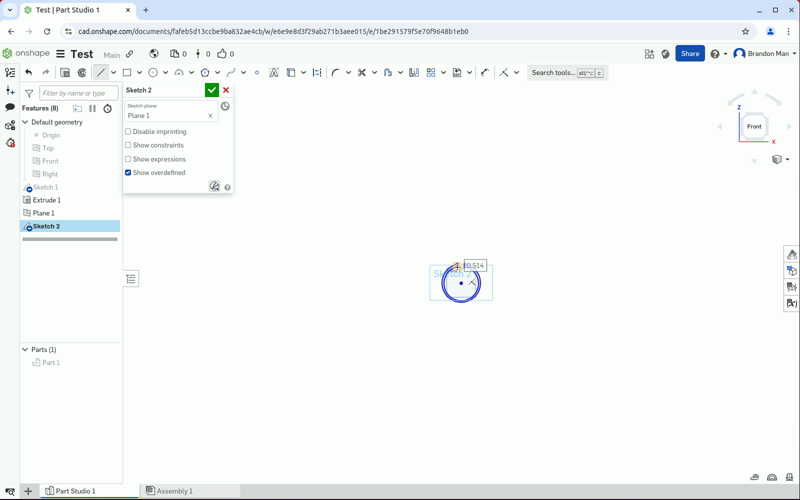
key(esc)
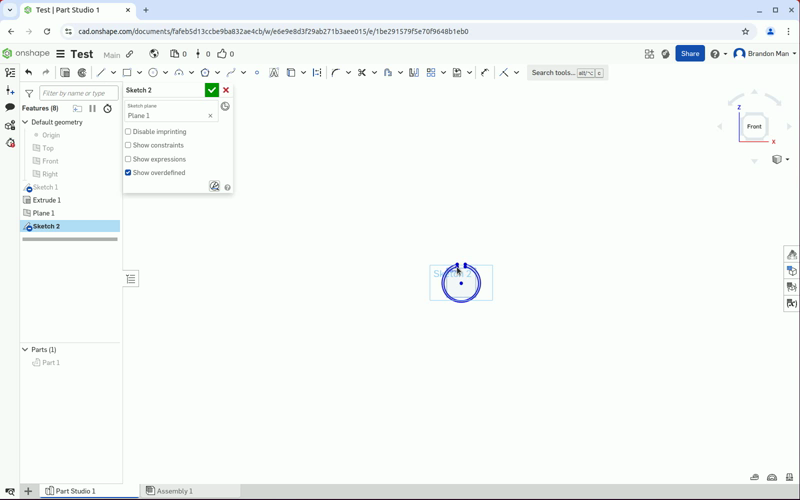
mouse_move(446, 293)
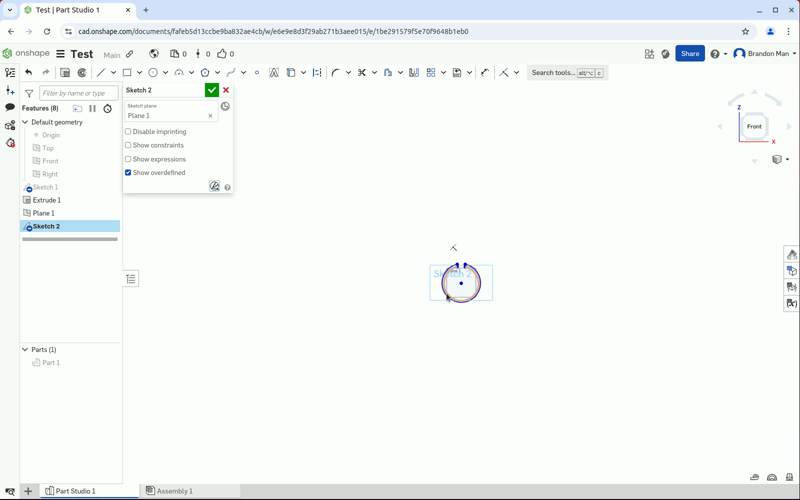
scroll(6)
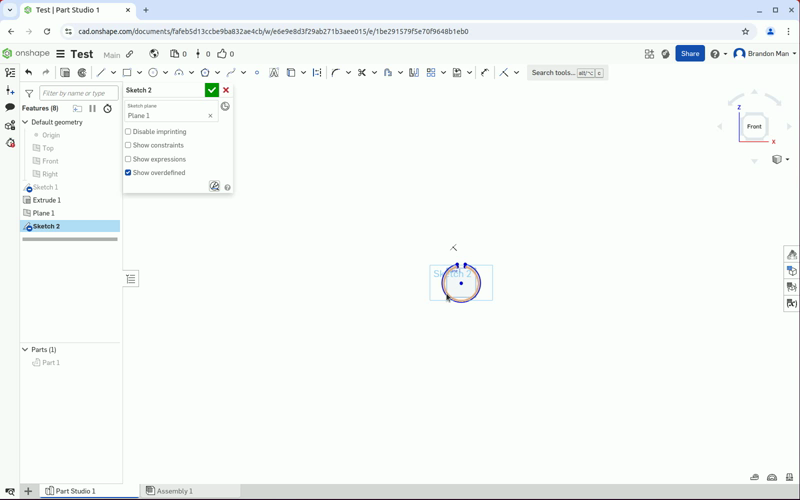
scroll(6)
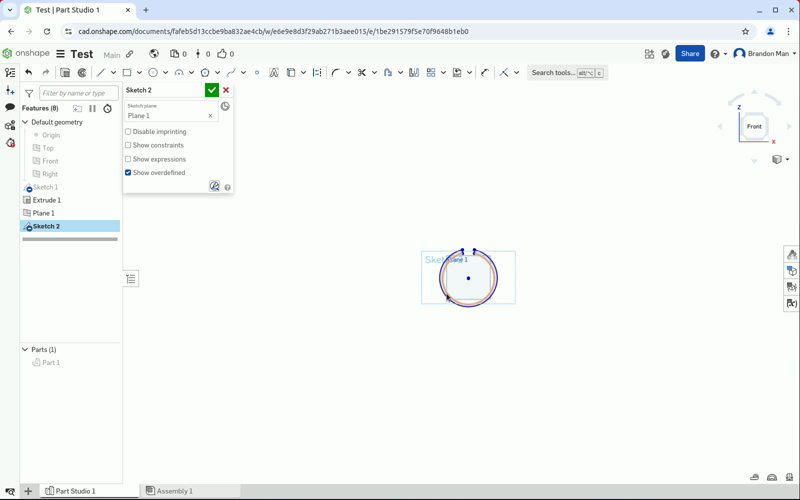
scroll(6)
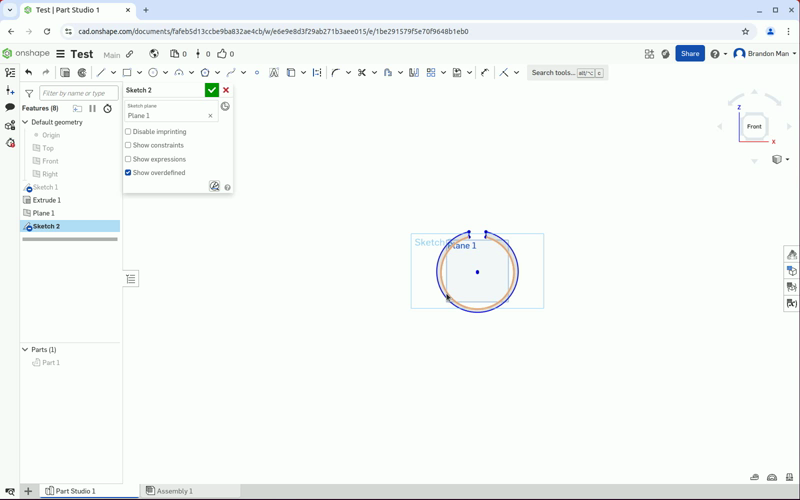
scroll(6)
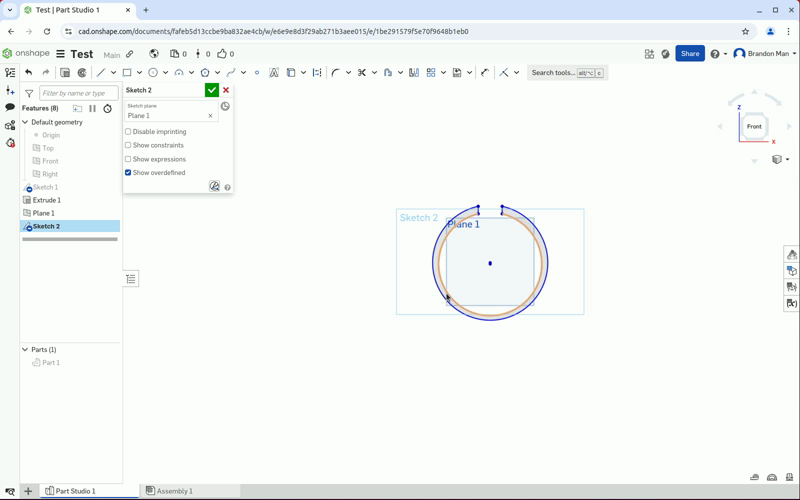
scroll(6)
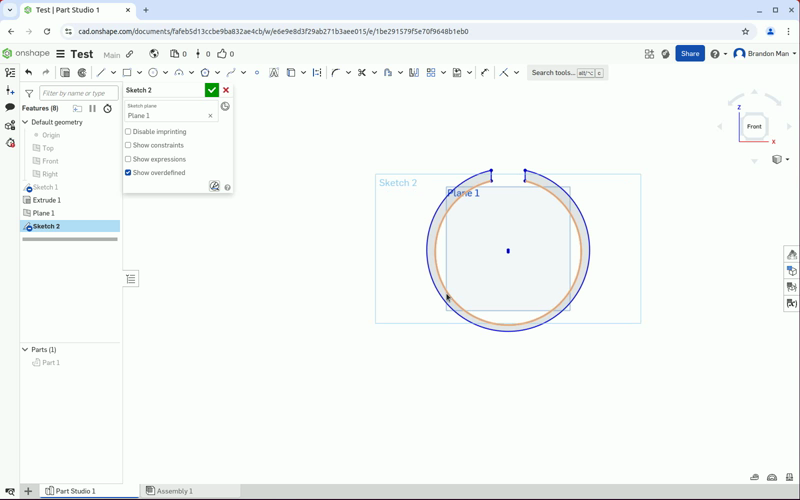
scroll(6)
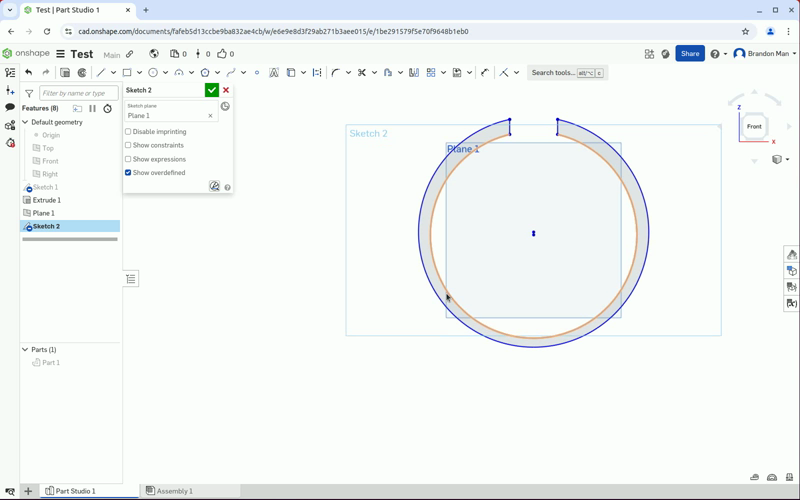
scroll(6)
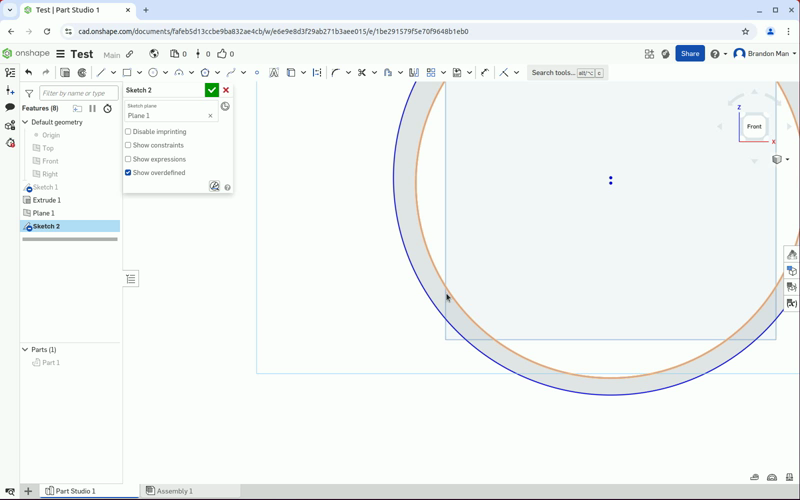
click(446, 293)
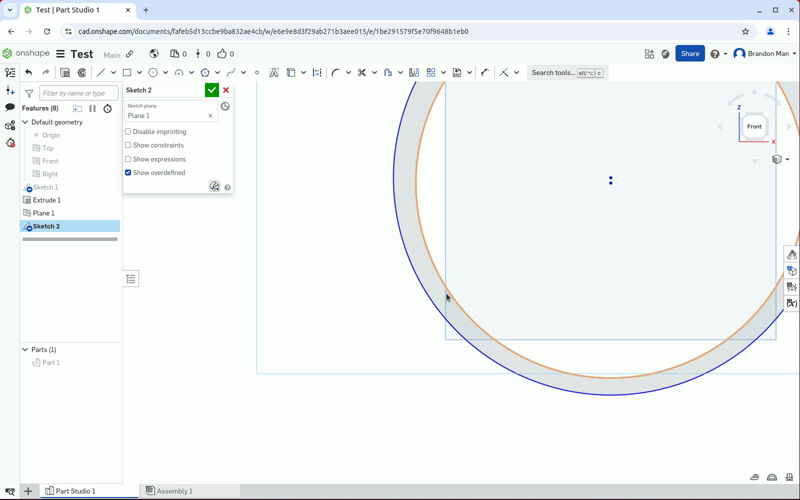
scroll(-6)
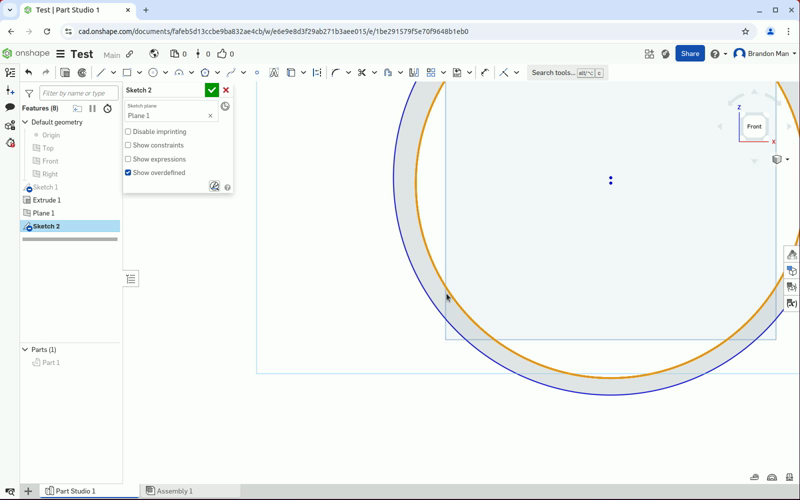
scroll(-6)
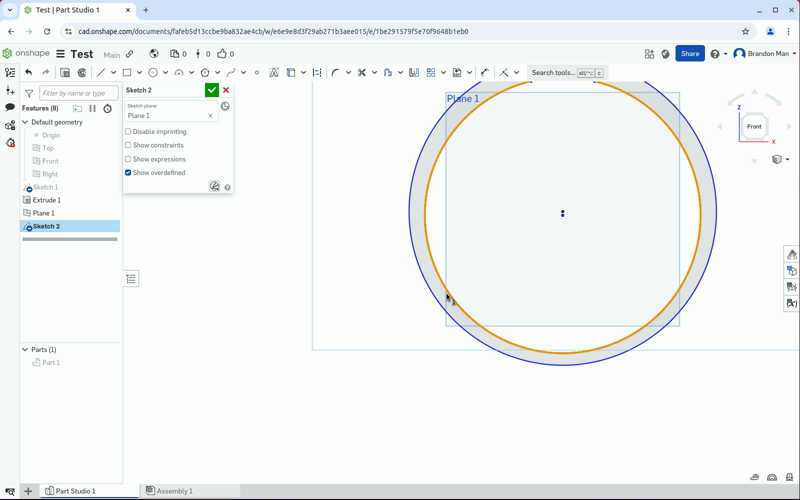
scroll(-6)
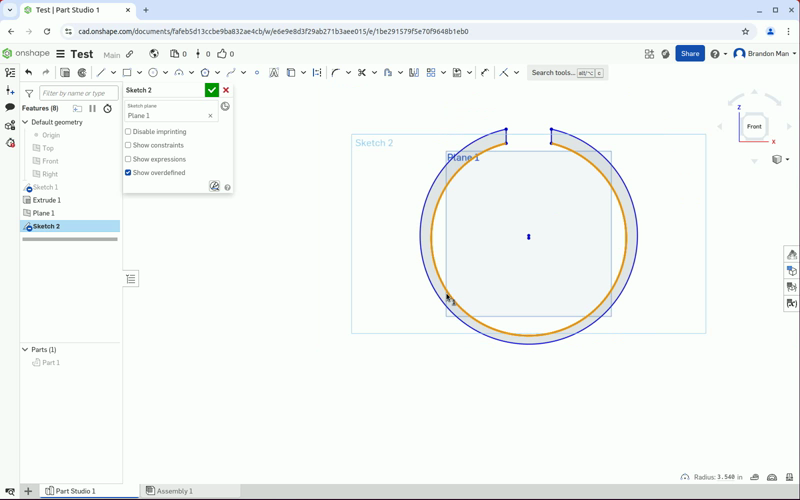
scroll(-6)
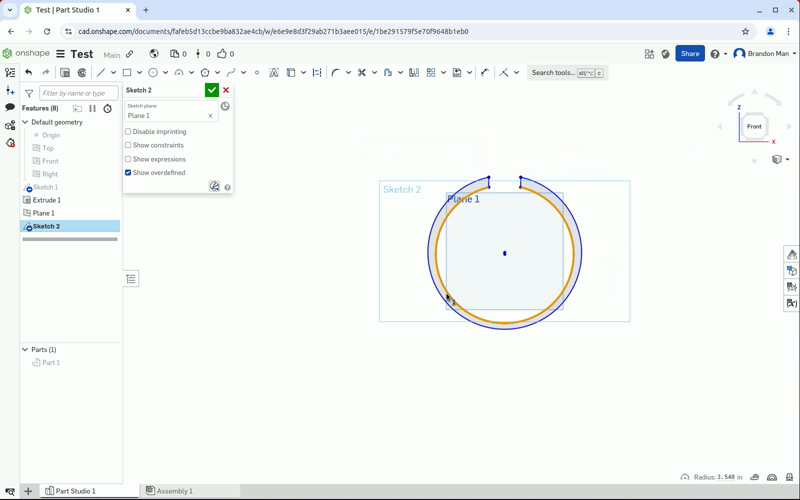
scroll(-6)
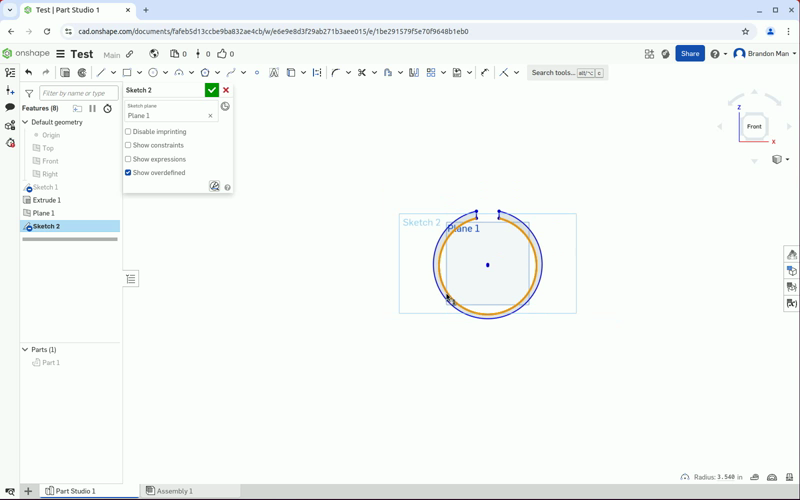
scroll(-6)
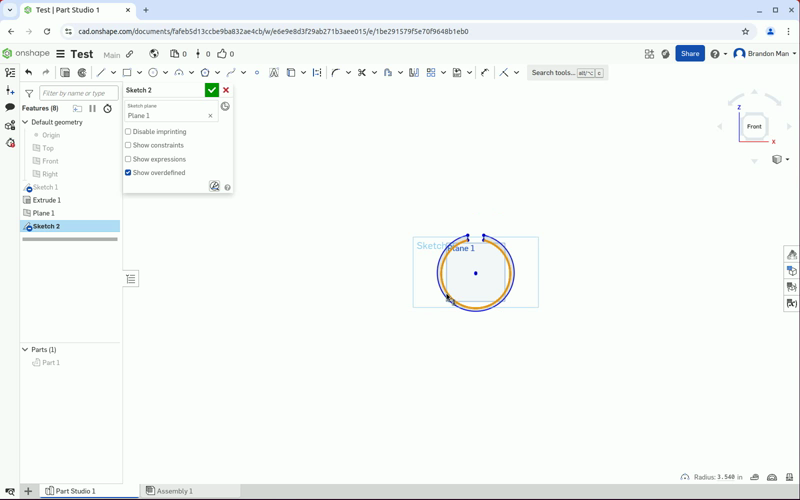
scroll(-6)
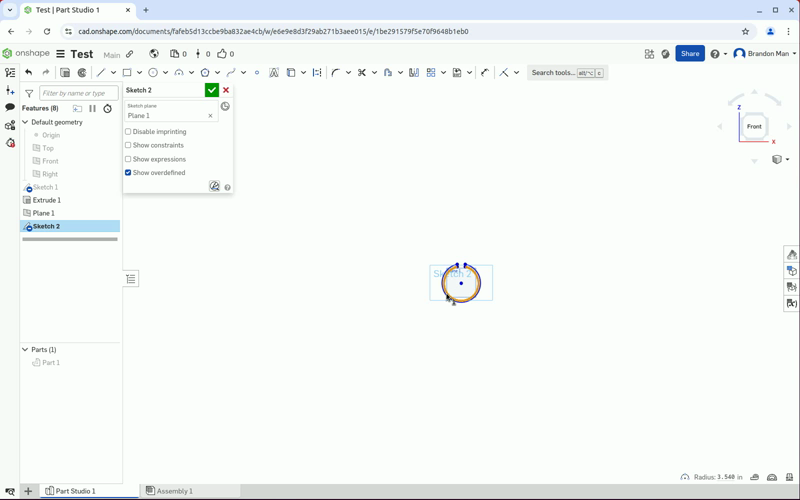
mouse_move(73, 352)
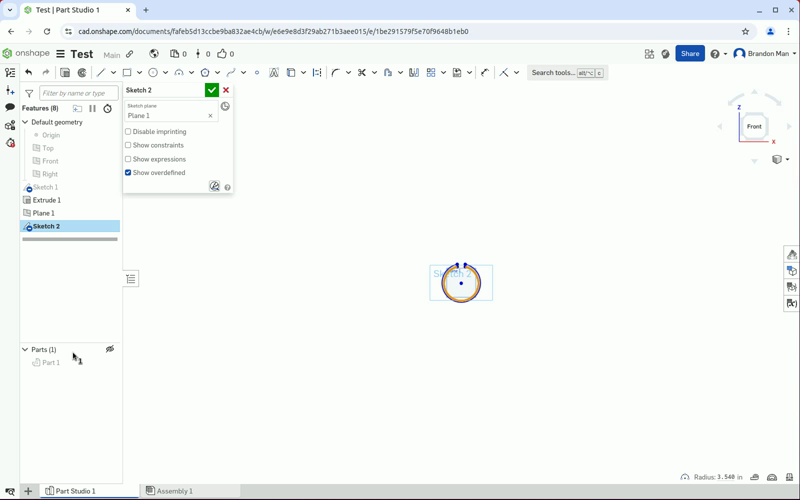
key(shift+y)
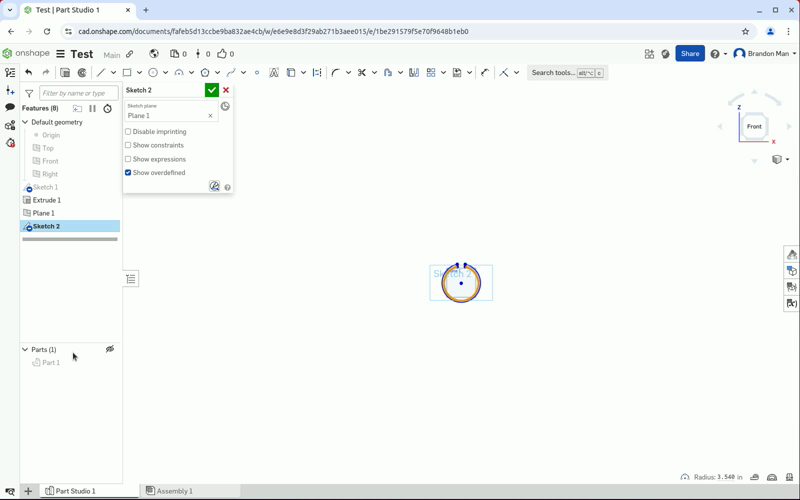
key(shift+e)
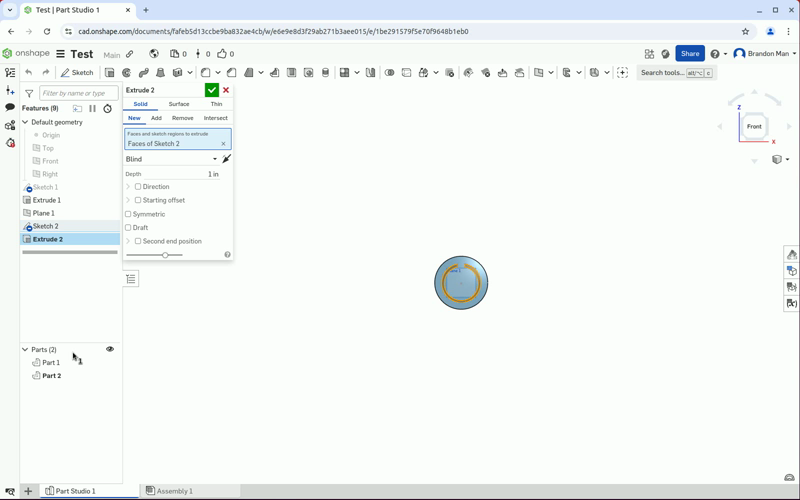
mouse_move(143, 106)
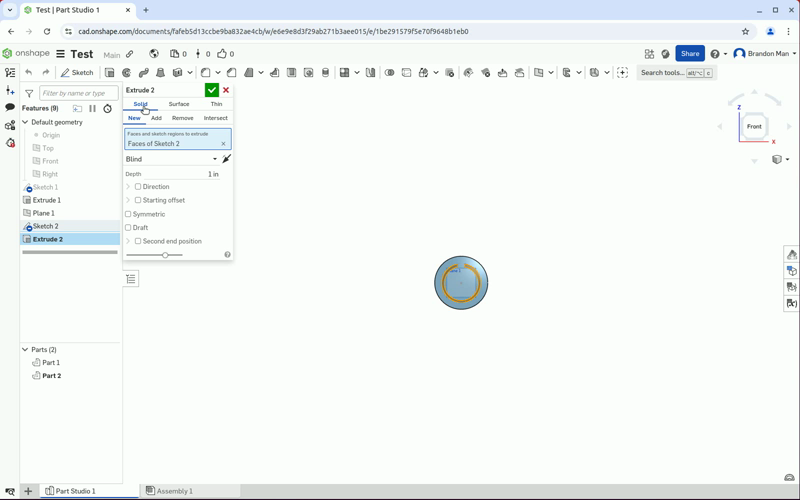
click(143, 106)
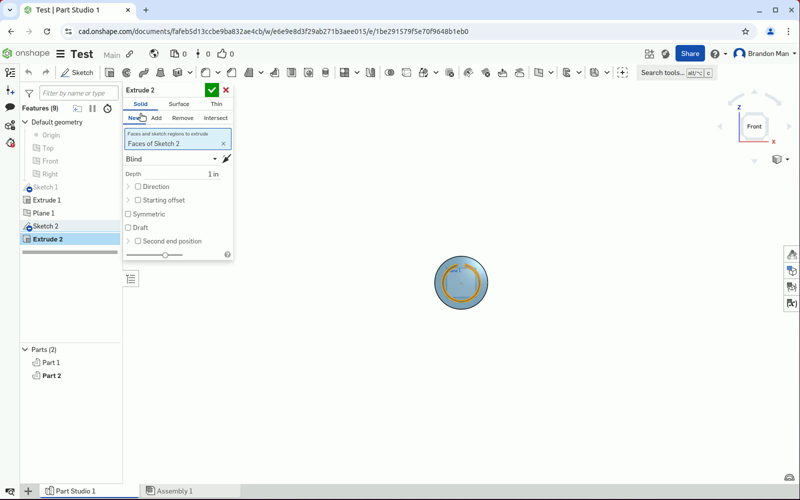
mouse_move(137, 120)
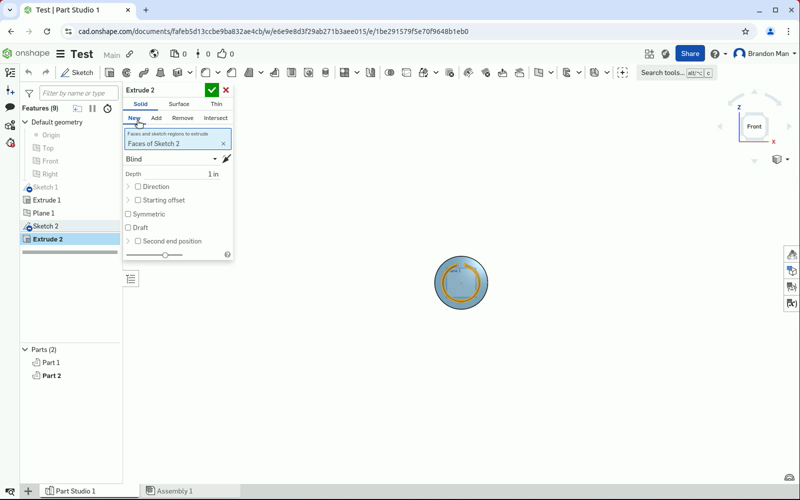
click(137, 120)
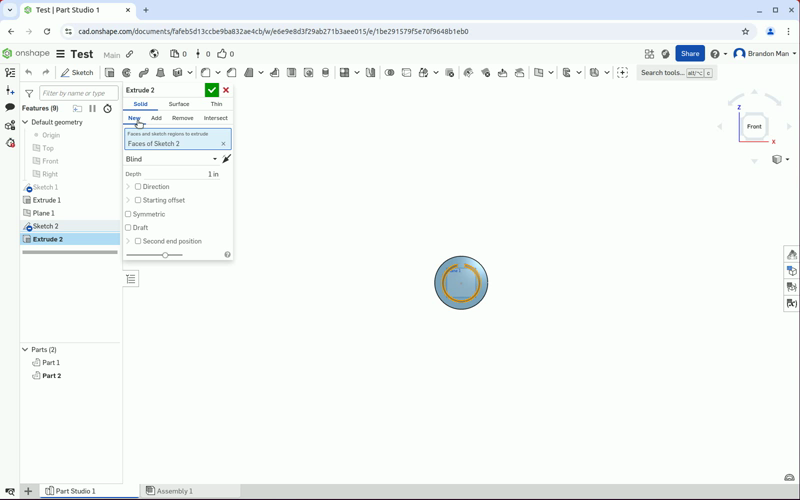
key(tab, 4)
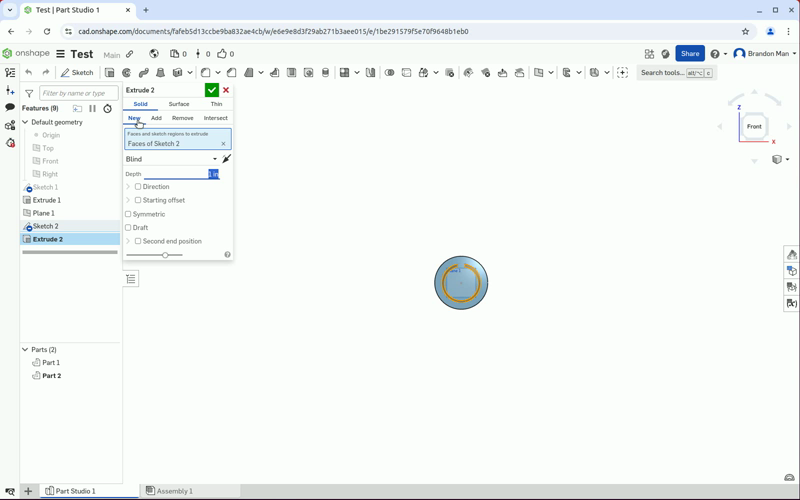
text(19.016)
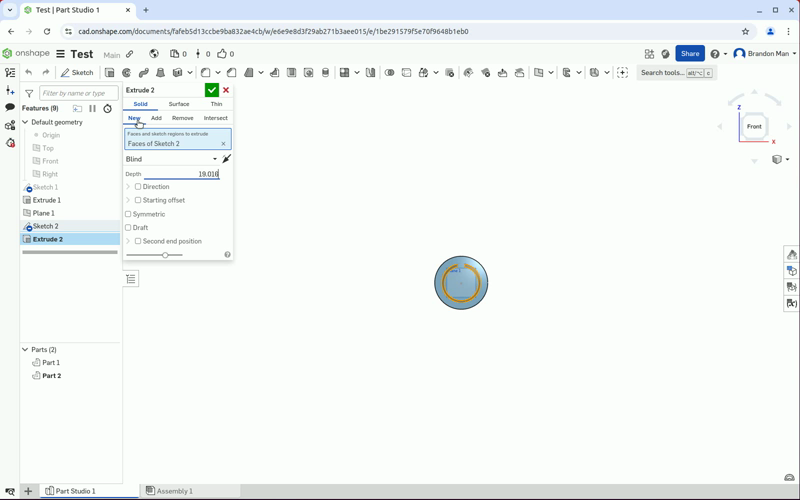
key(enter)
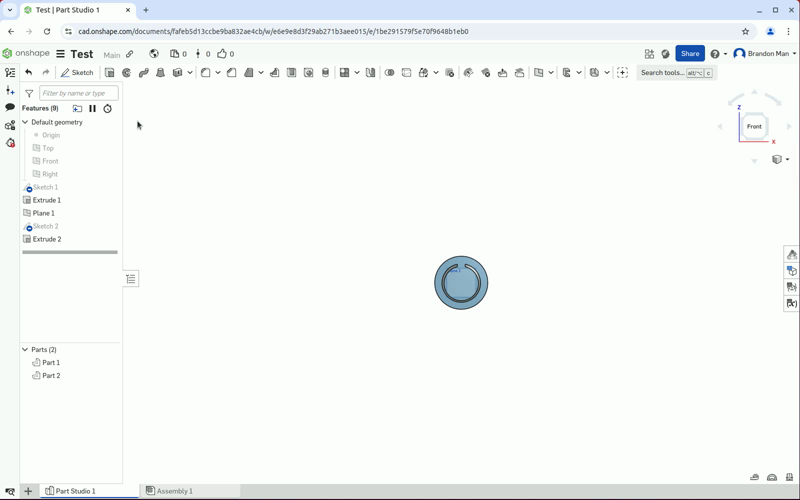
key(shift+h)
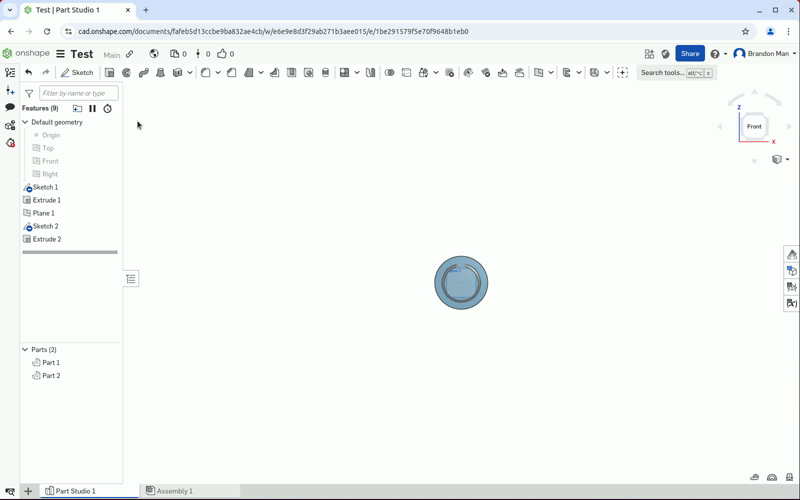
key(shift+h)
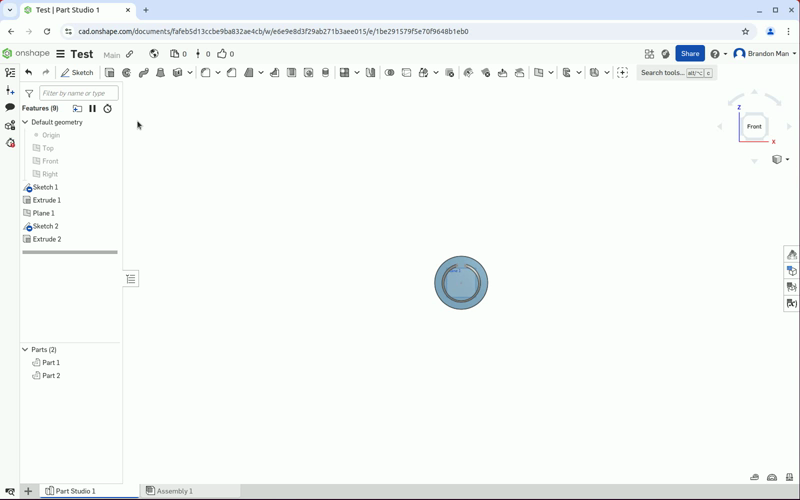
key(shift+7)
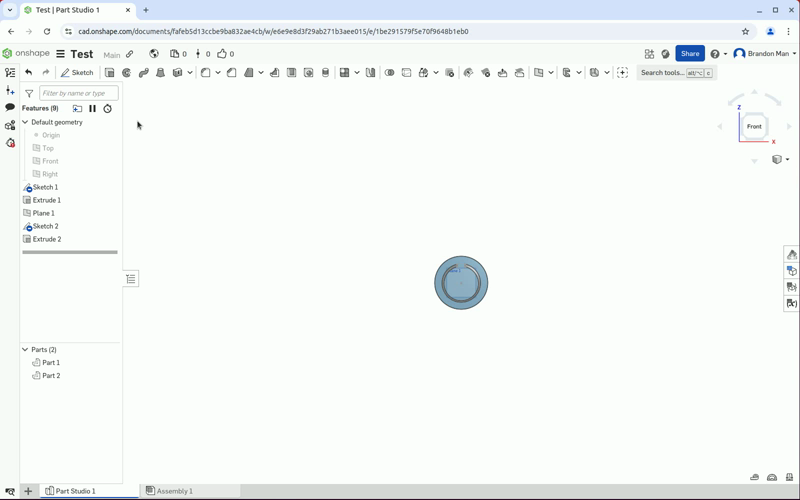
key(left, 2)
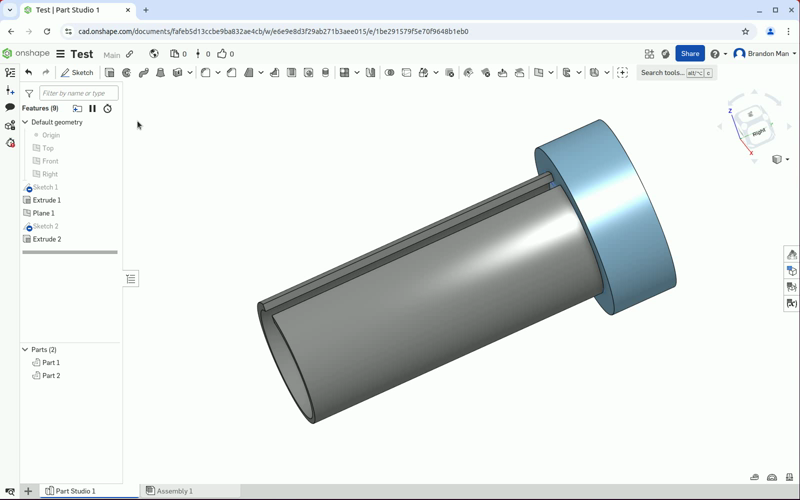
key(down, 2)
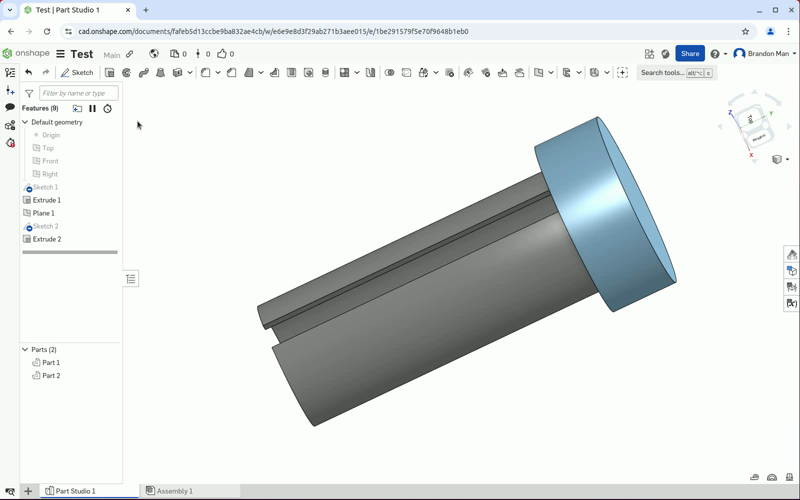
key(up, 2)
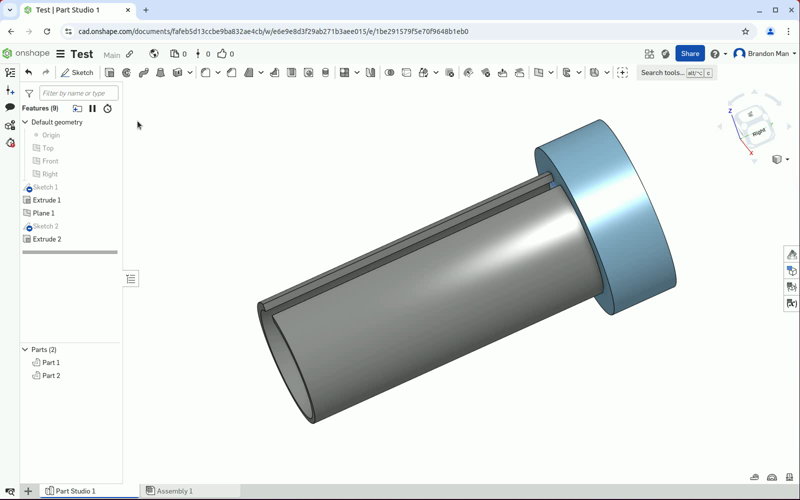
key(right, 2)
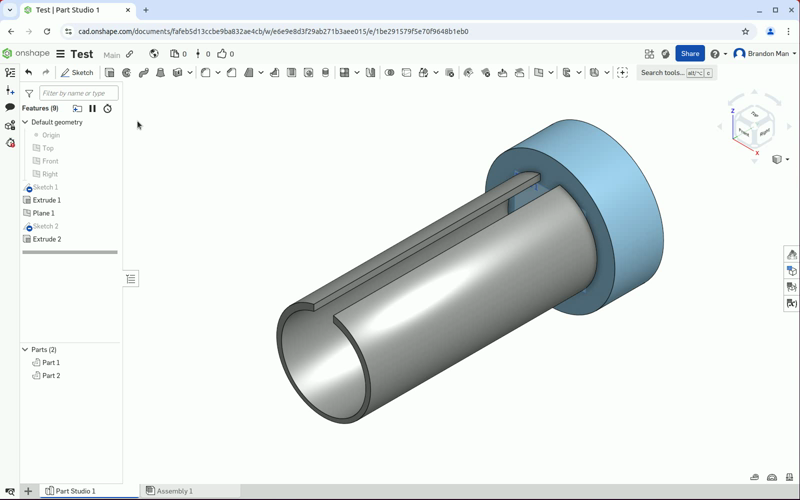
mouse_move(73, 189)
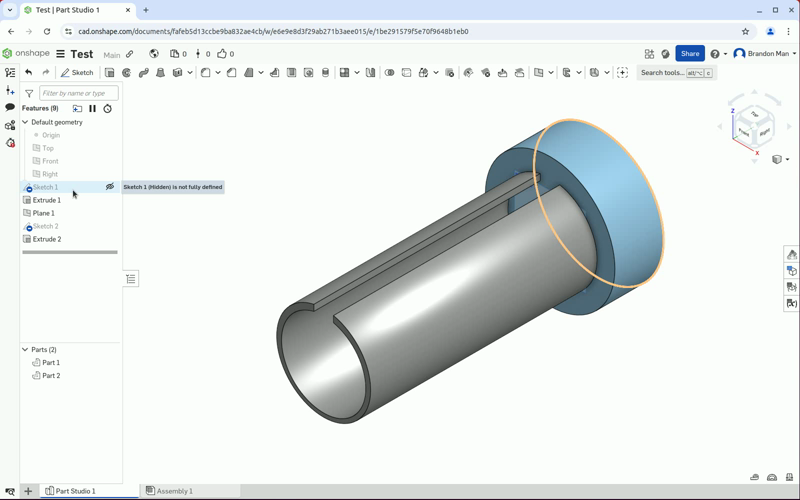
click(73, 189)